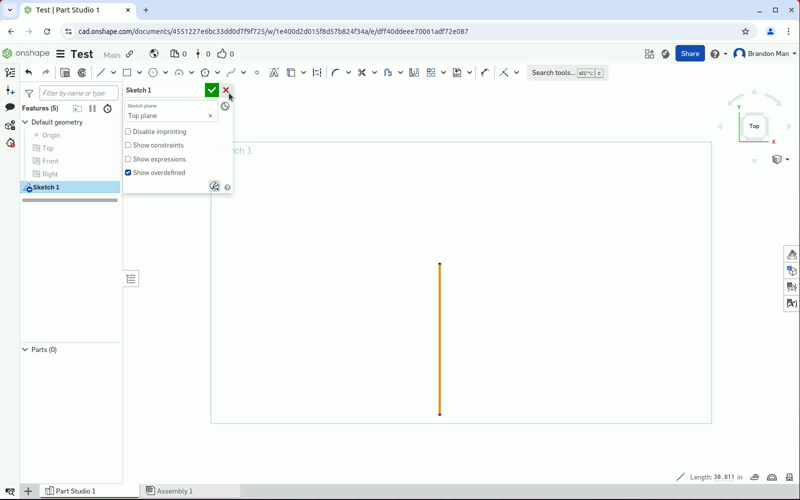
key(shift+h)
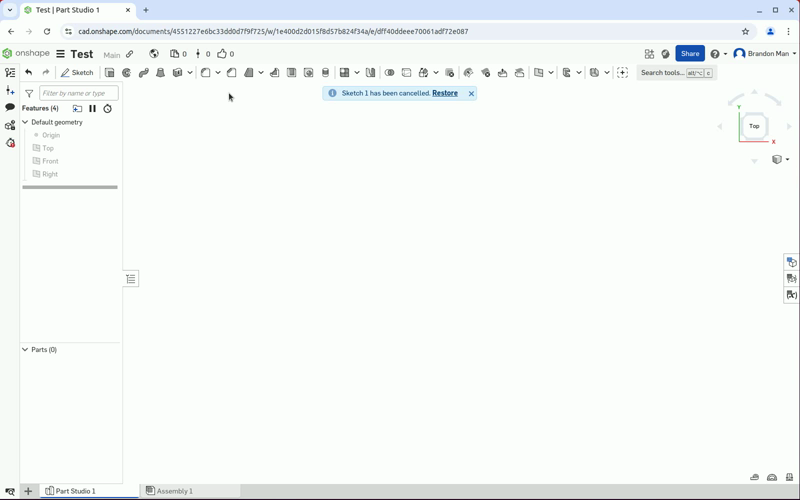
mouse_move(73, 352)
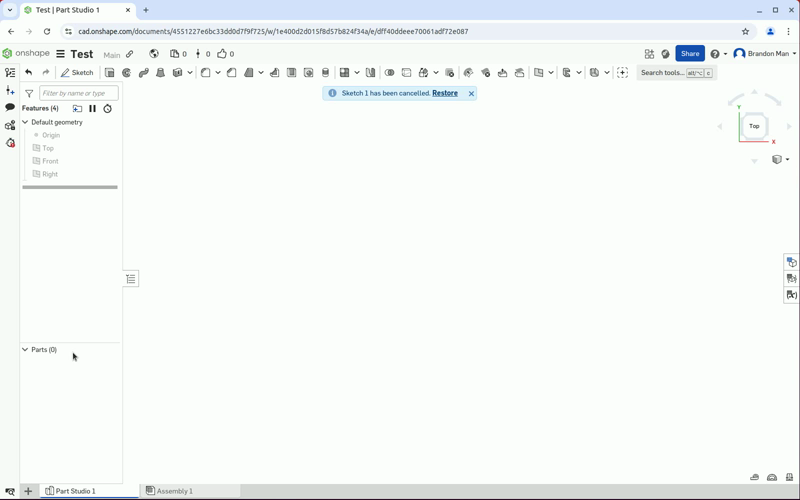
key(y)
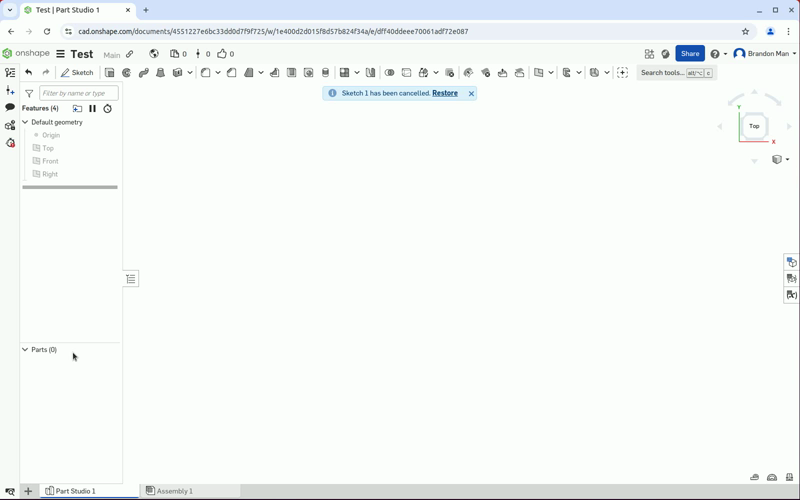
key(shift+p)
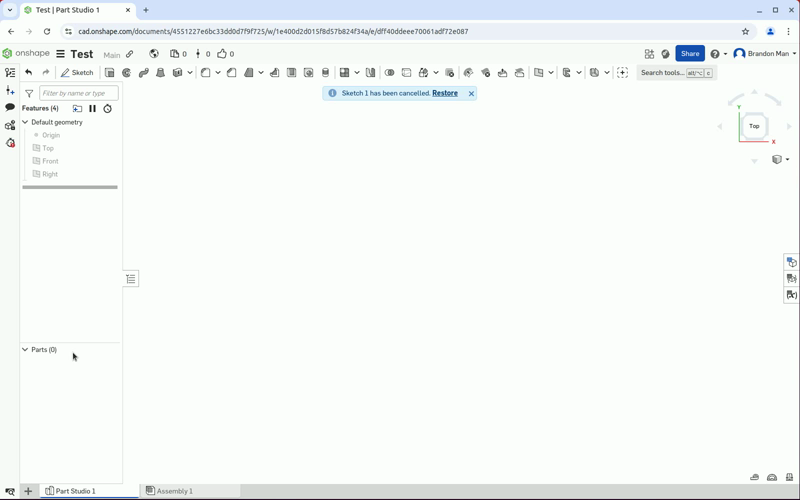
key(space)
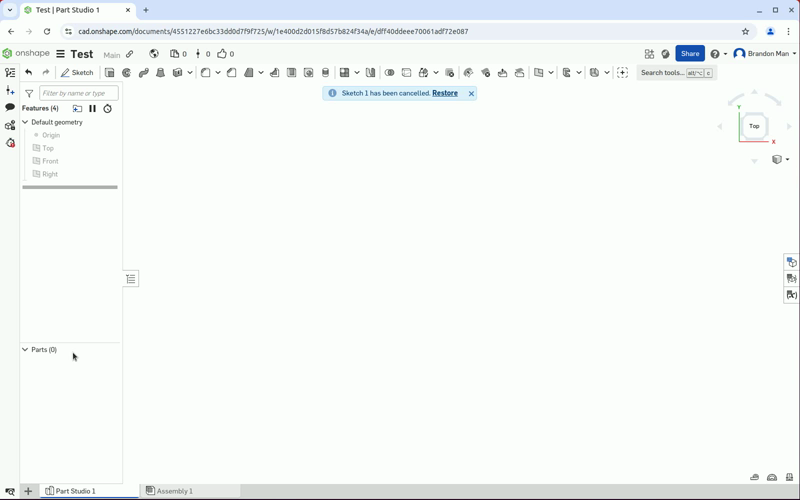
key_down(shift)
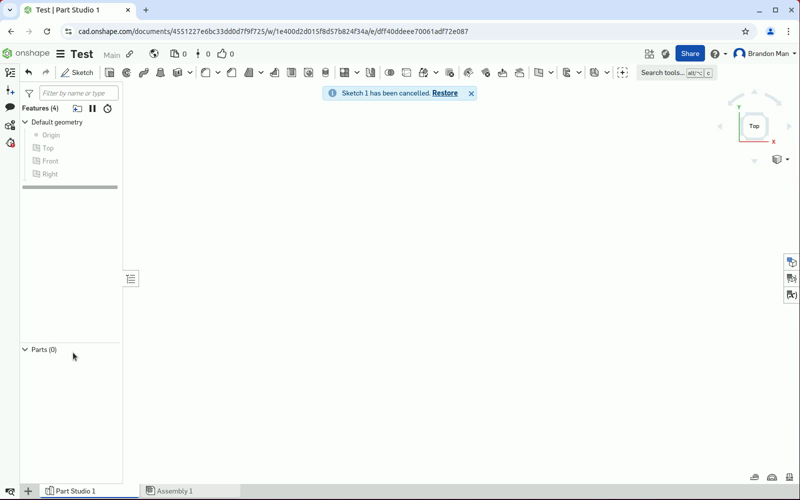
key(up)
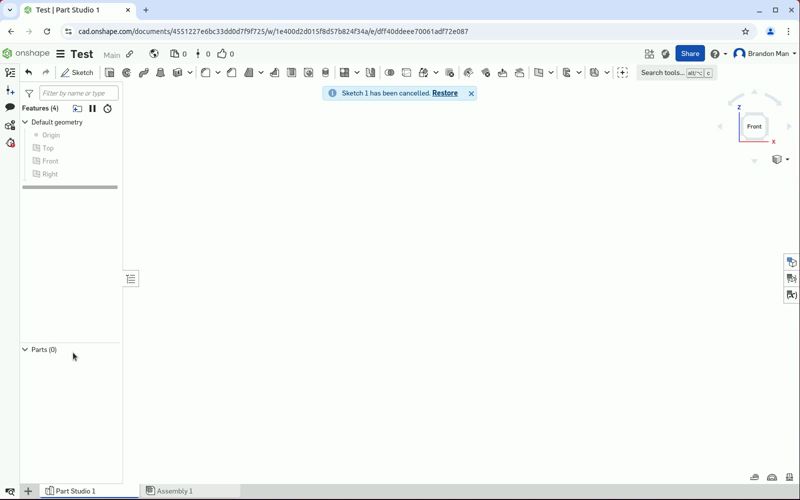
key_up(shift)
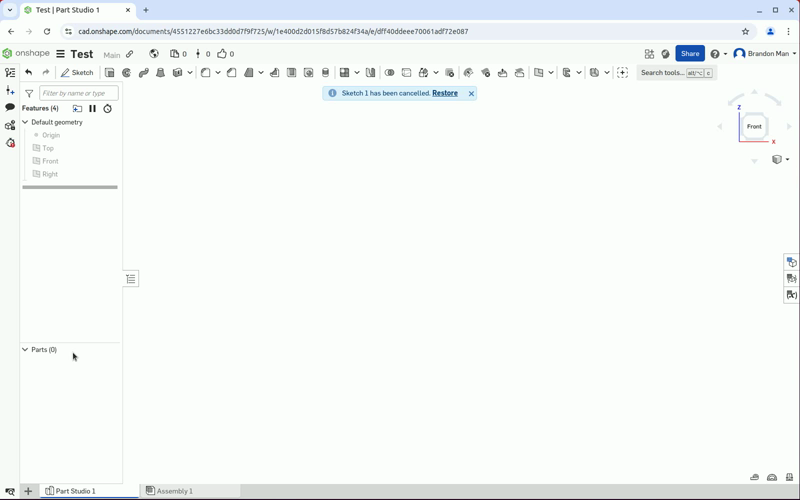
mouse_move(73, 352)
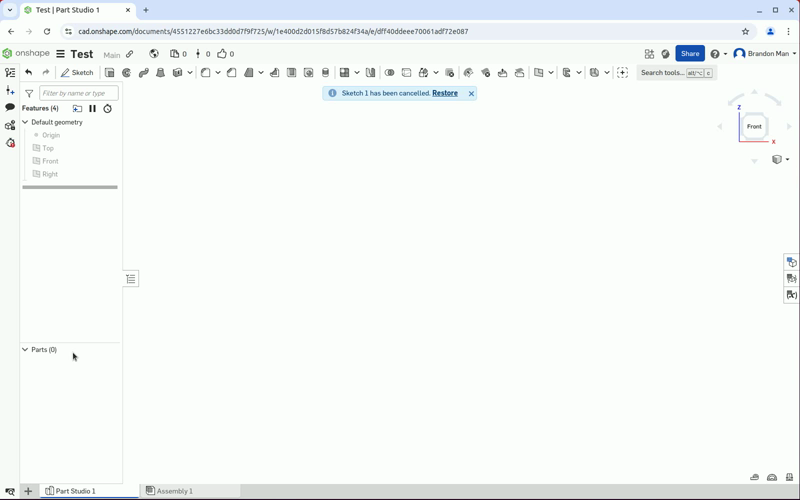
key(shift+y)
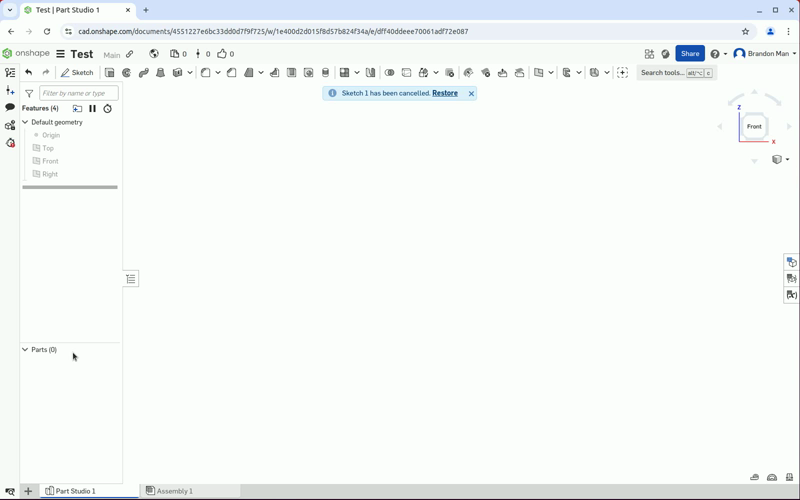
key(shift+s)
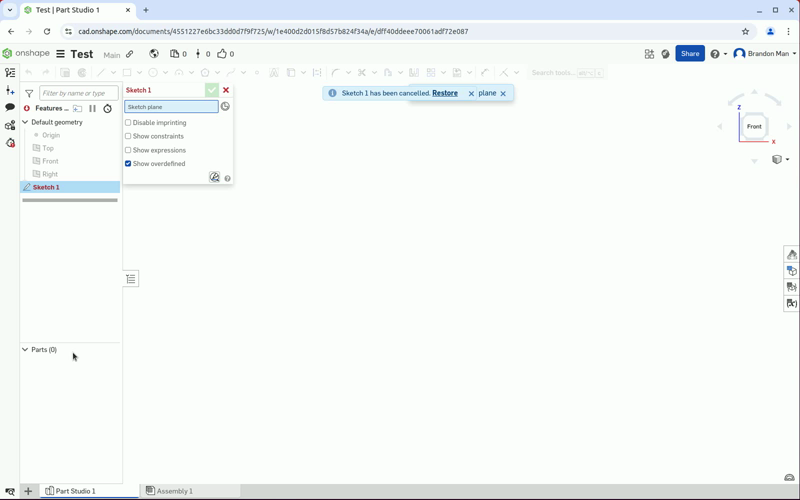
mouse_move(73, 163)
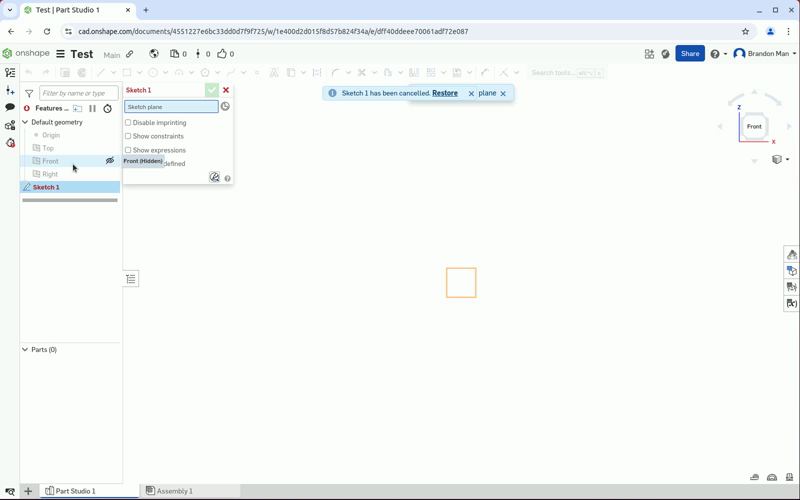
click(73, 163)
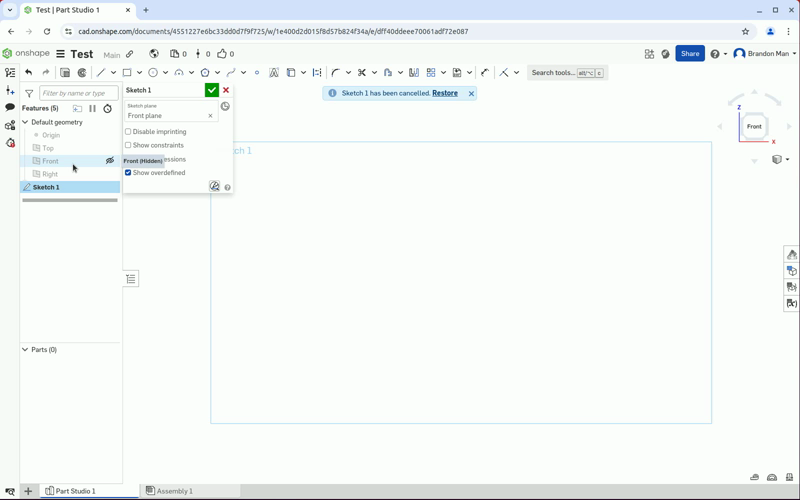
mouse_move(73, 352)
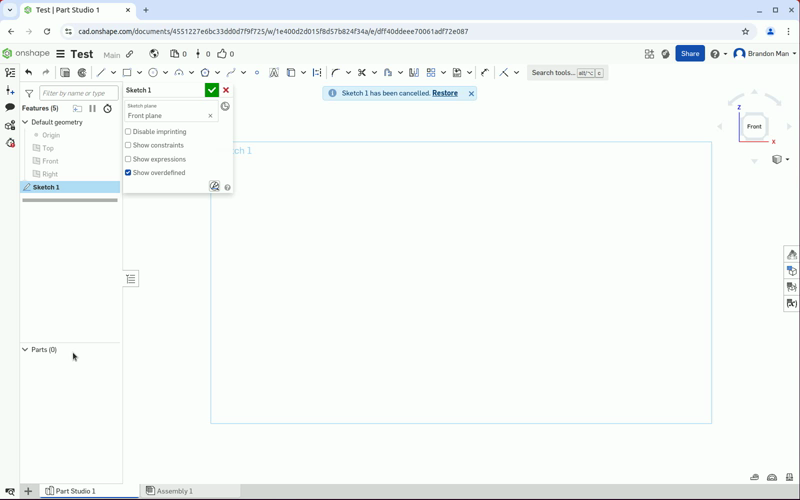
key(y)
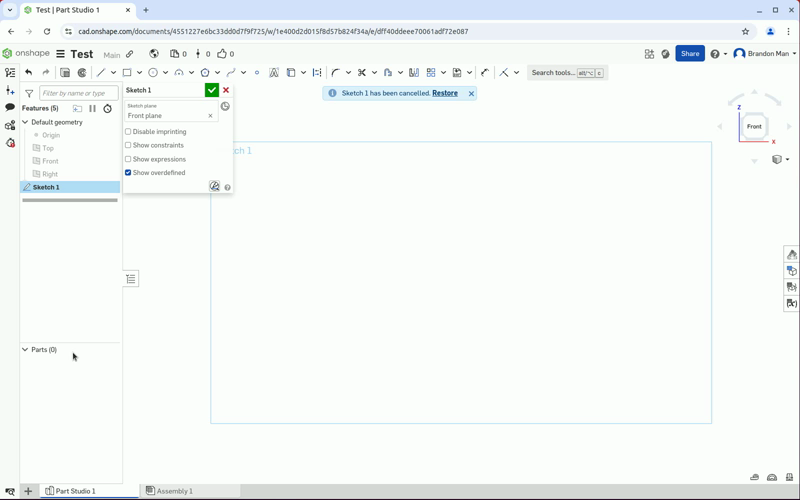
key(l)
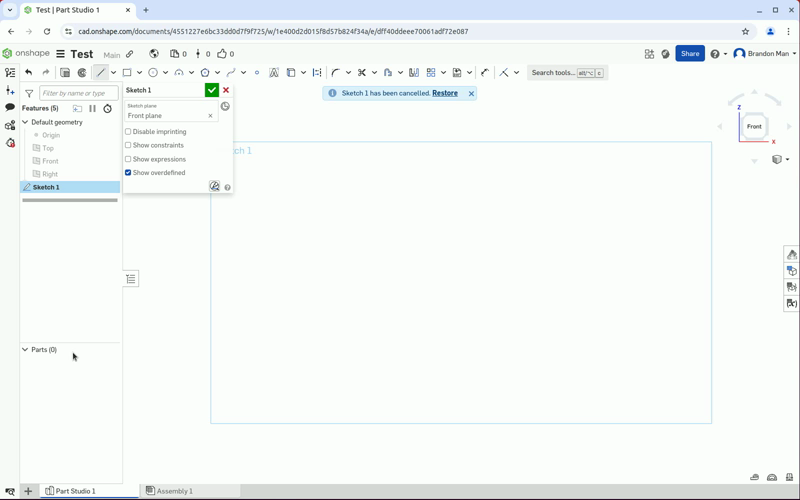
key_down(shift)
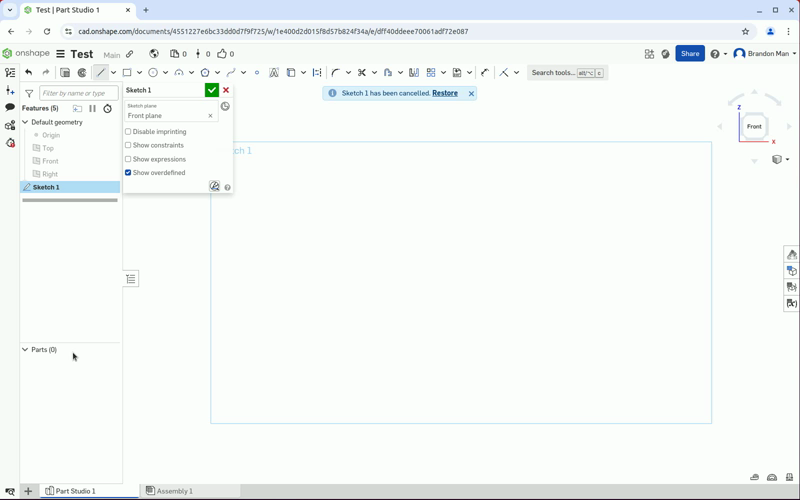
mouse_move(348, 395)
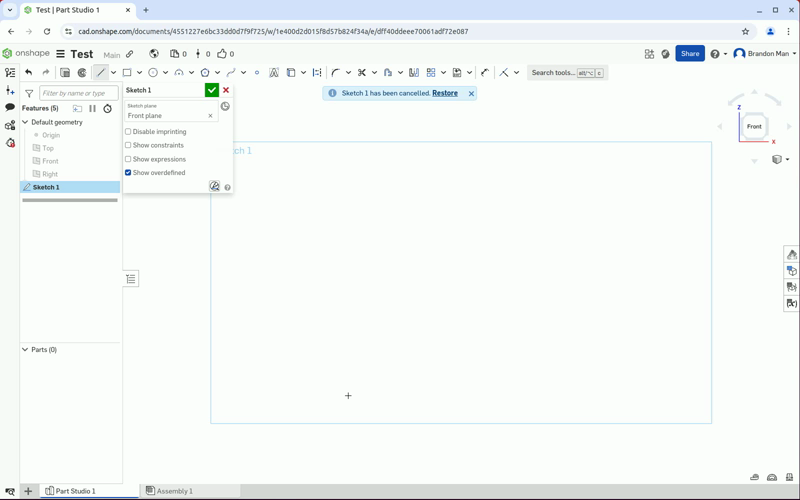
click(348, 395)
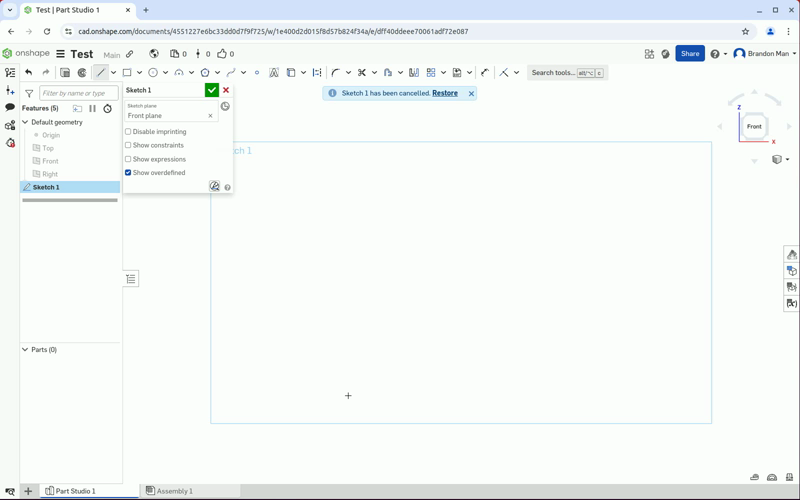
key_up(shift)
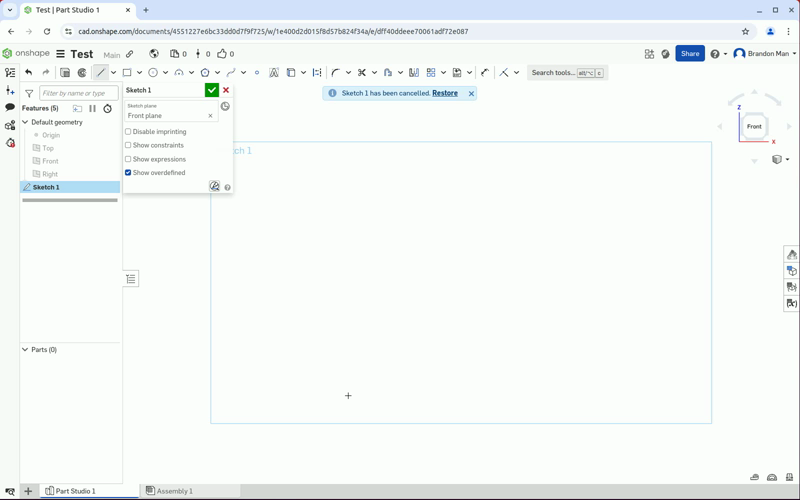
key_down(shift)
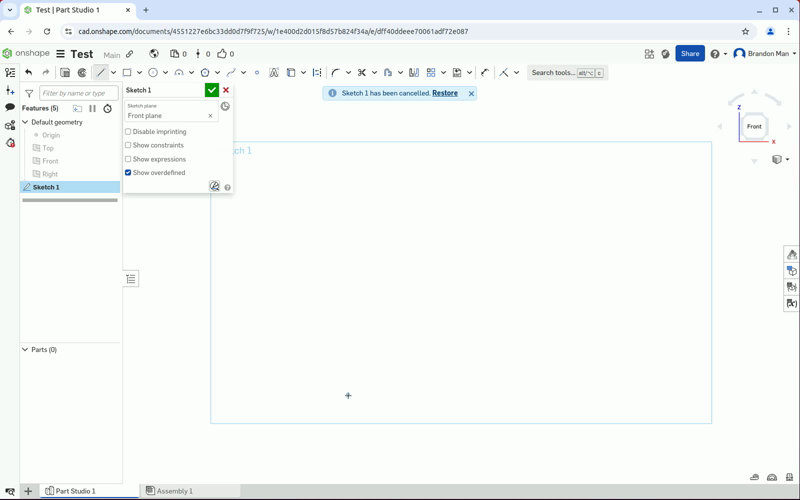
mouse_move(572, 395)
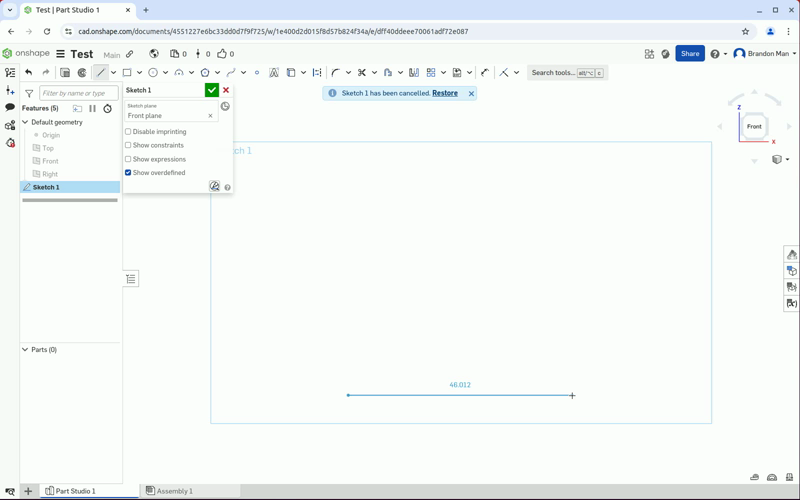
click(572, 395)
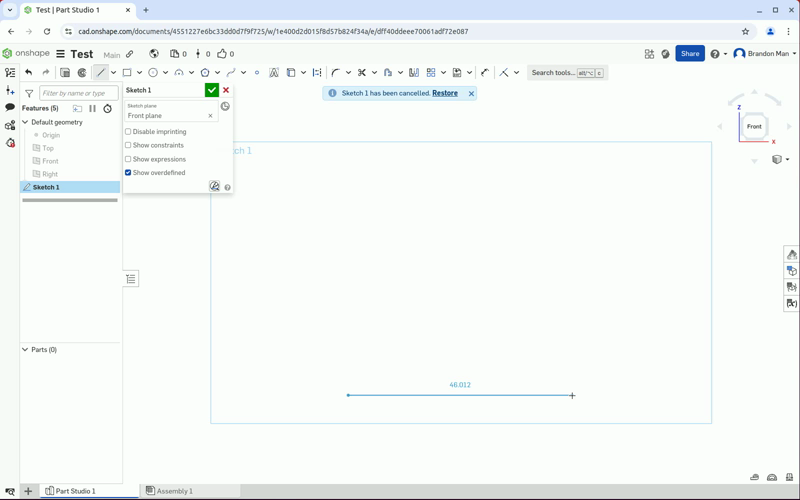
key_up(shift)
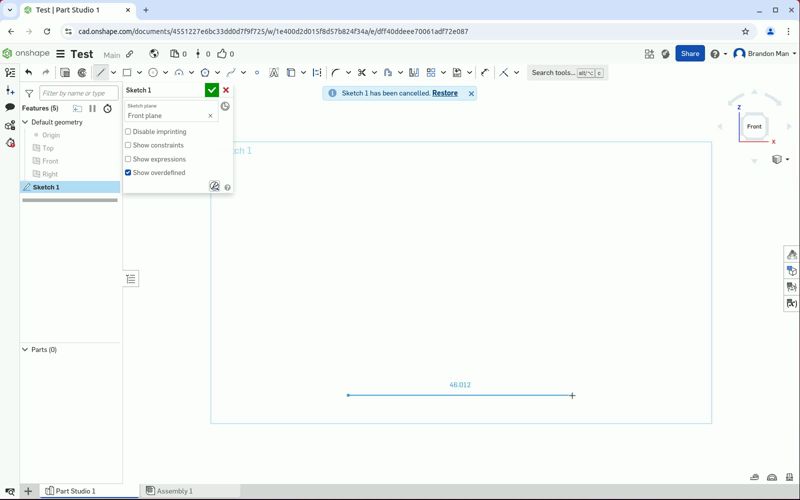
key_down(shift)
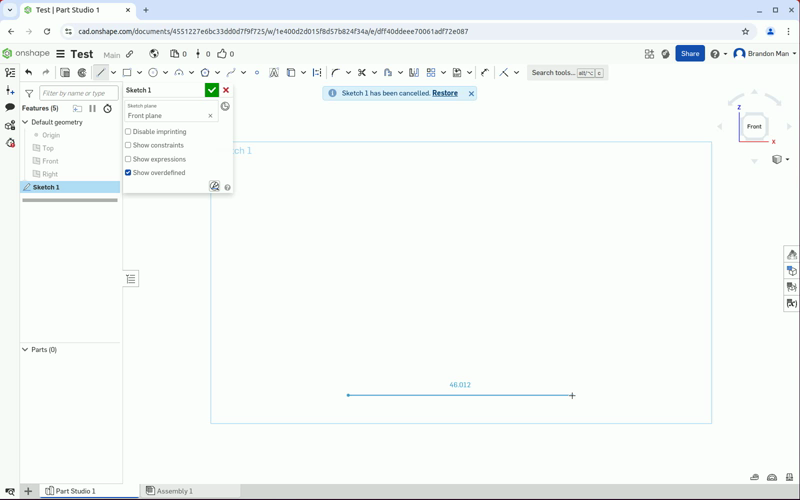
mouse_move(572, 171)
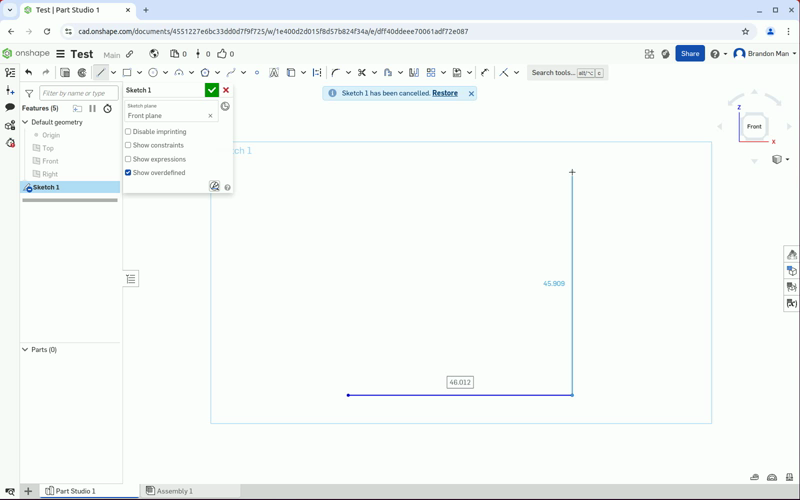
click(572, 171)
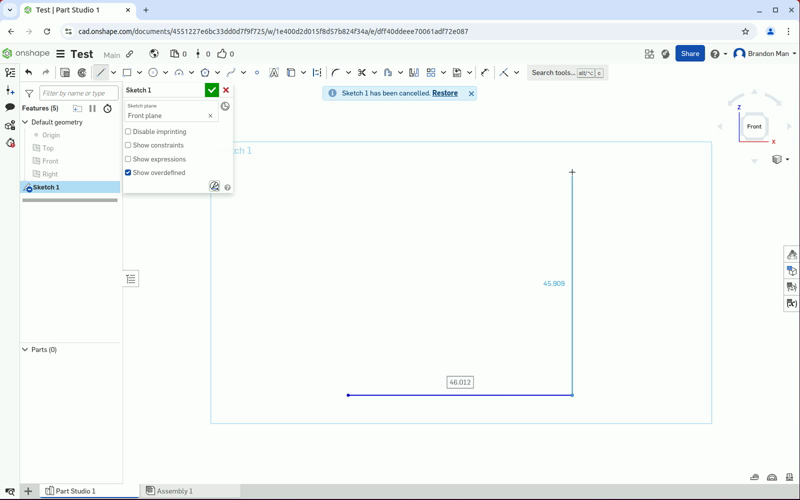
key_up(shift)
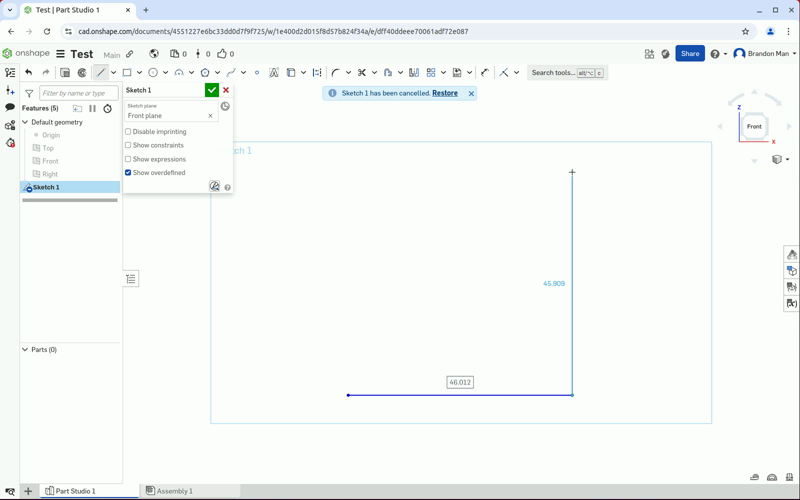
key_down(shift)
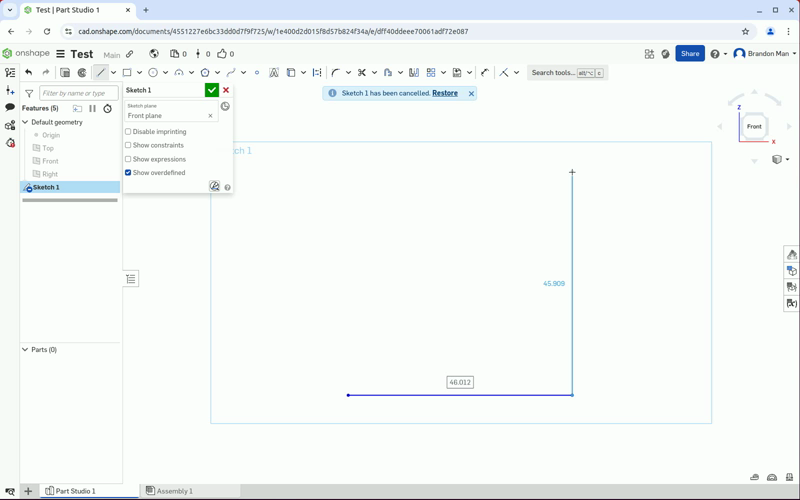
mouse_move(348, 171)
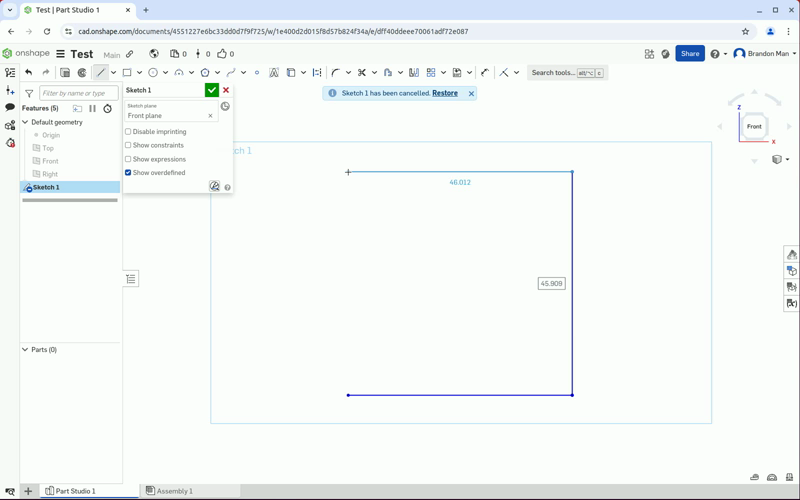
click(348, 171)
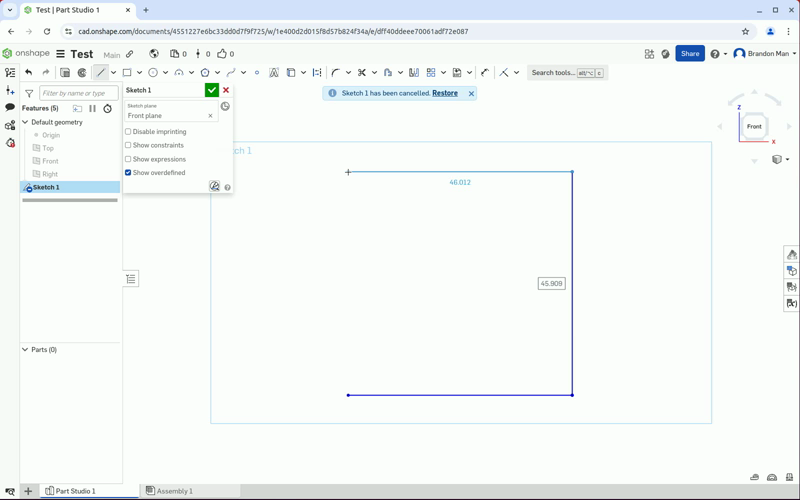
key_up(shift)
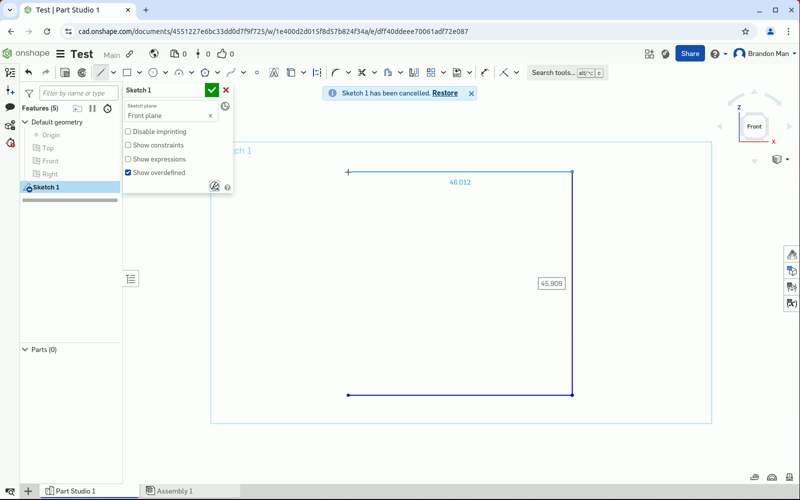
key_down(shift)
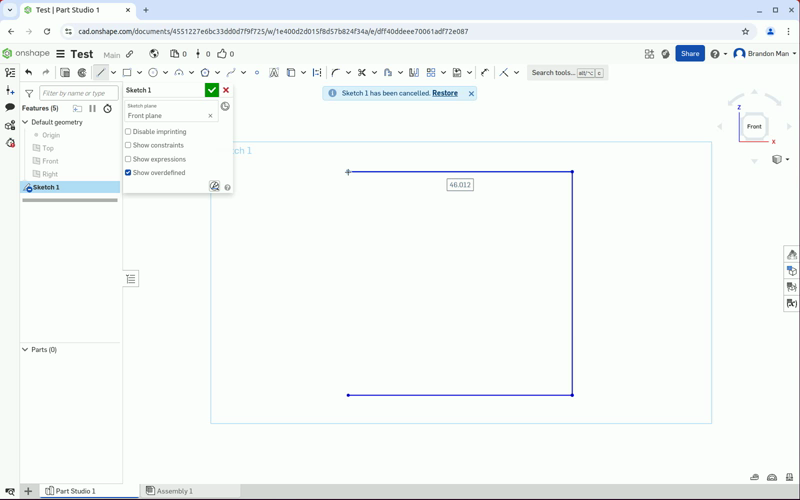
mouse_move(348, 395)
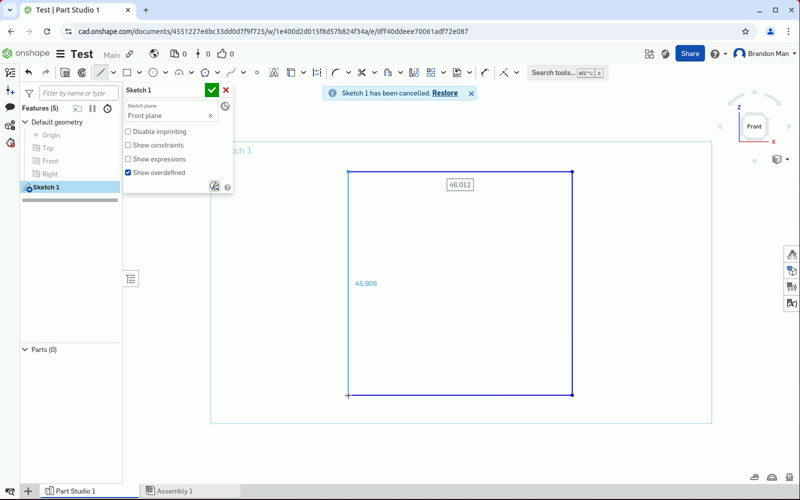
key_up(shift)
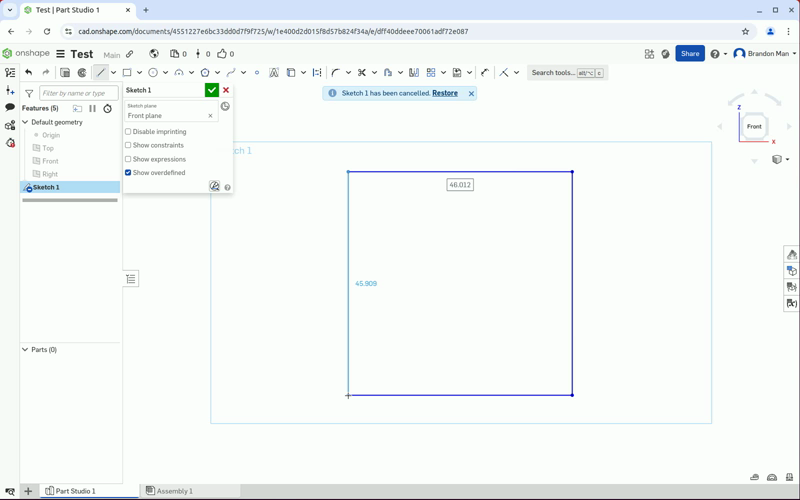
click(348, 395)
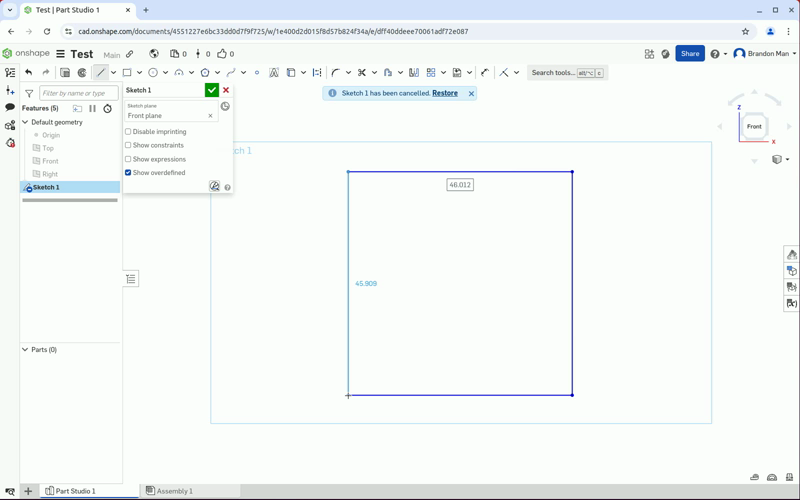
key(esc)
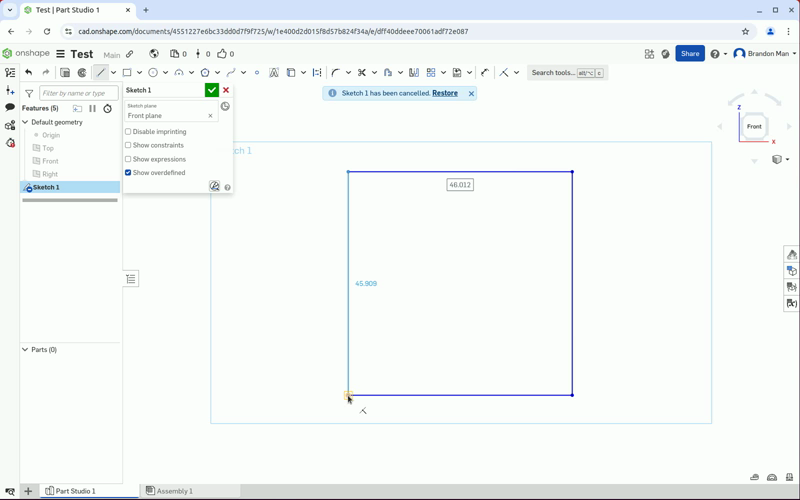
key(c)
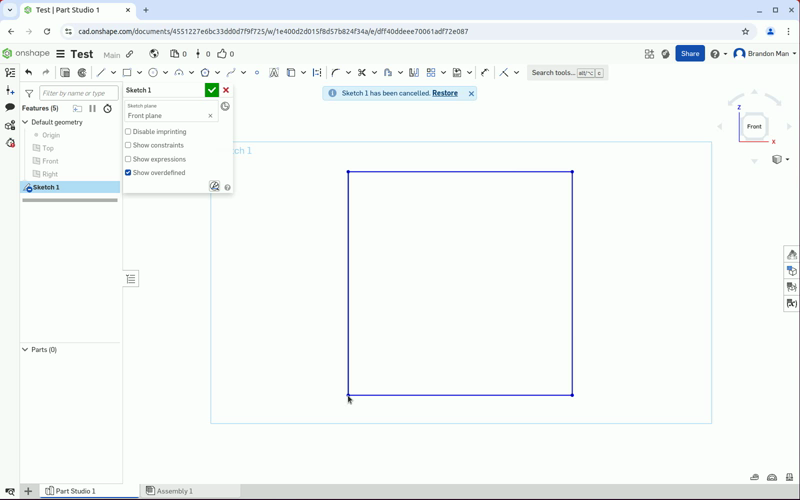
key_down(shift)
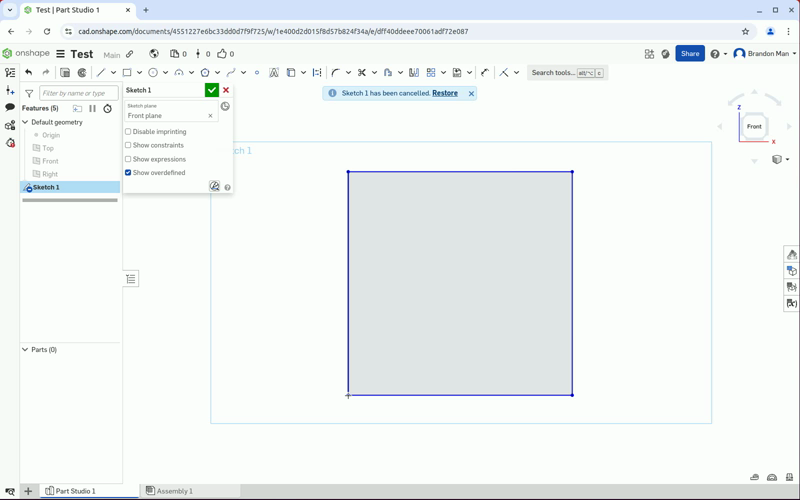
mouse_move(461, 282)
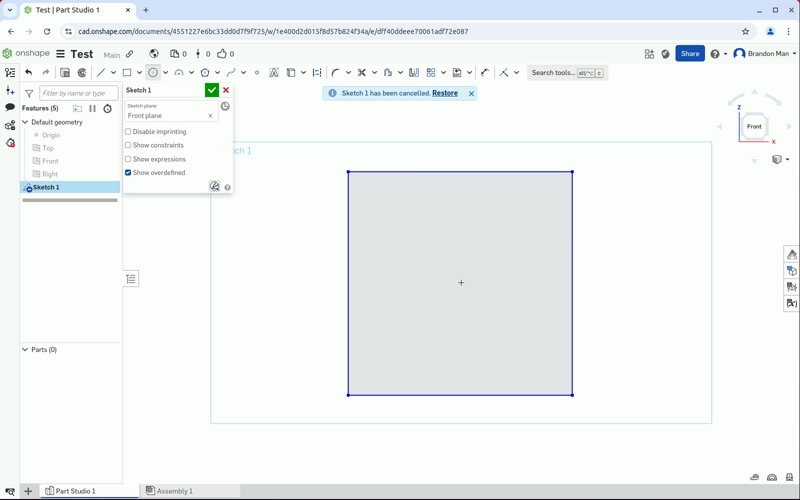
click(461, 282)
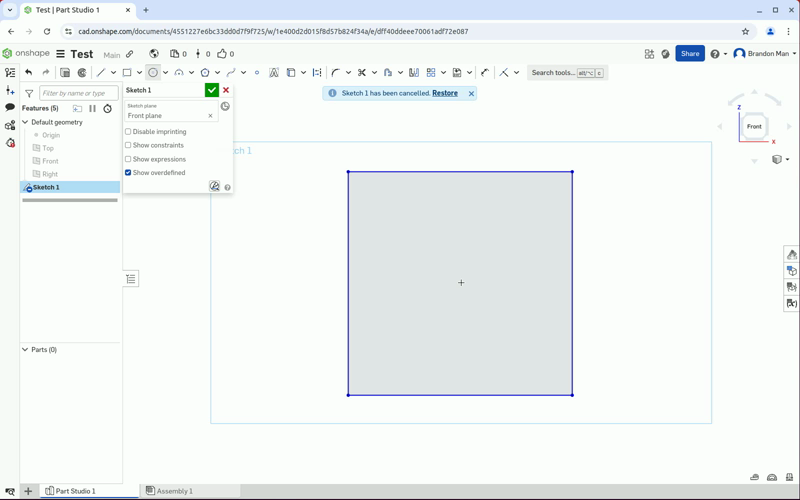
key_up(shift)
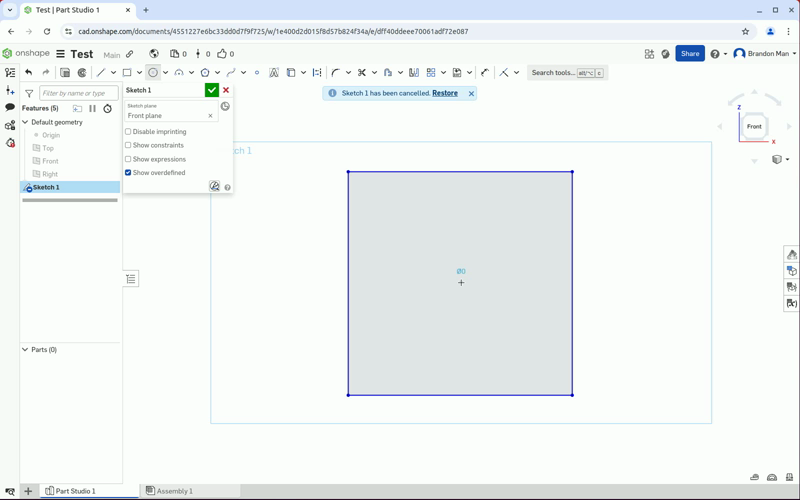
mouse_move(485, 282)
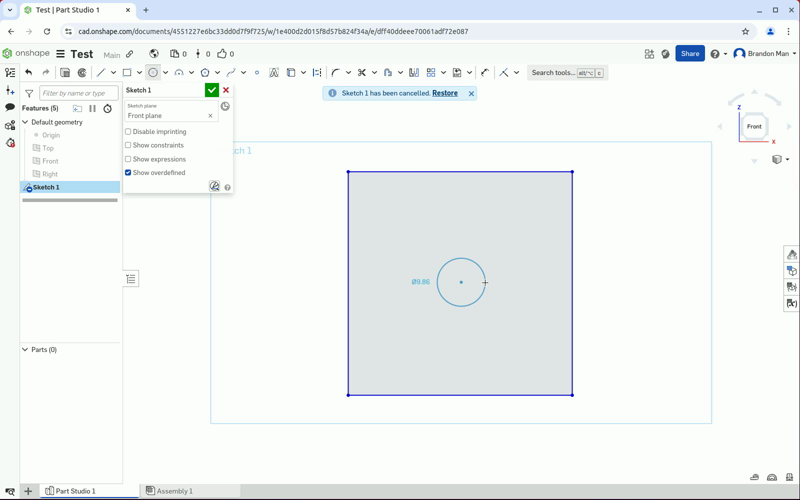
click(485, 282)
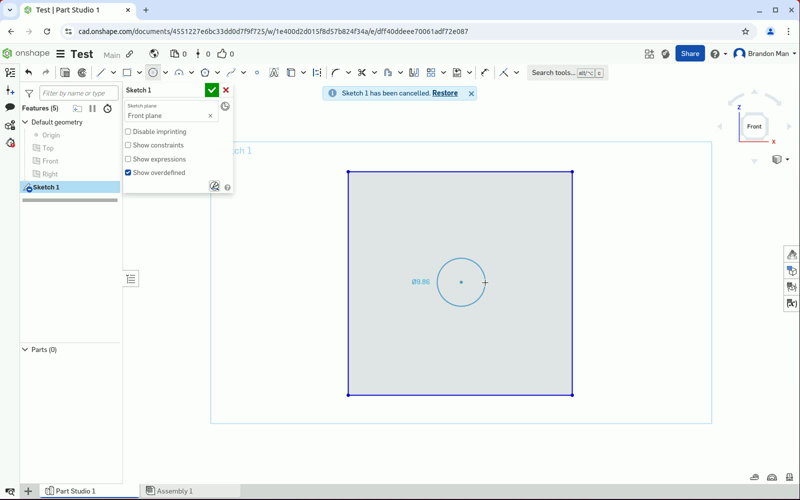
key(esc)
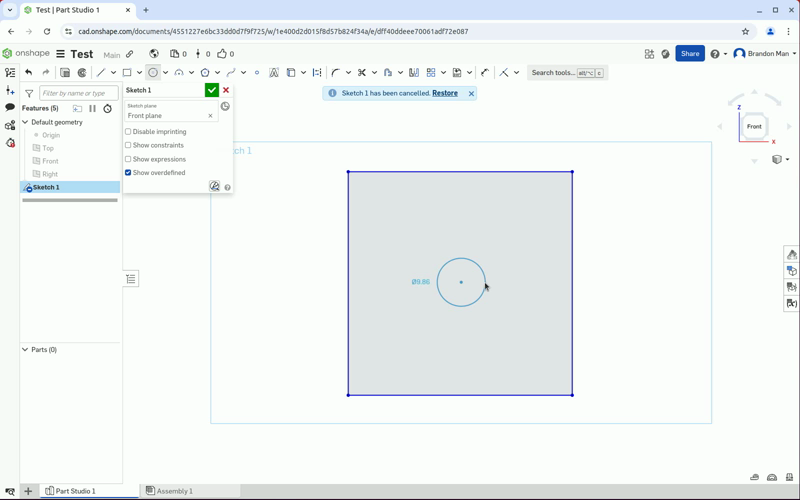
mouse_move(522, 231)
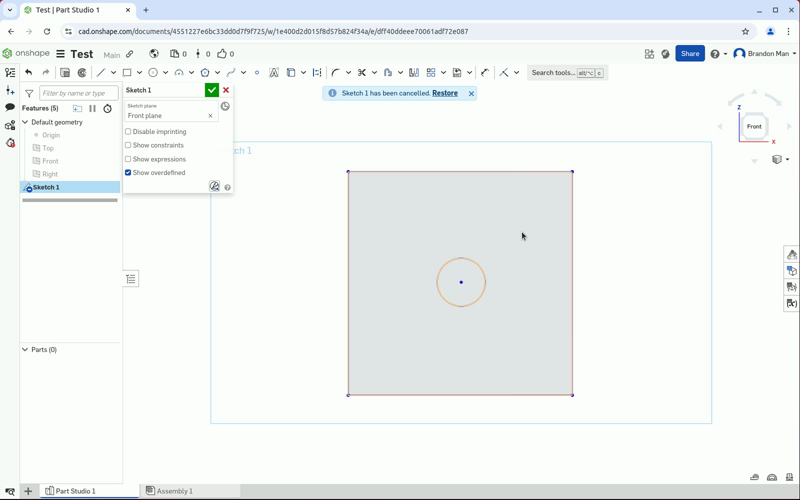
click(522, 231)
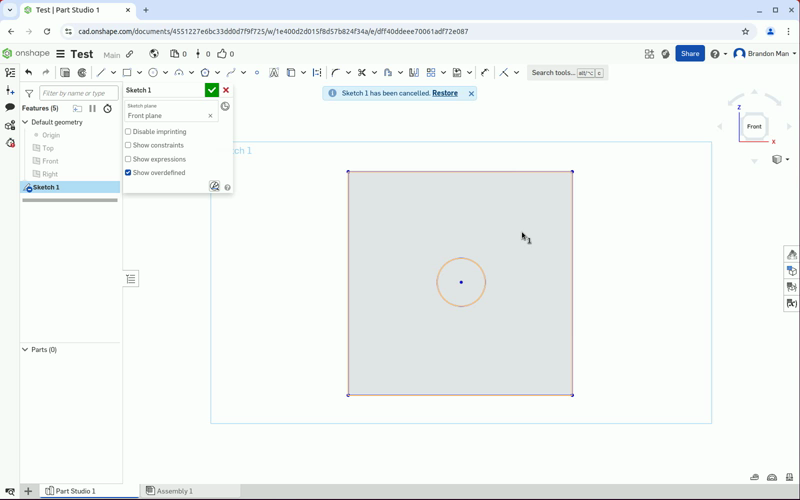
mouse_move(73, 352)
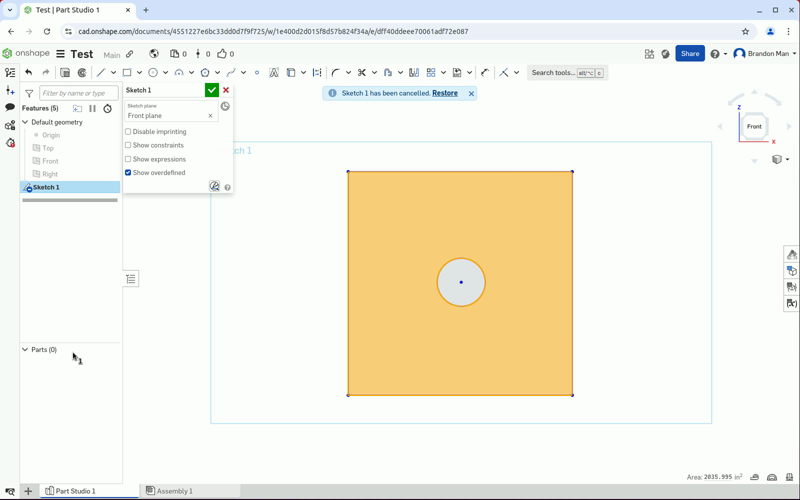
key(shift+y)
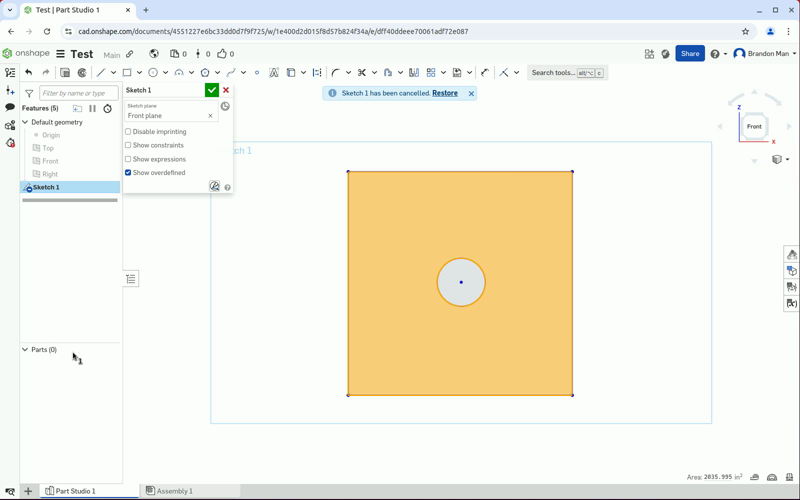
key(shift+e)
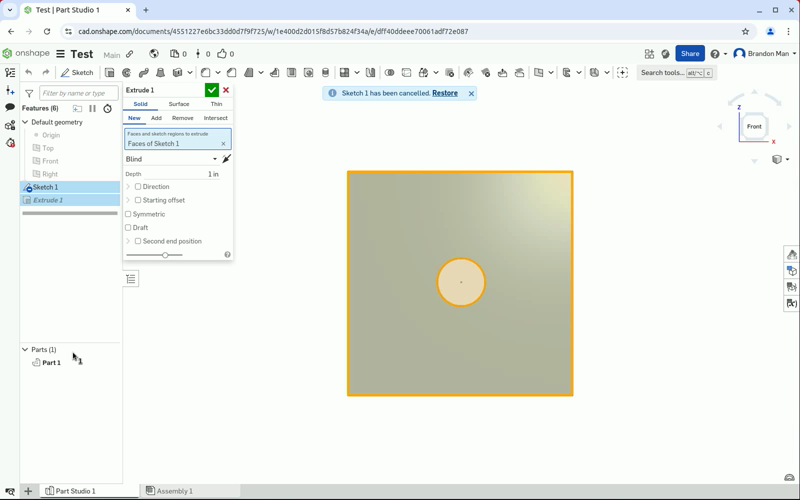
mouse_move(143, 106)
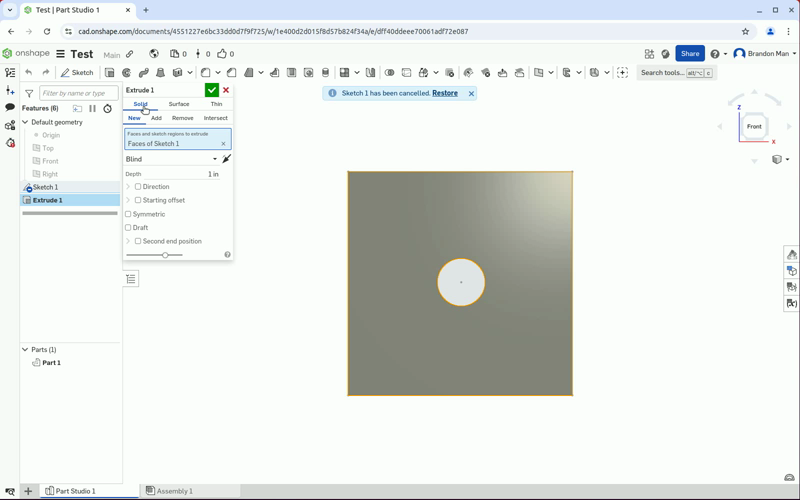
click(143, 106)
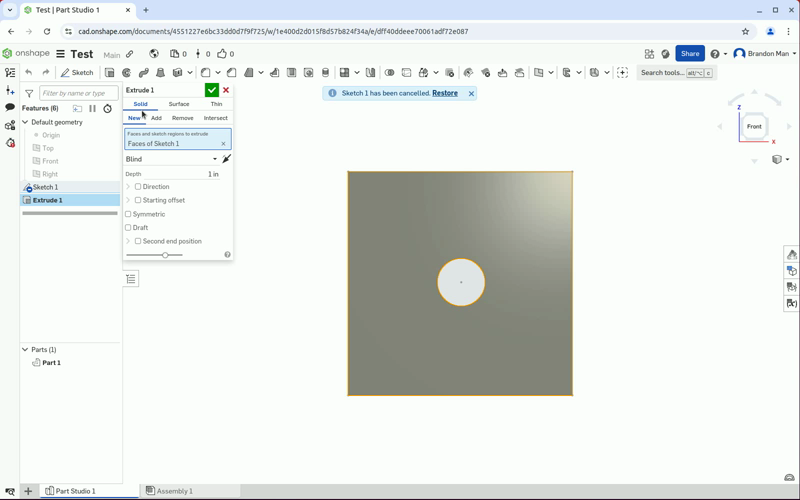
mouse_move(137, 120)
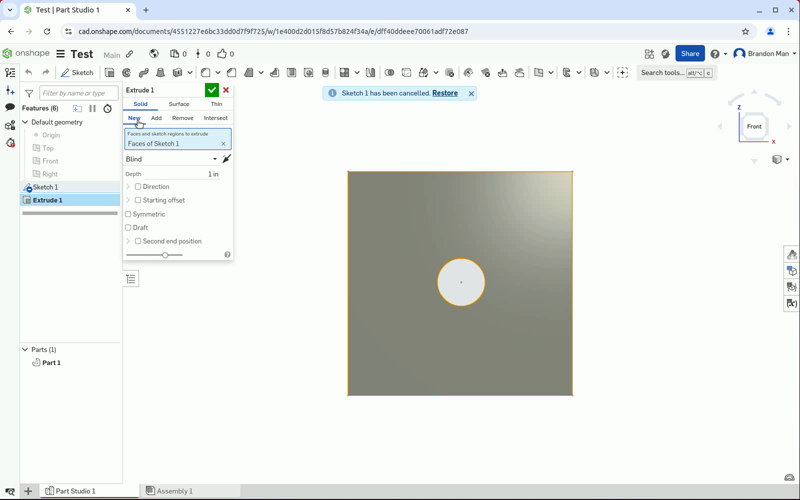
click(137, 120)
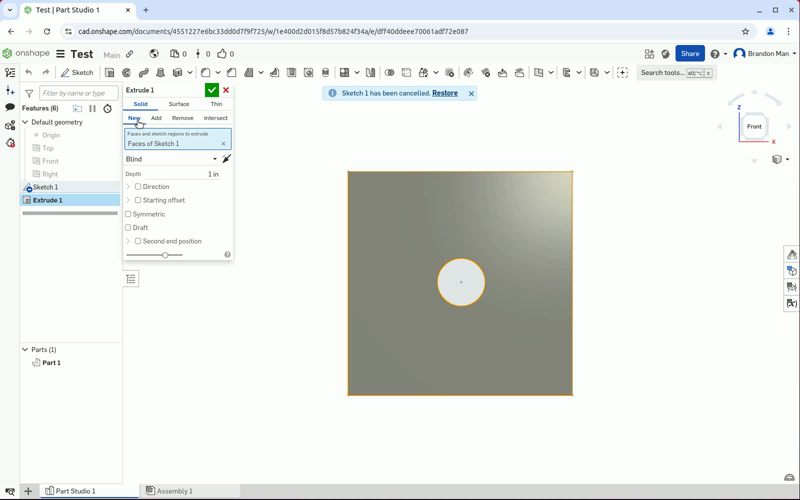
key(tab, 4)
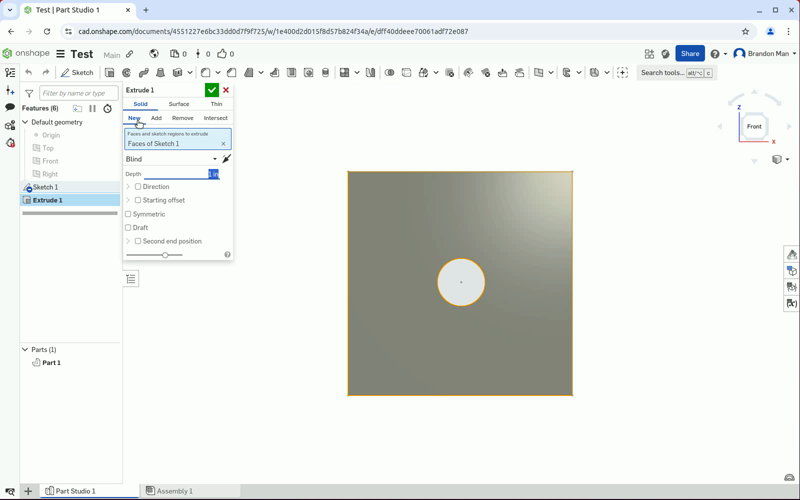
text(4.574)
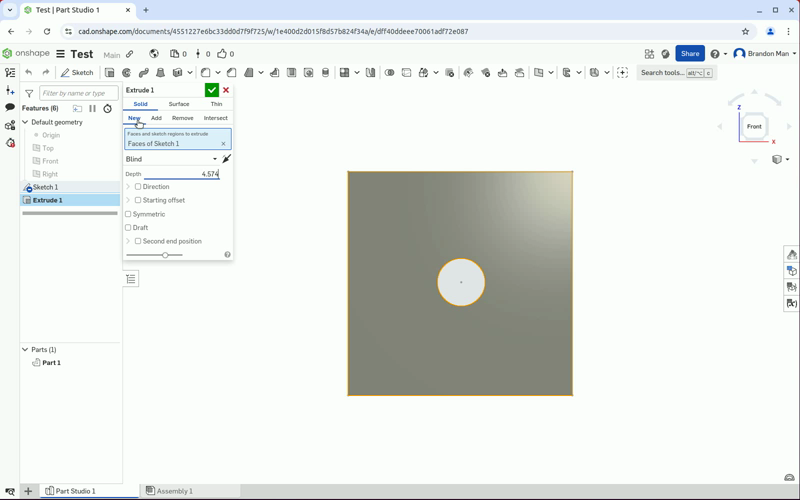
key(enter)
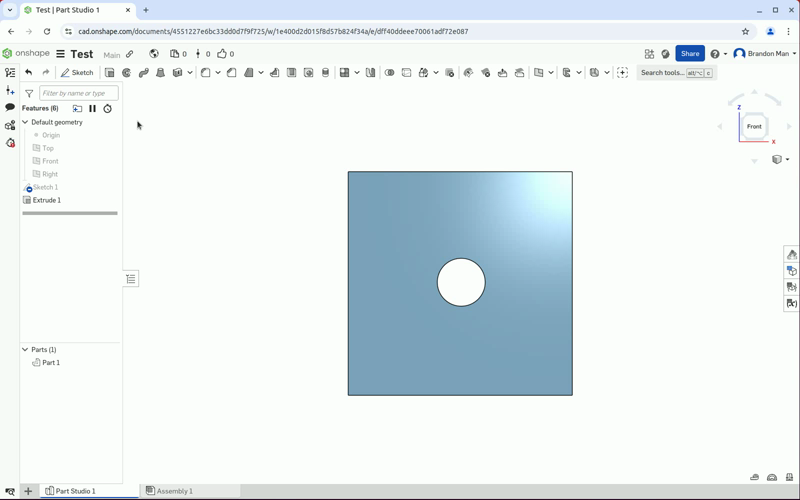
key(shift+h)
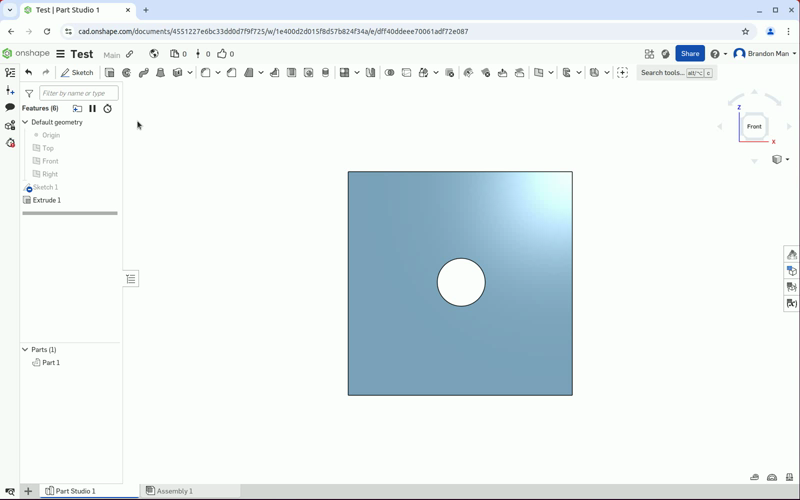
key(shift+h)
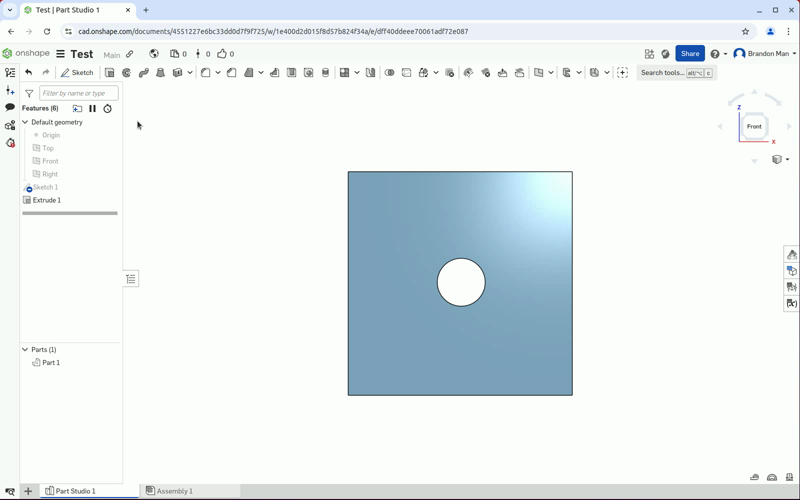
mouse_move(73, 189)
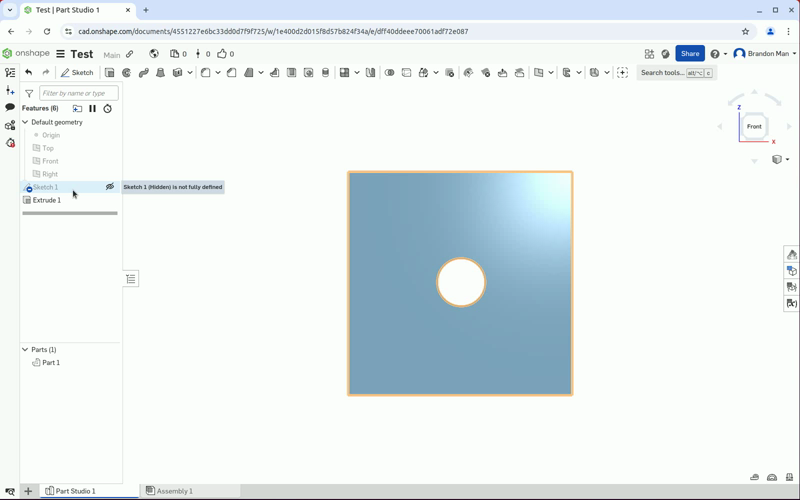
click(73, 189)
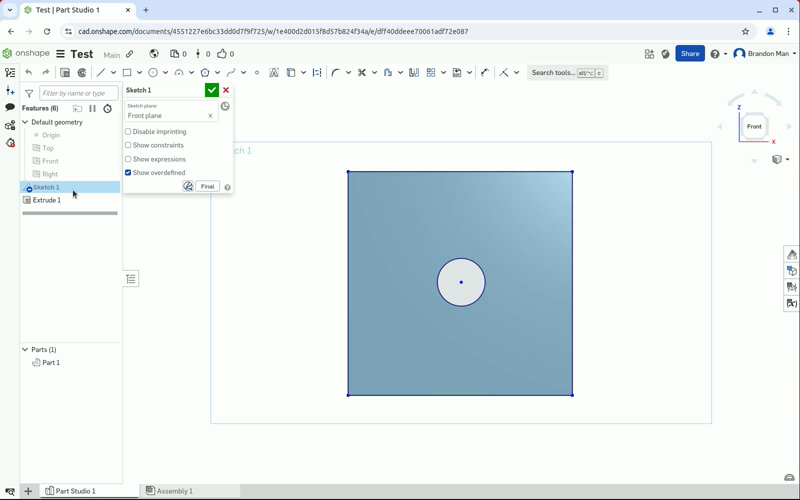
mouse_move(229, 92)
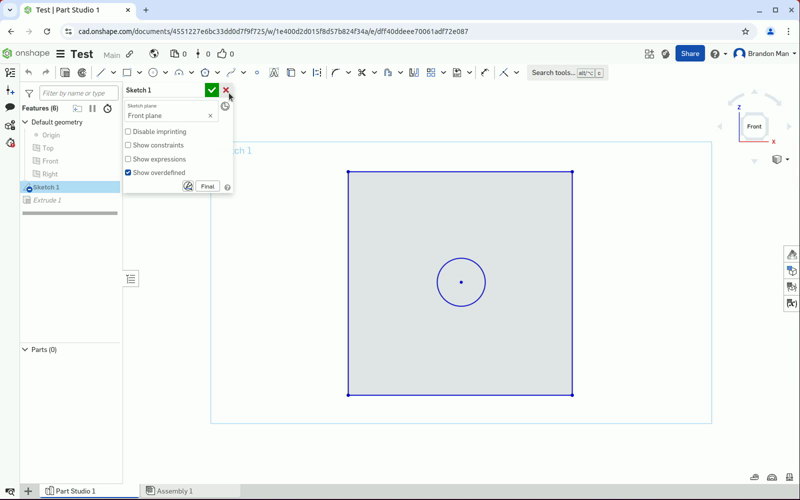
click(229, 92)
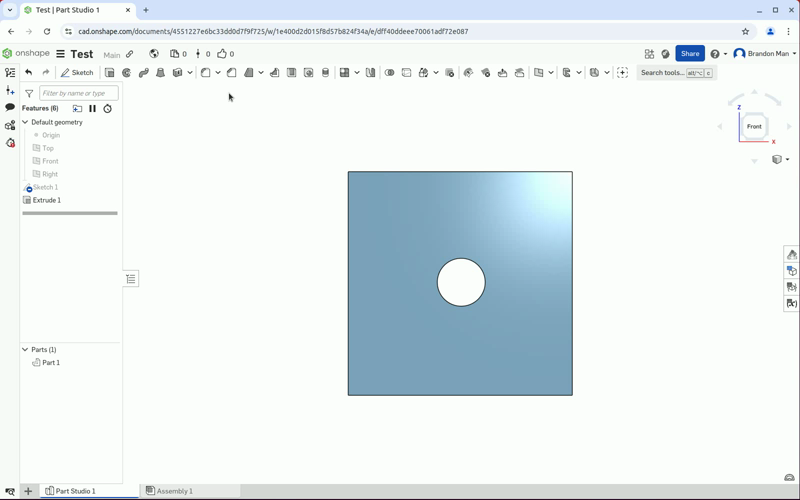
mouse_move(541, 75)
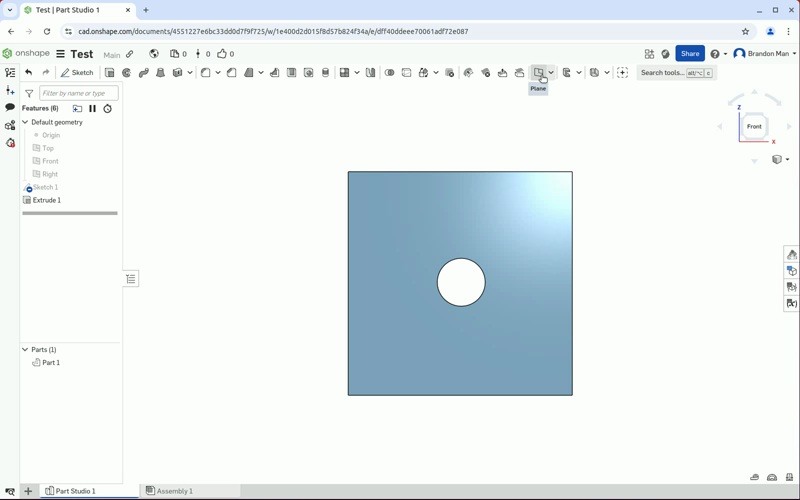
click(541, 75)
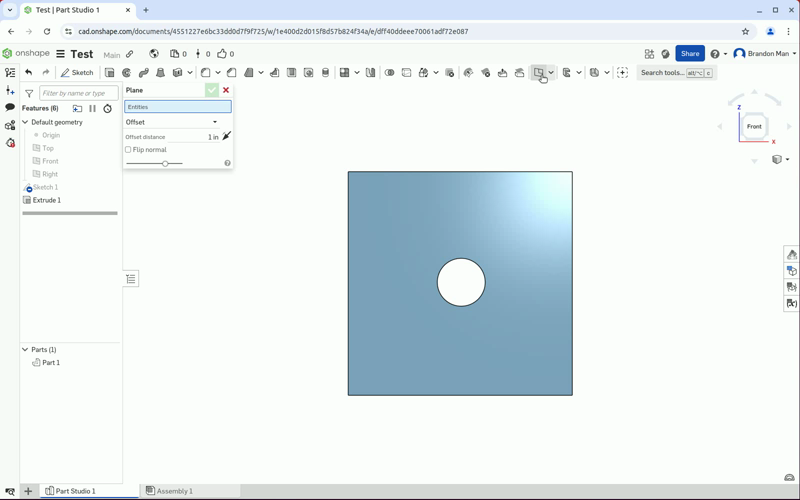
mouse_move(73, 163)
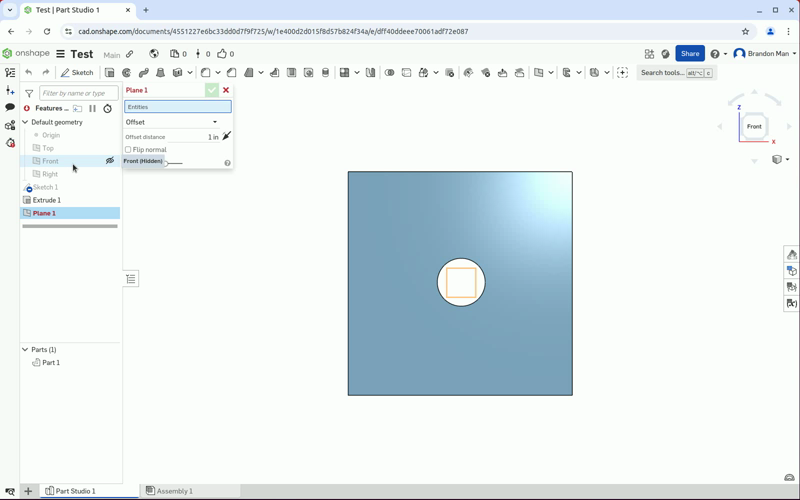
click(73, 163)
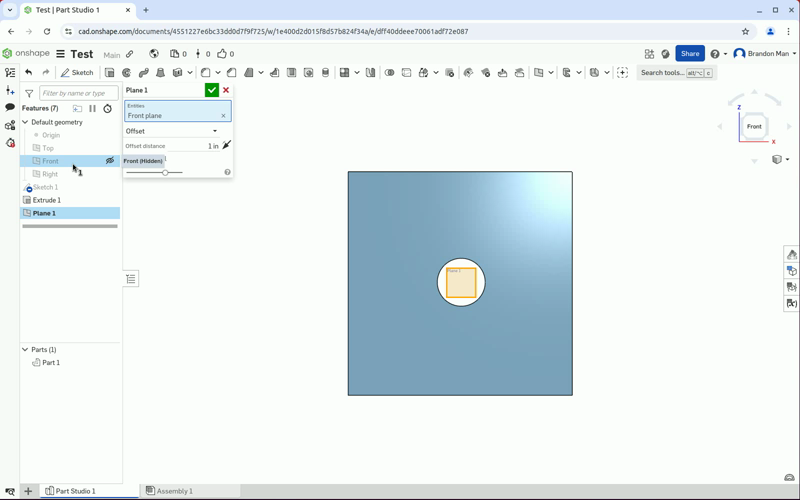
key(tab, 2)
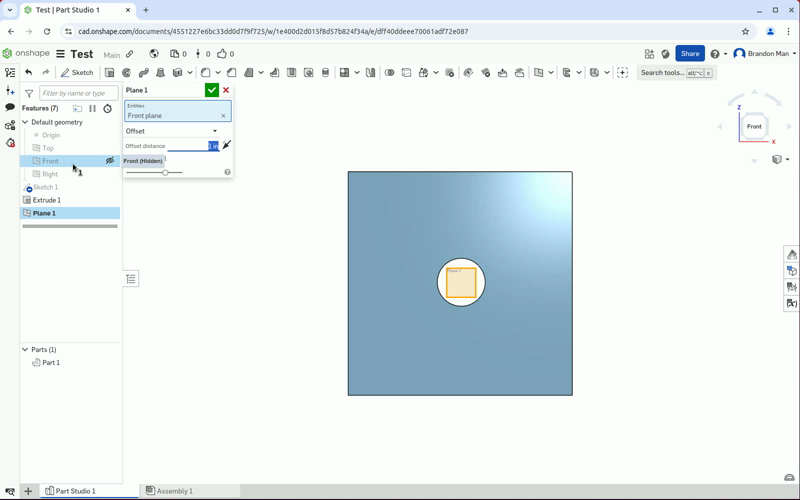
text(4.56)
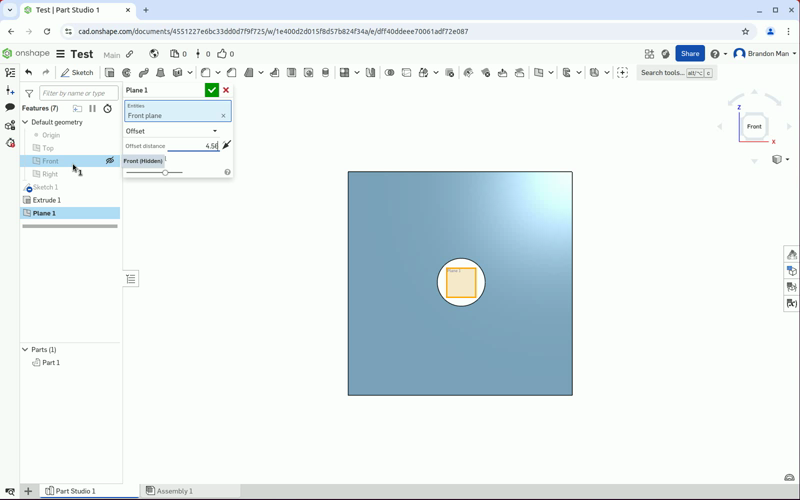
key(enter, 2)
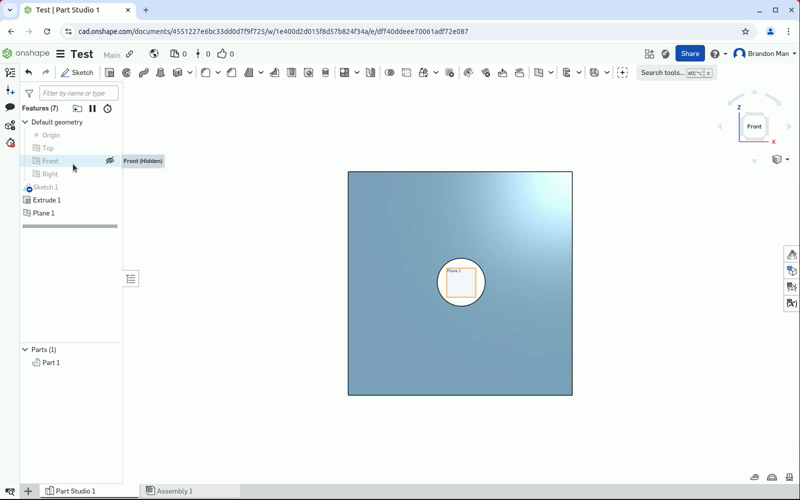
key(shift+s)
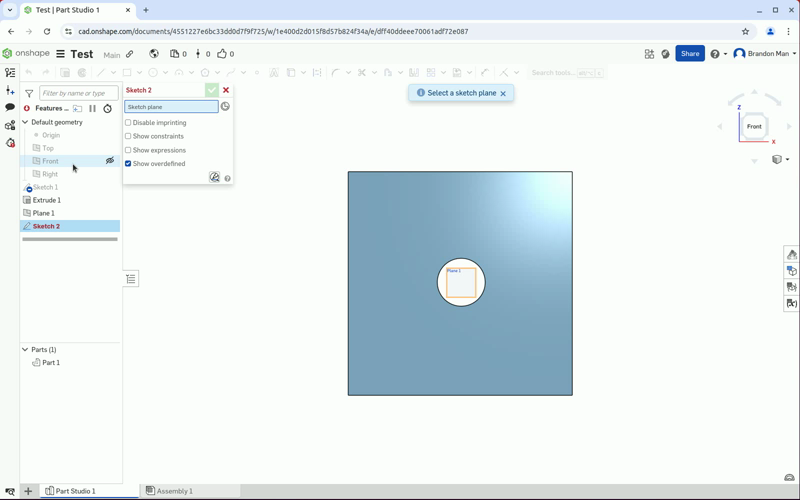
mouse_move(73, 215)
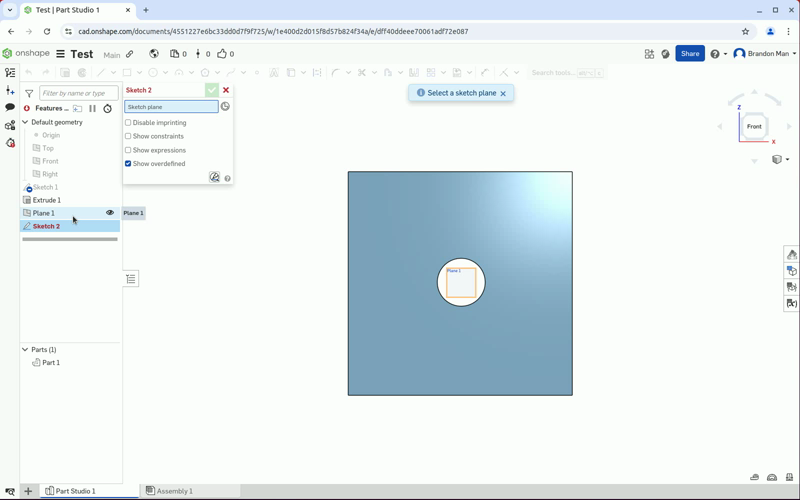
click(73, 215)
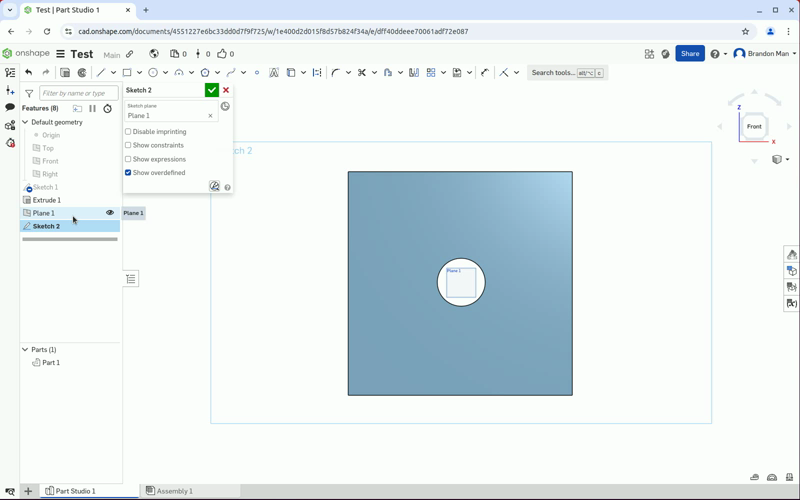
mouse_move(73, 352)
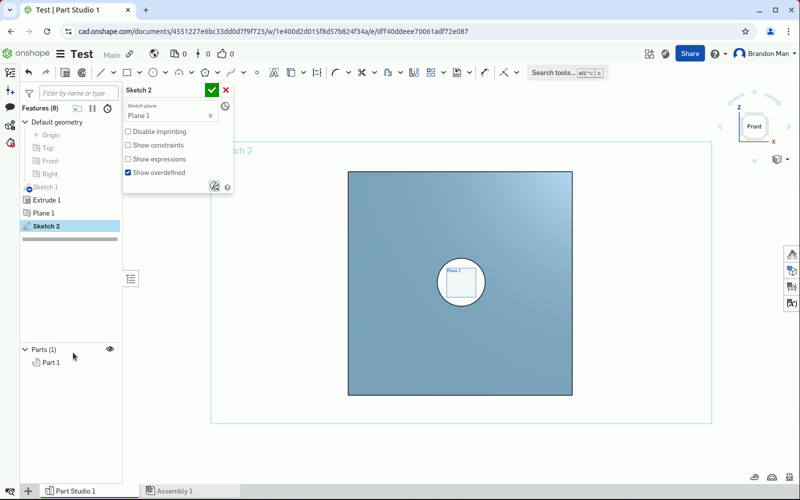
key(y)
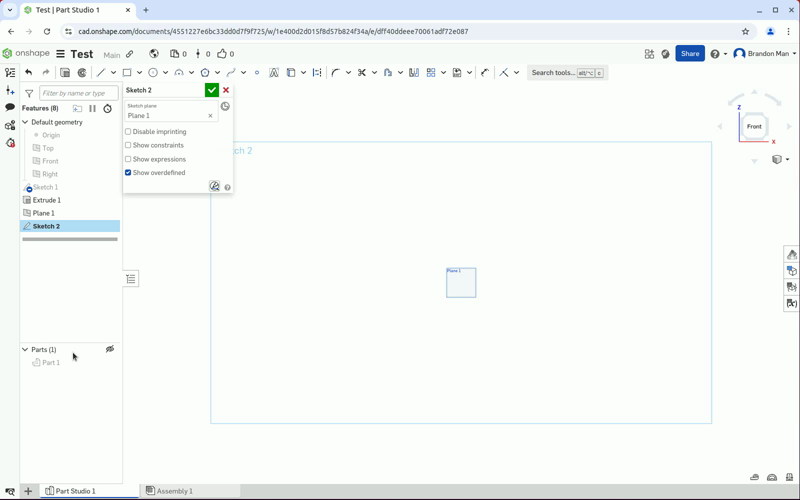
key(l)
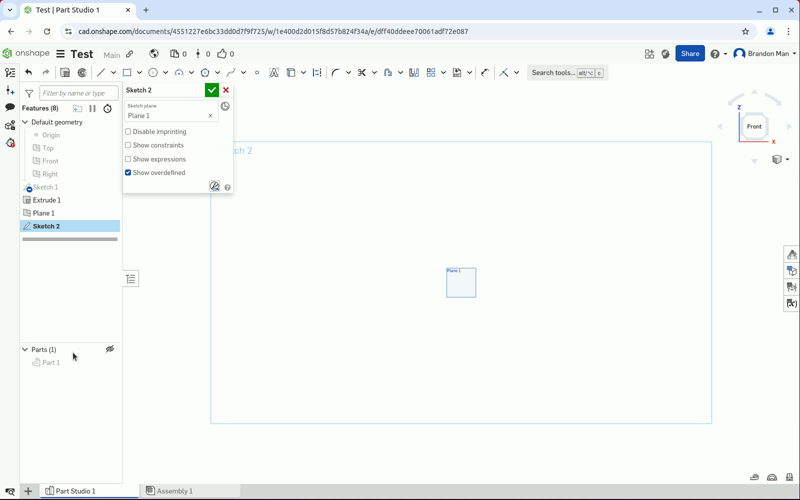
key_down(shift)
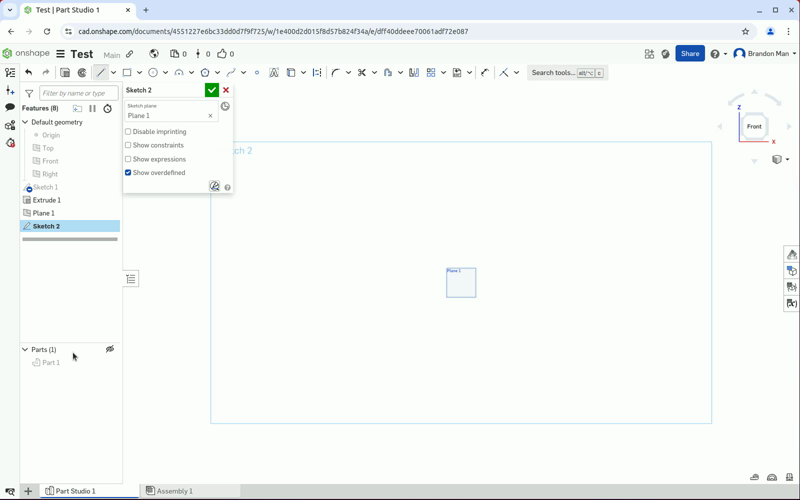
mouse_move(359, 259)
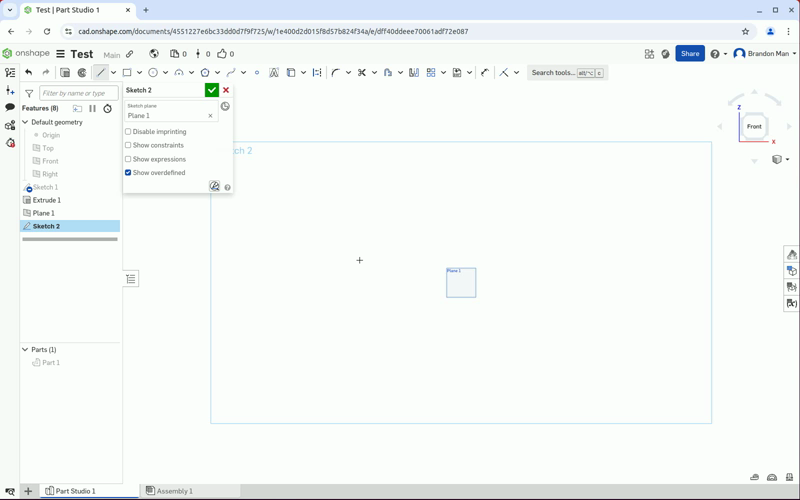
click(359, 259)
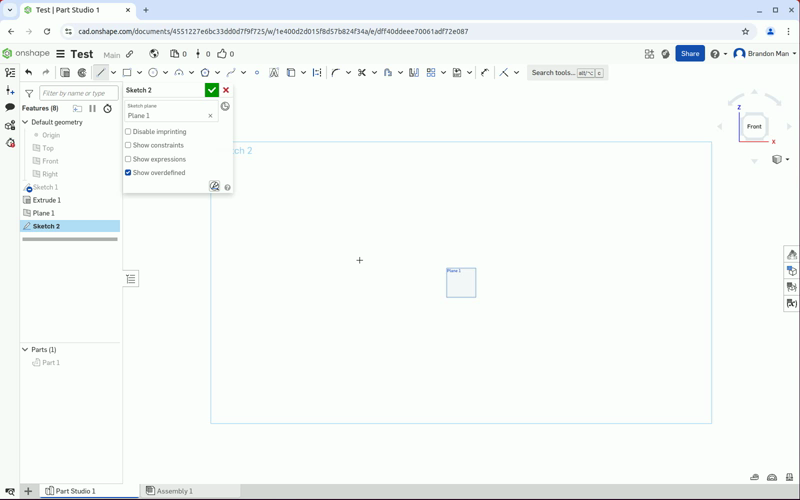
key_up(shift)
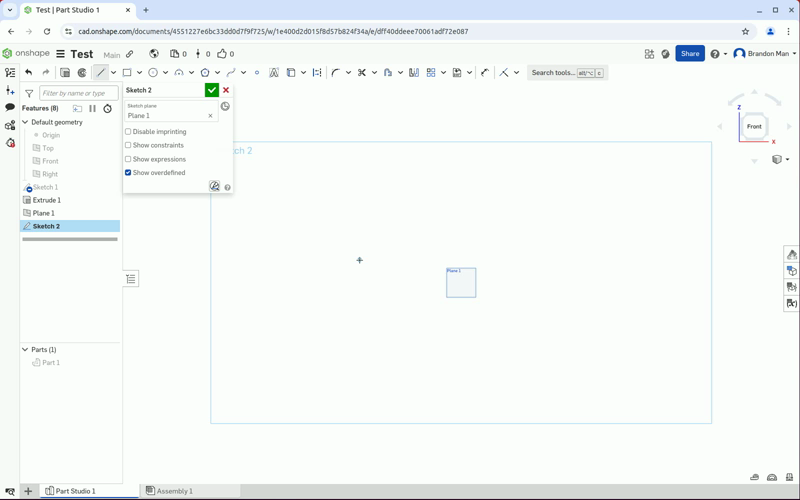
key_down(shift)
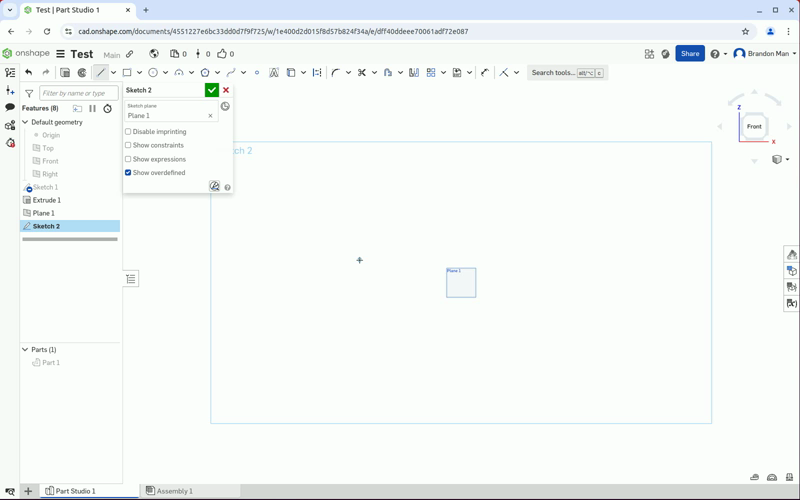
mouse_move(435, 259)
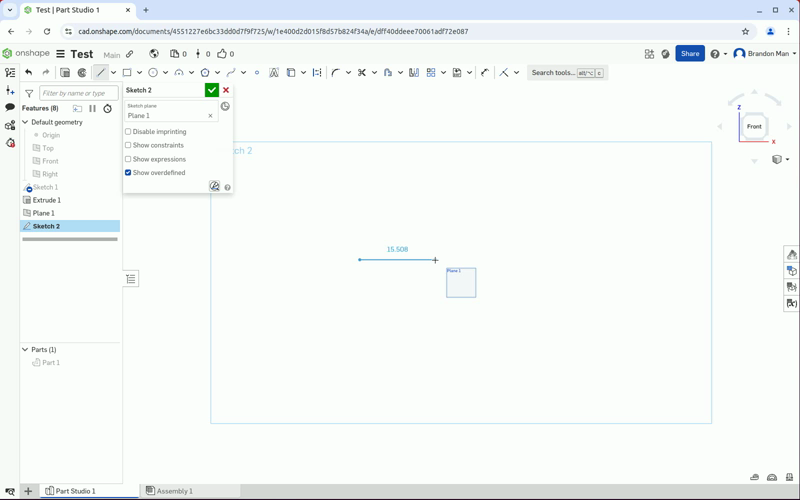
click(435, 259)
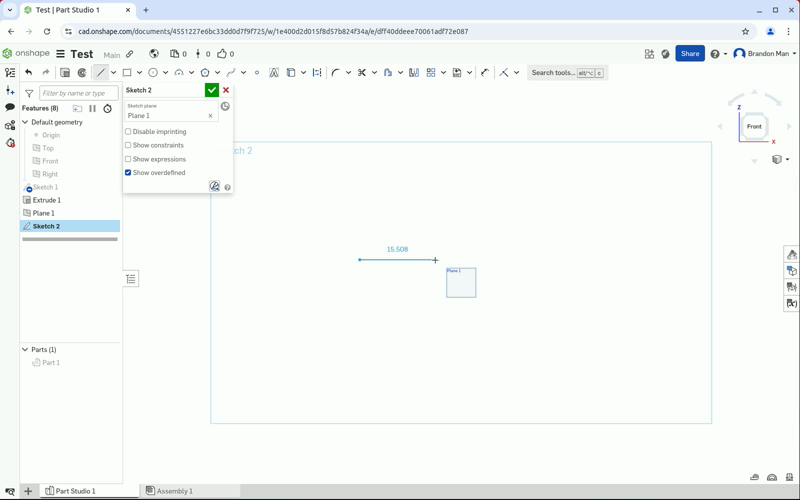
key_up(shift)
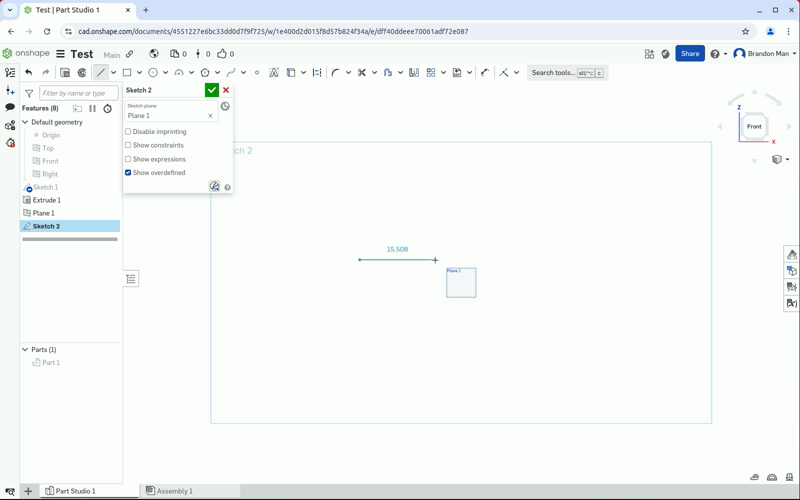
key_down(shift)
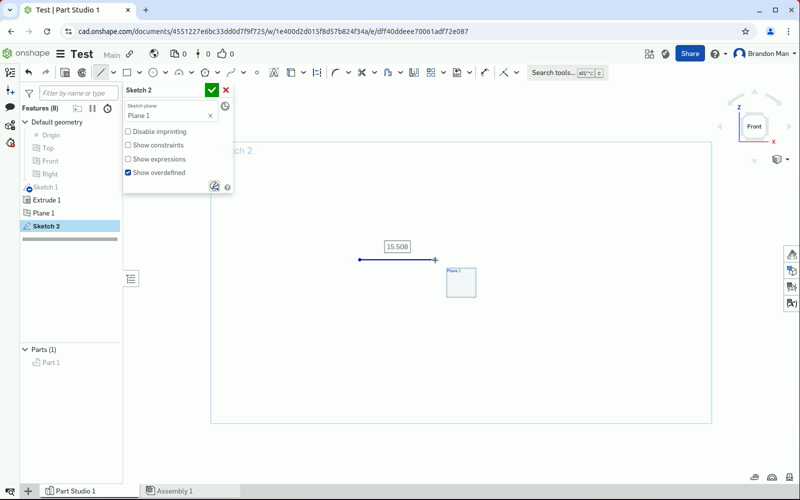
mouse_move(435, 184)
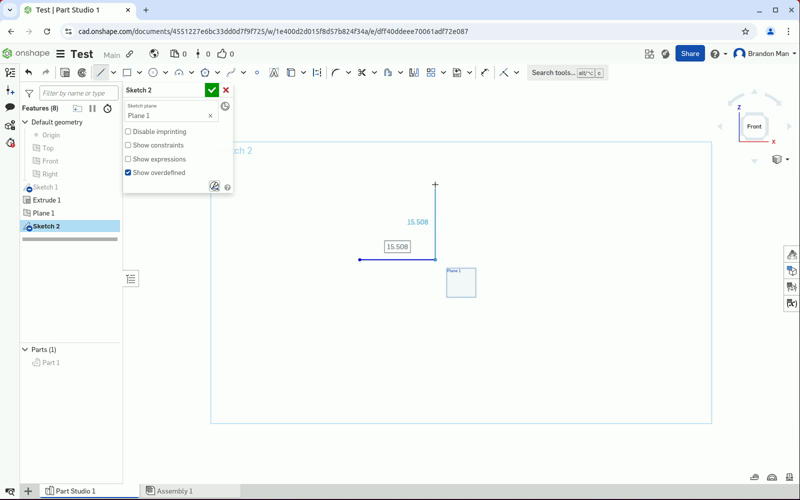
click(435, 184)
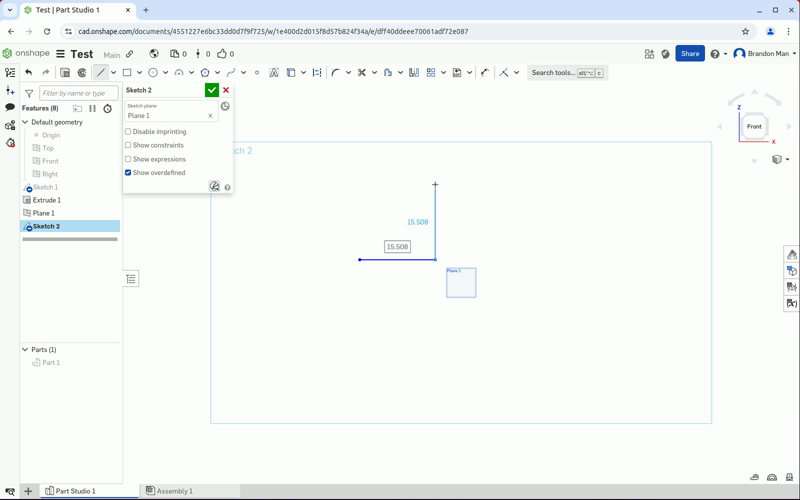
key_up(shift)
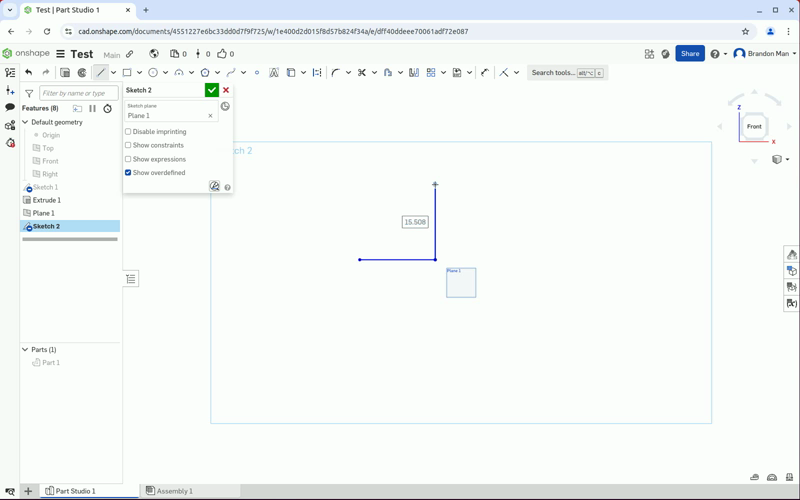
key_down(shift)
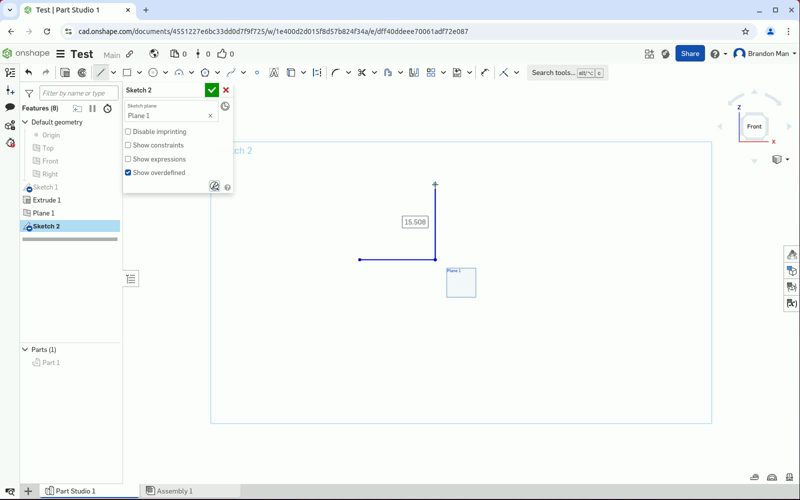
mouse_move(359, 184)
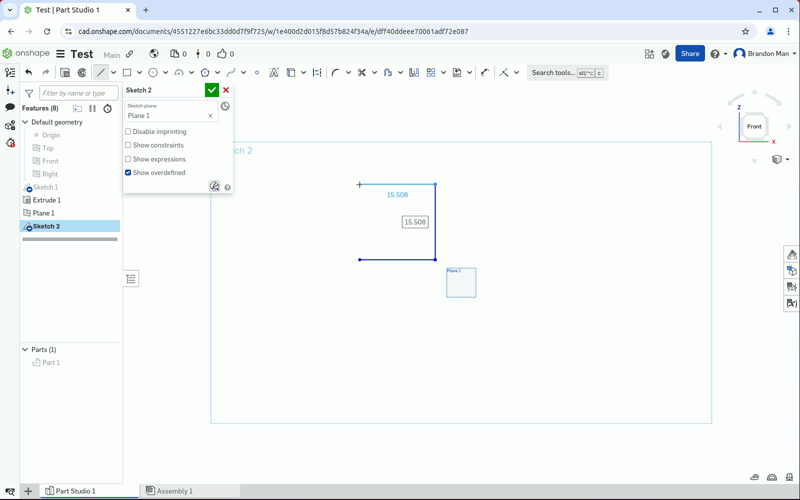
click(359, 184)
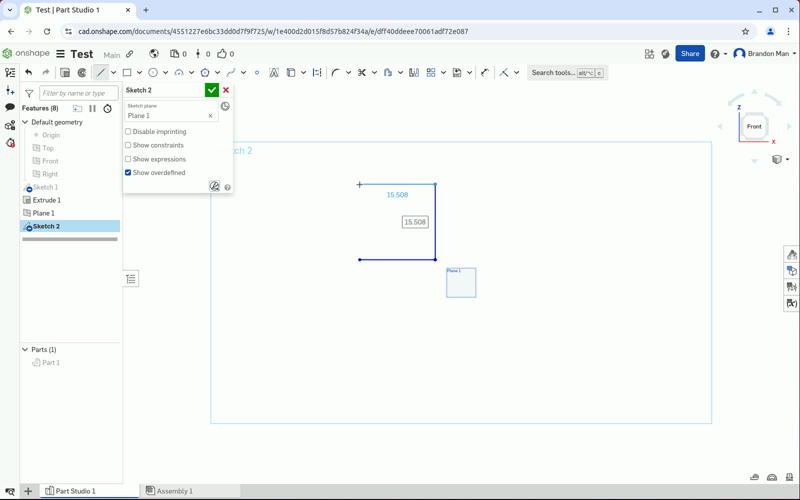
key_up(shift)
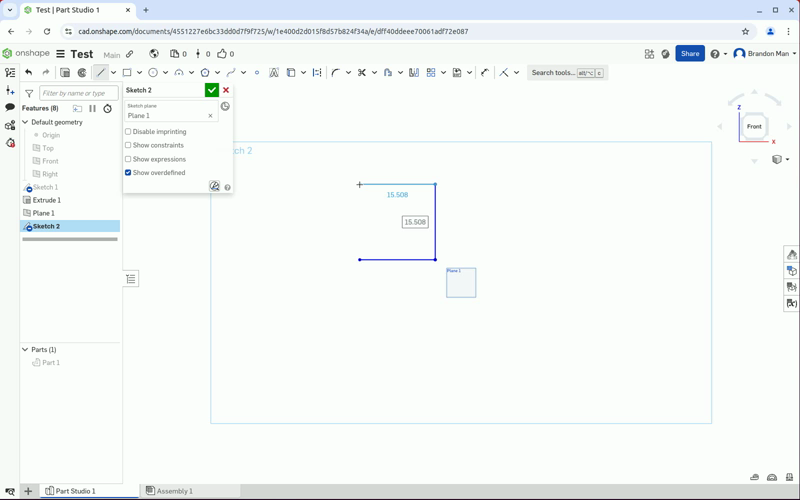
key_down(shift)
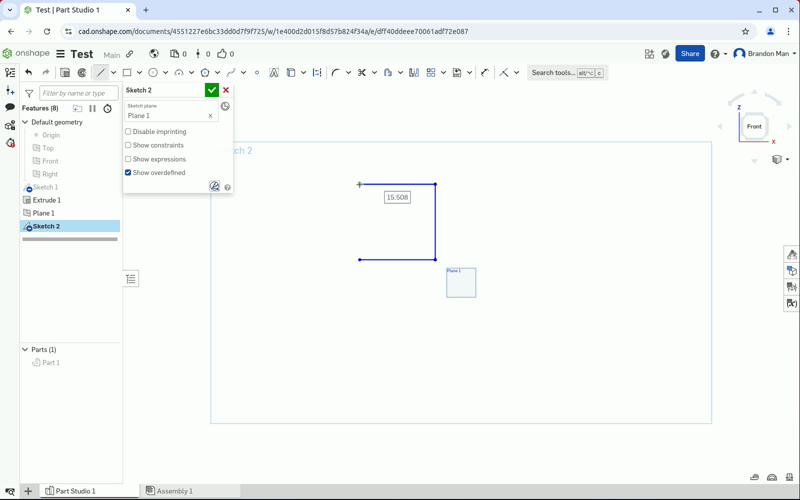
mouse_move(359, 259)
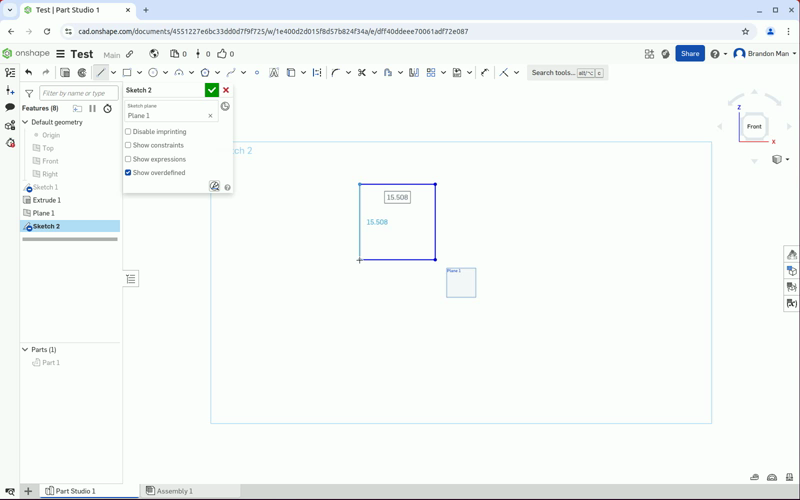
key_up(shift)
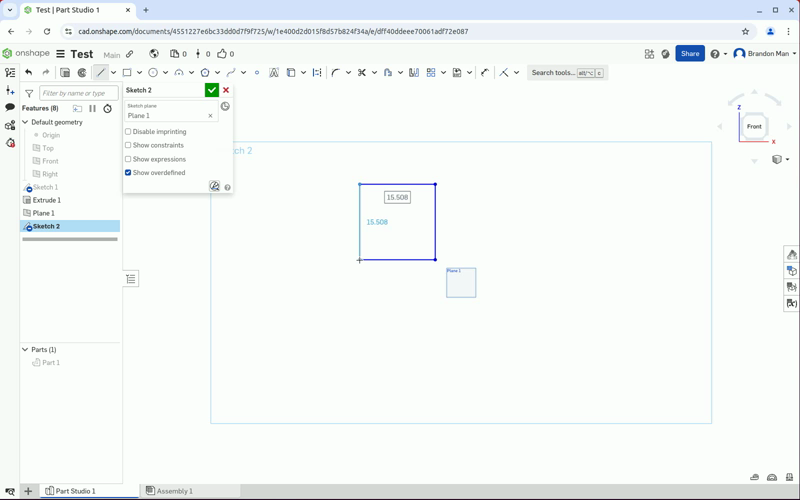
click(359, 259)
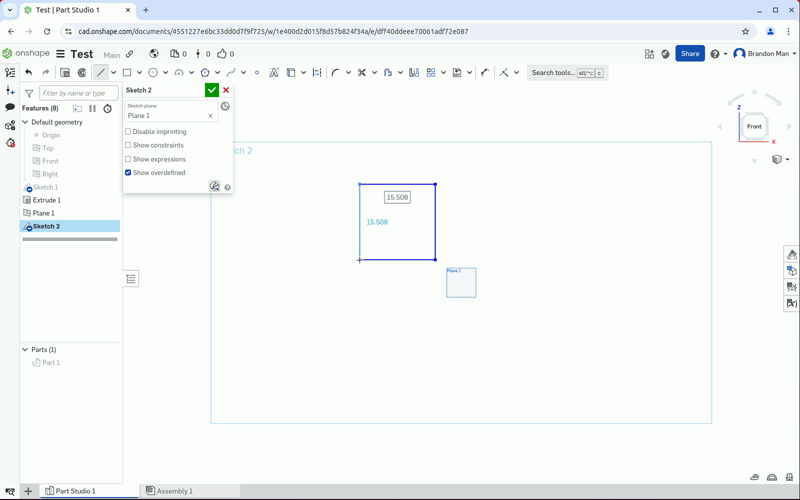
key(esc)
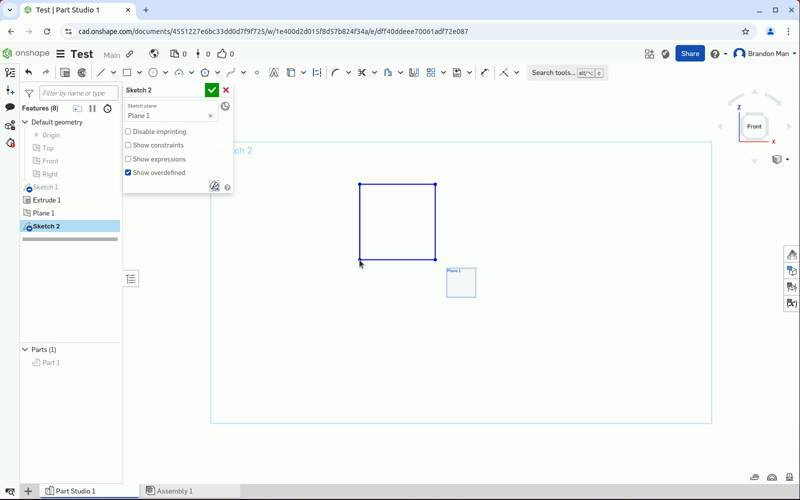
mouse_move(375, 244)
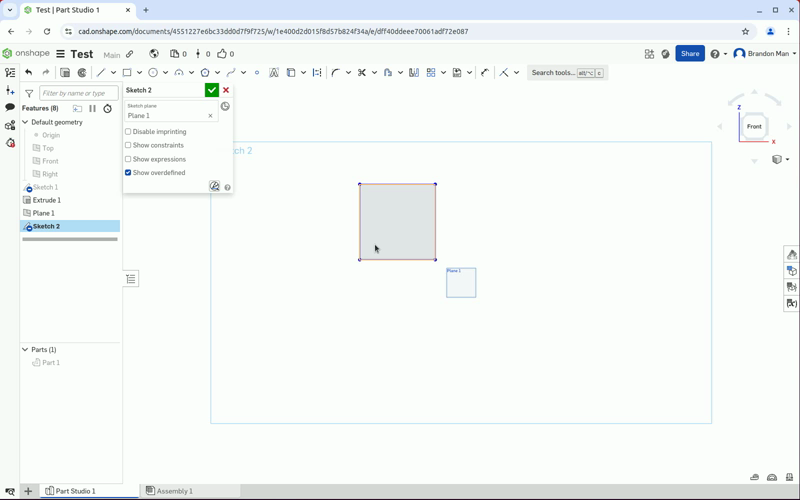
click(375, 244)
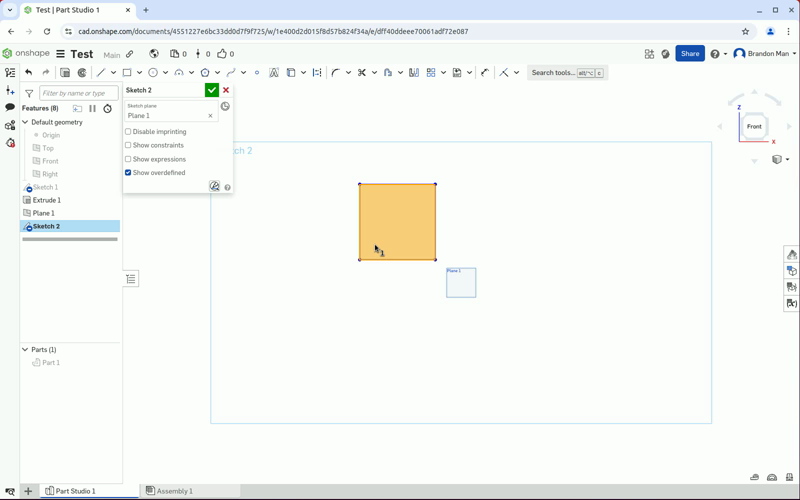
mouse_move(73, 352)
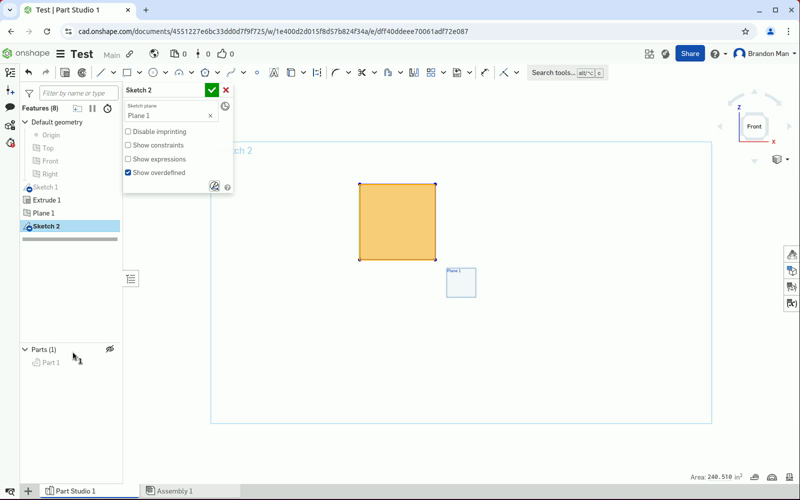
key(shift+y)
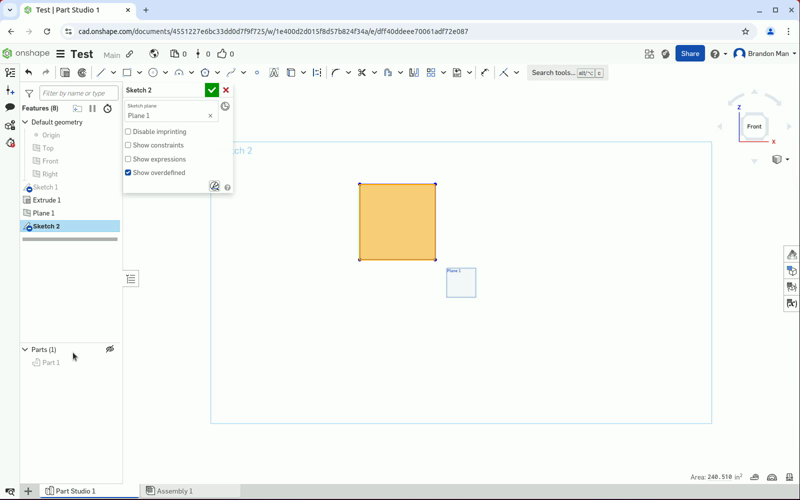
key(shift+e)
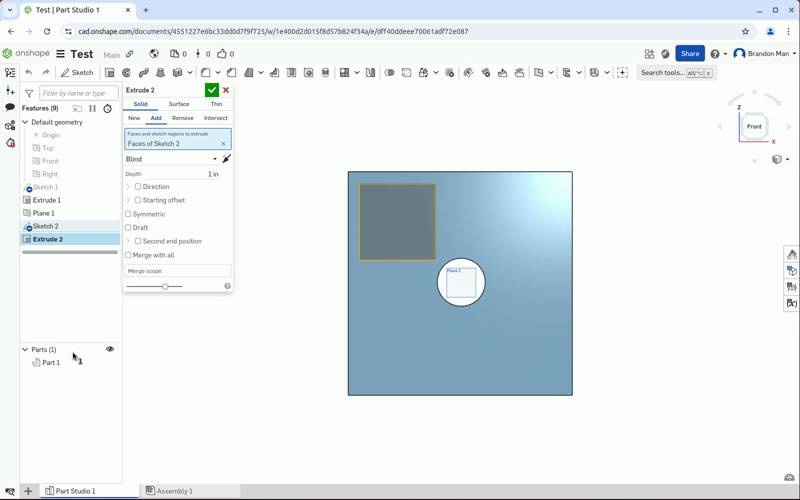
mouse_move(143, 106)
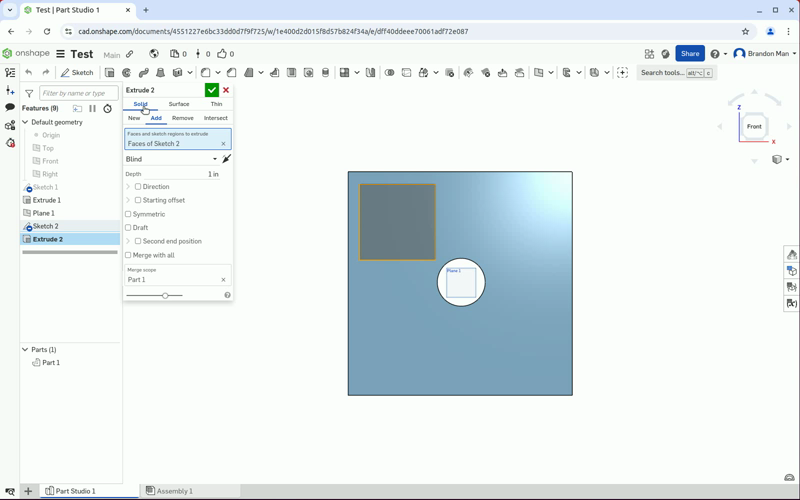
click(143, 106)
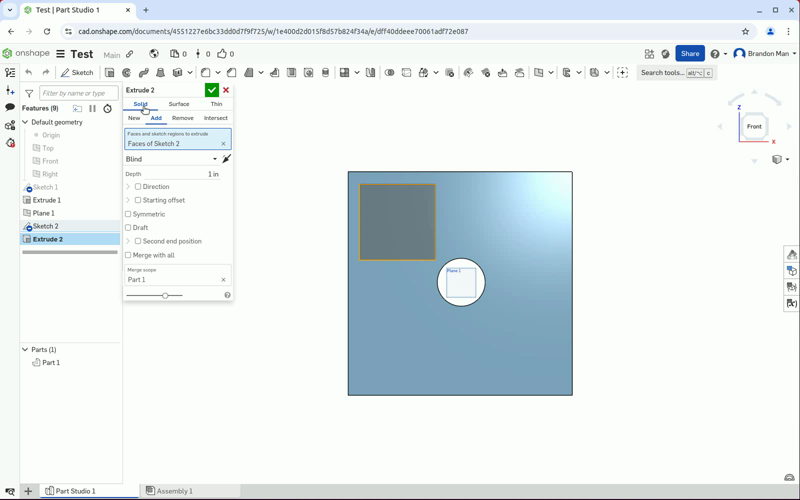
mouse_move(137, 120)
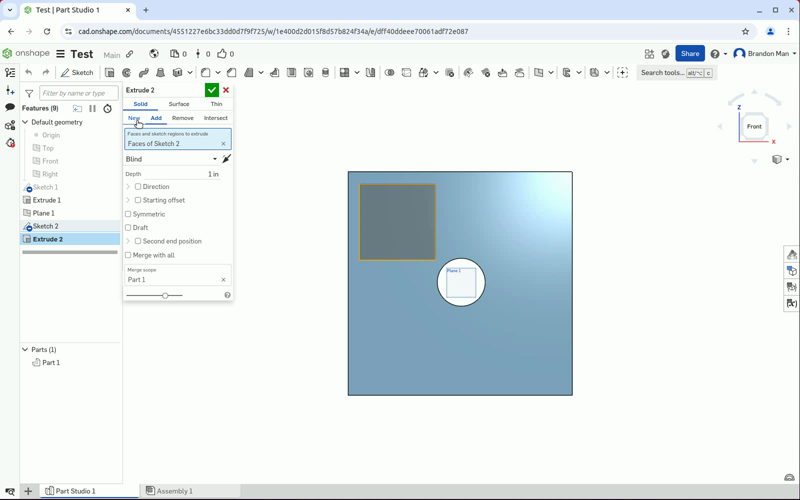
click(137, 120)
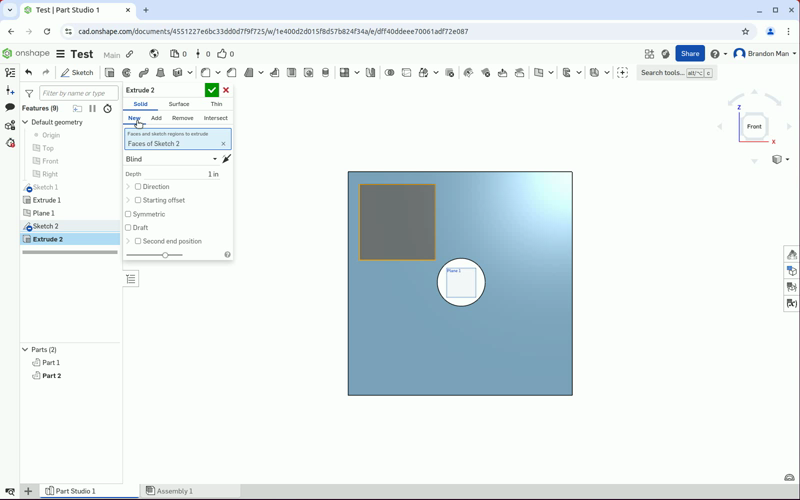
key(tab, 4)
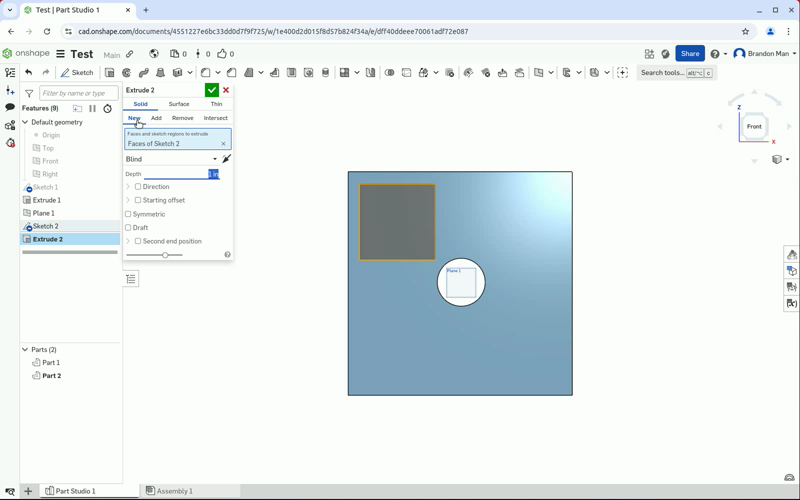
text(4.574)
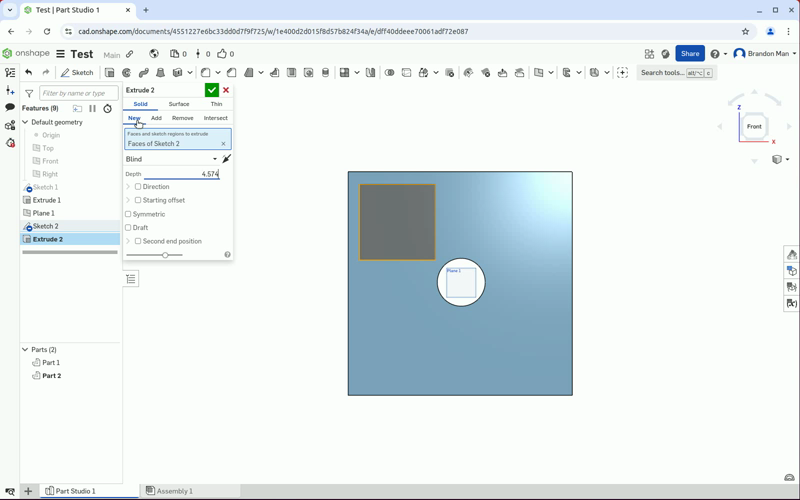
key(enter)
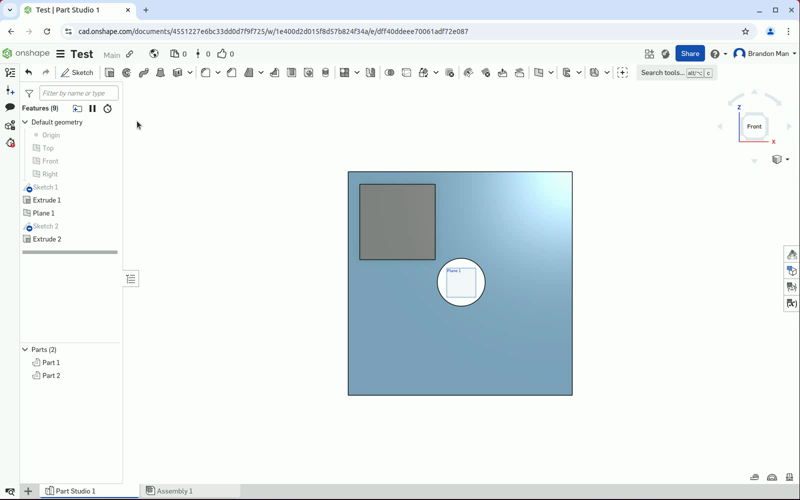
key(shift+h)
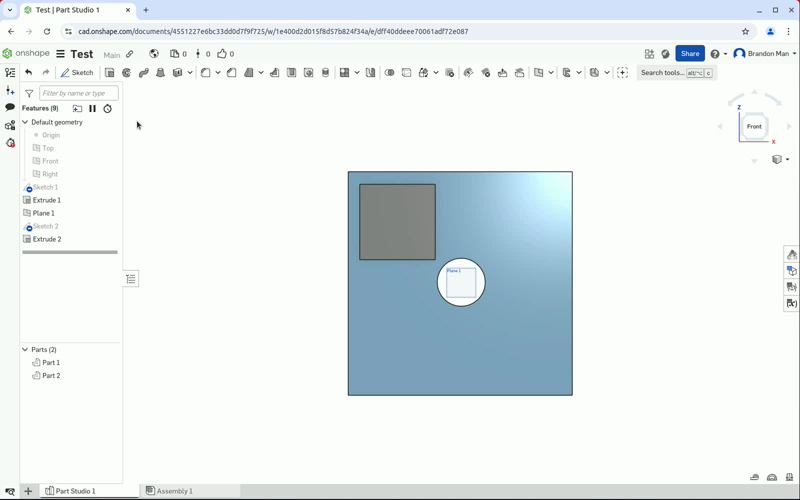
key(shift+h)
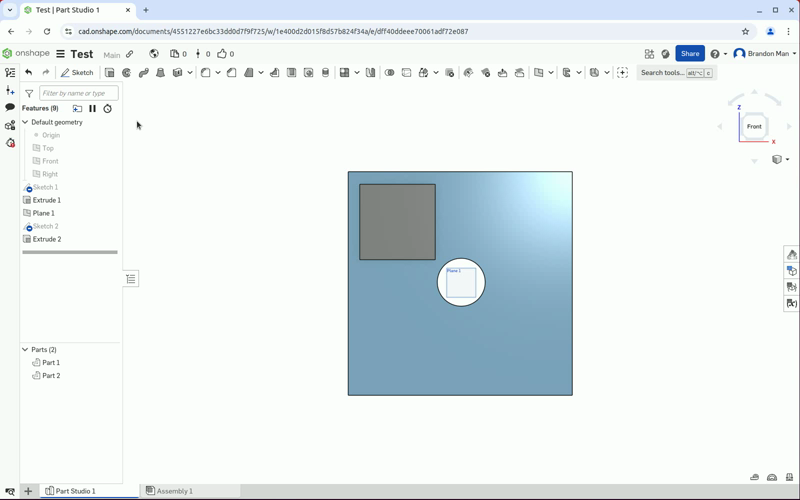
mouse_move(73, 189)
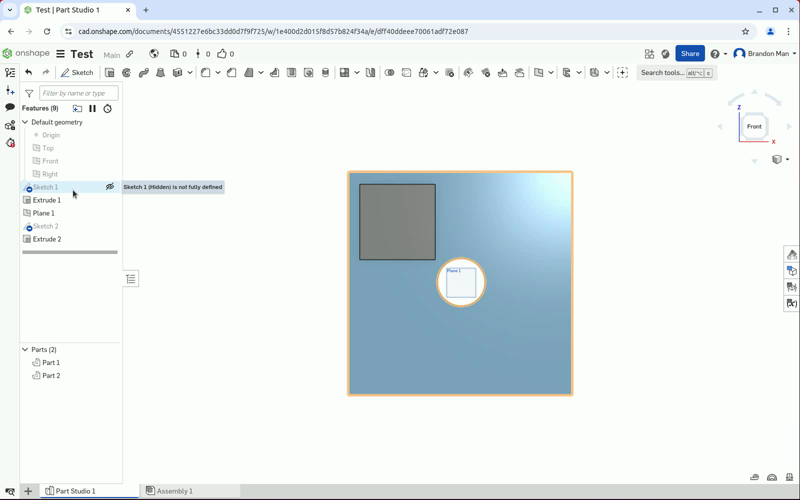
click(73, 189)
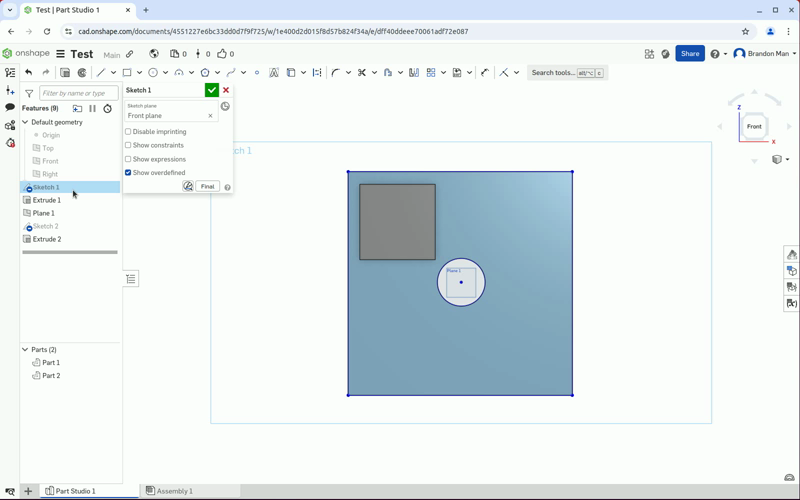
mouse_move(229, 92)
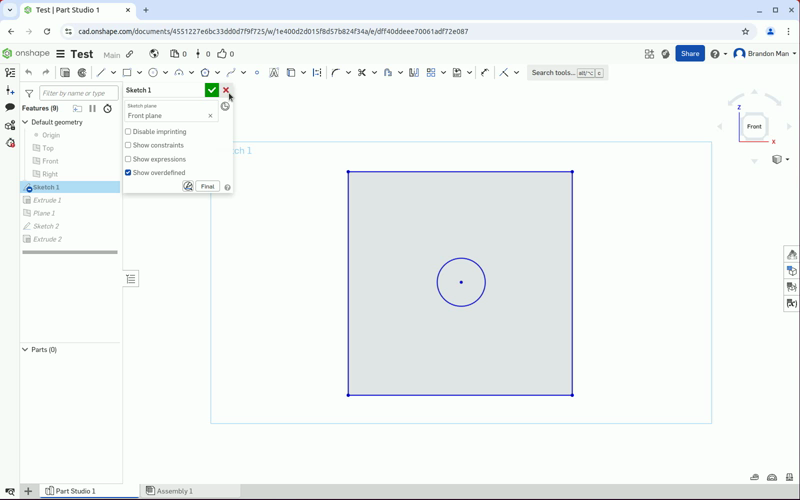
click(229, 92)
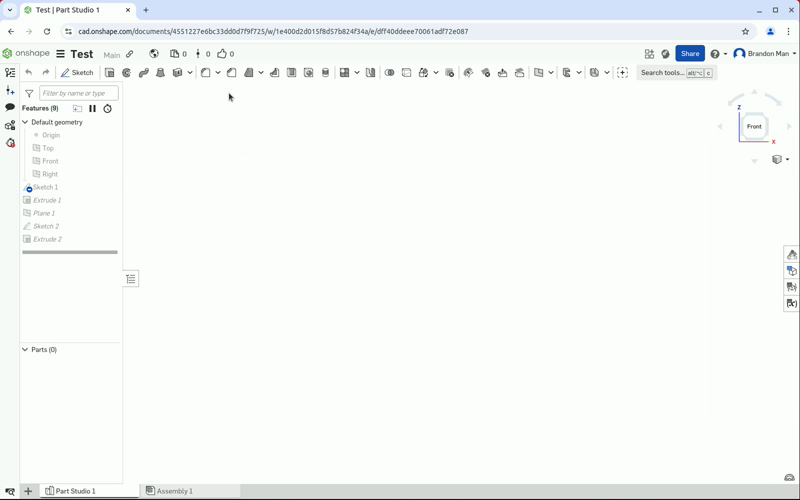
key(shift+s)
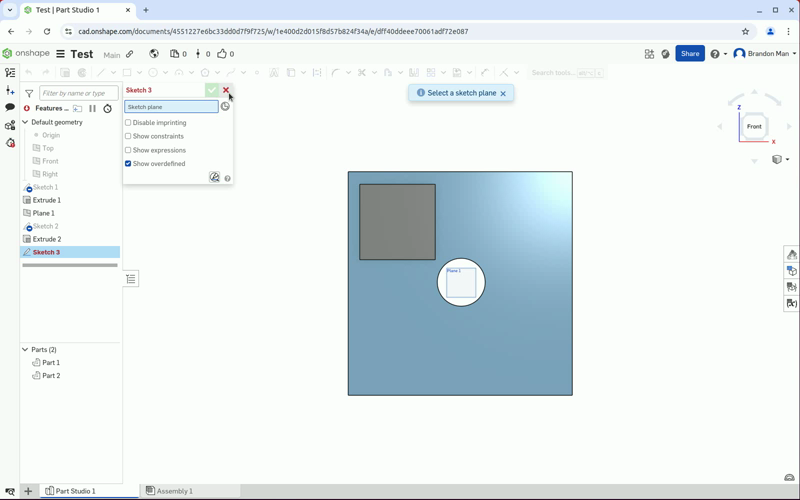
mouse_move(73, 215)
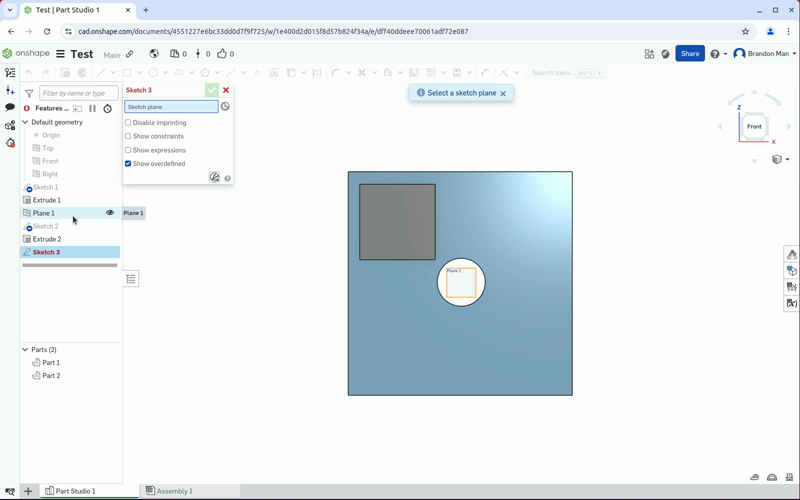
click(73, 215)
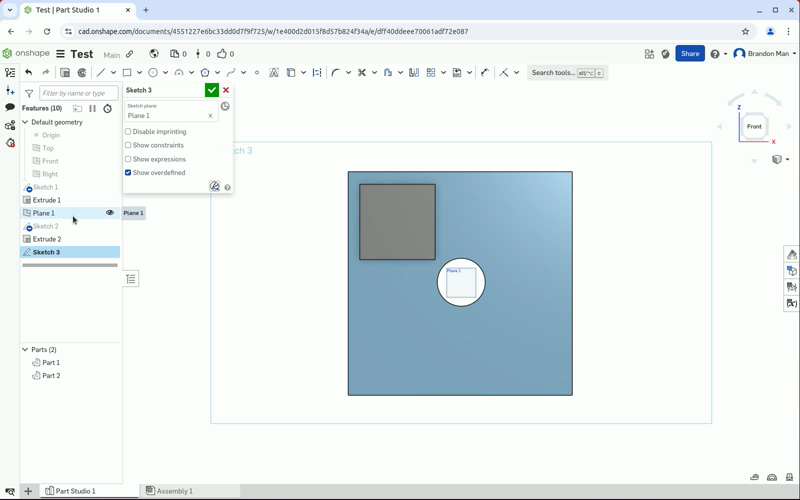
mouse_move(73, 352)
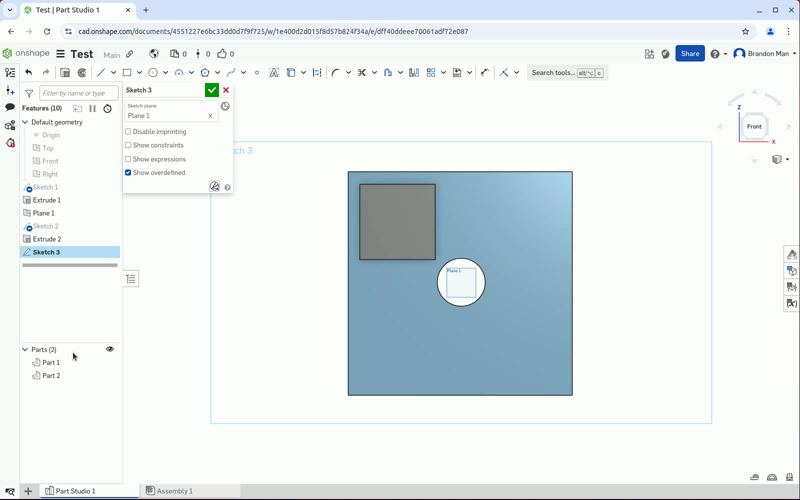
key(y)
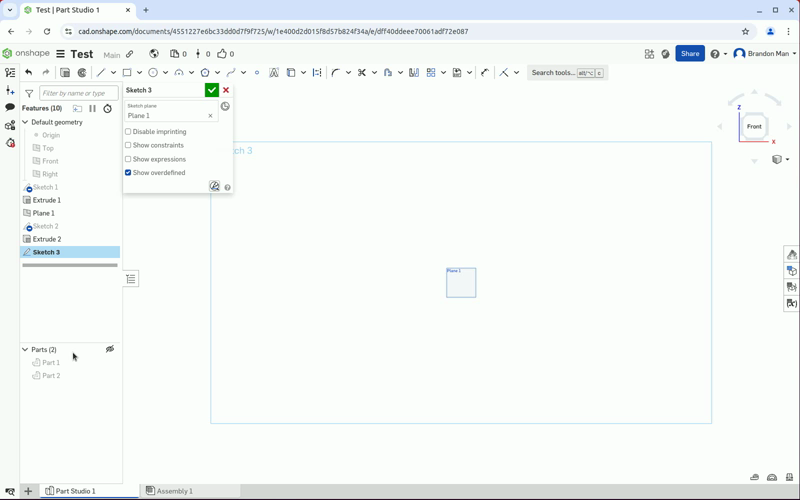
key(l)
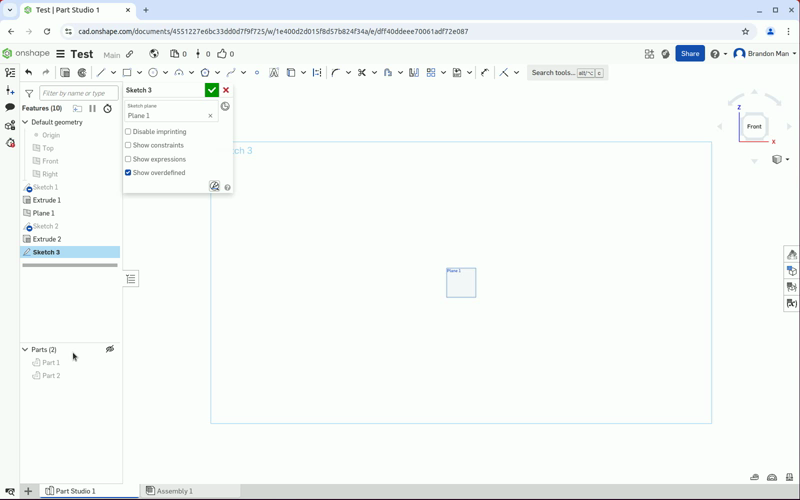
key_down(shift)
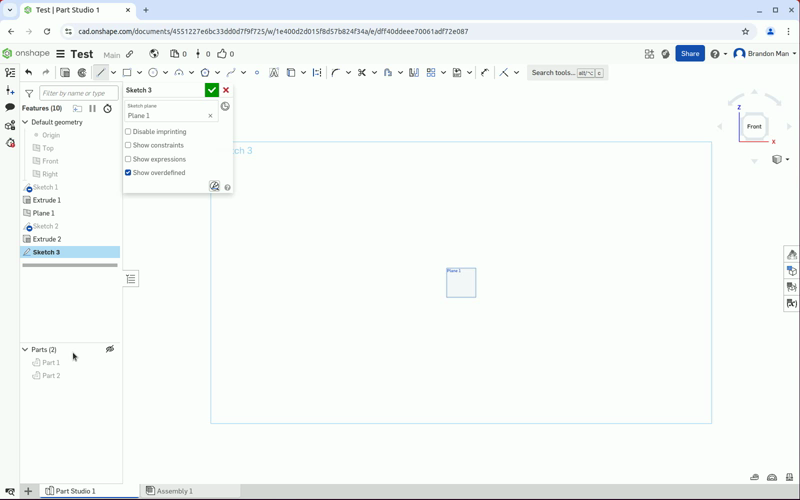
mouse_move(486, 259)
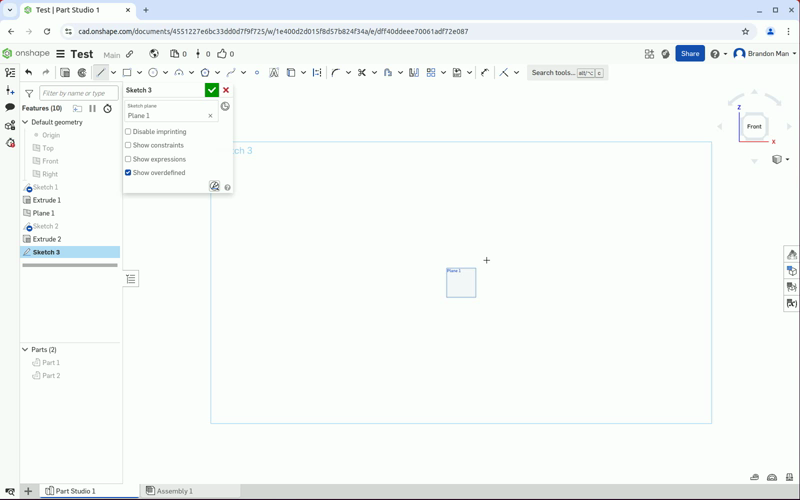
click(486, 259)
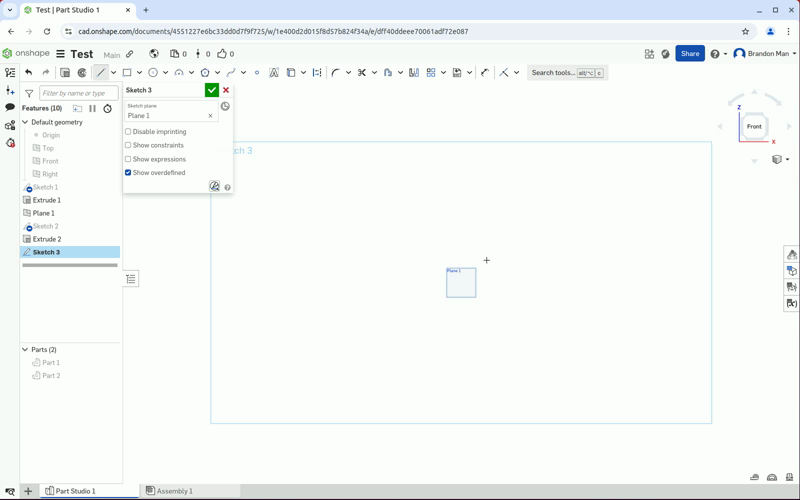
key_up(shift)
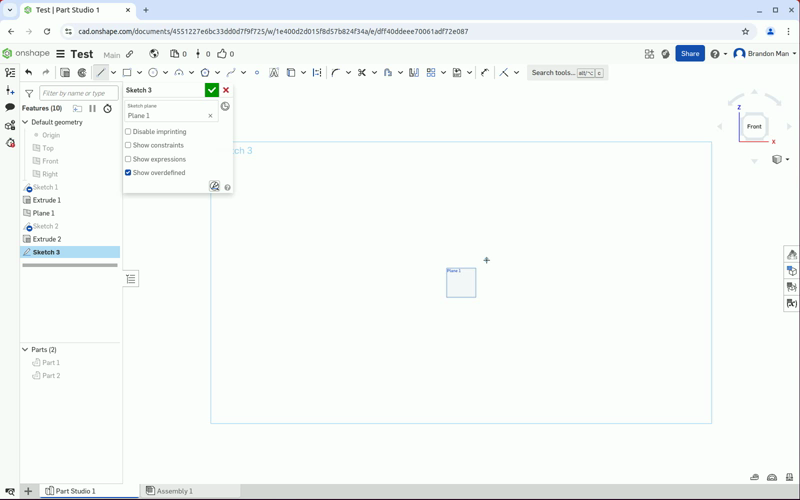
key_down(shift)
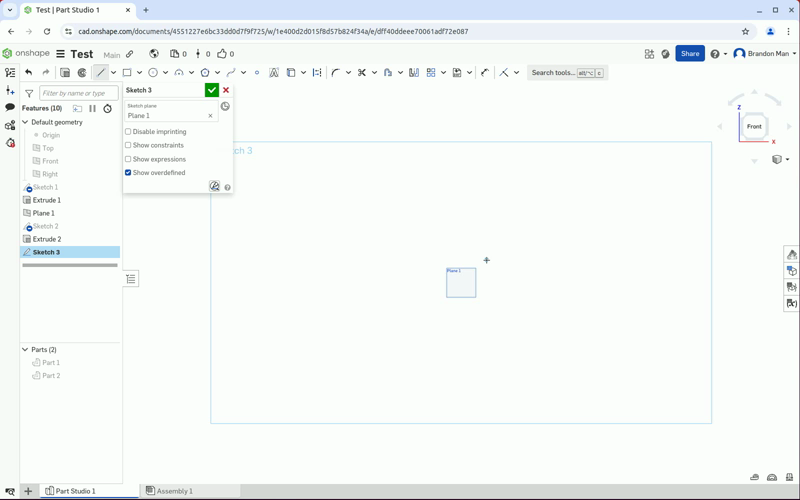
mouse_move(561, 259)
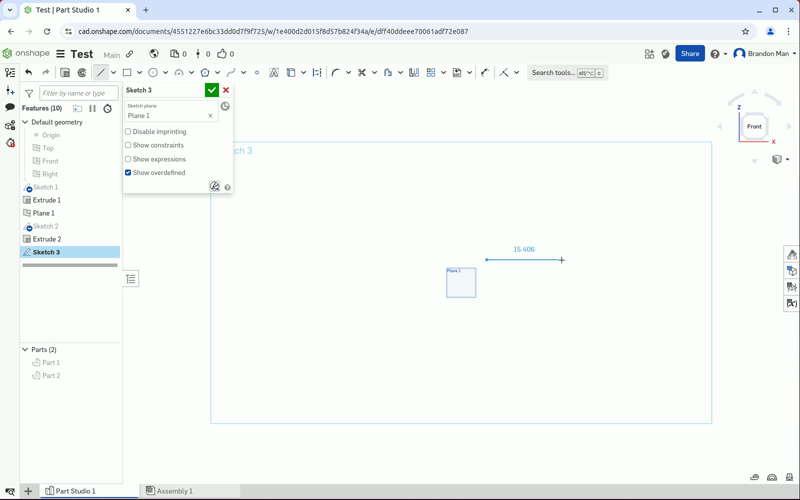
click(561, 259)
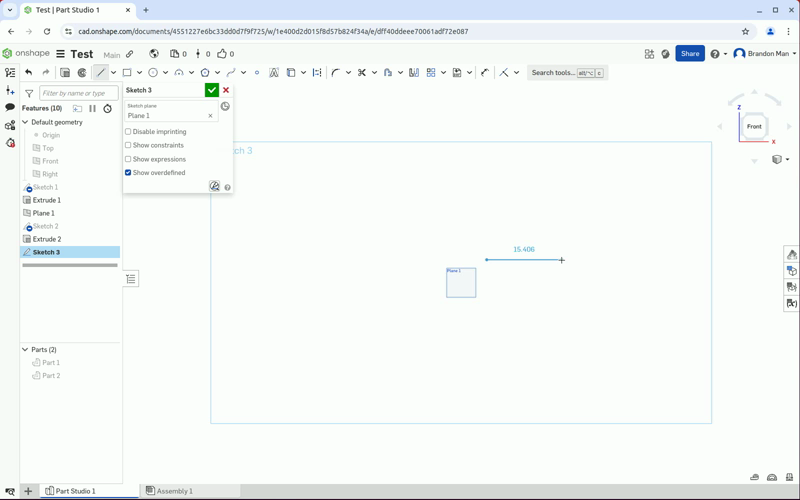
key_up(shift)
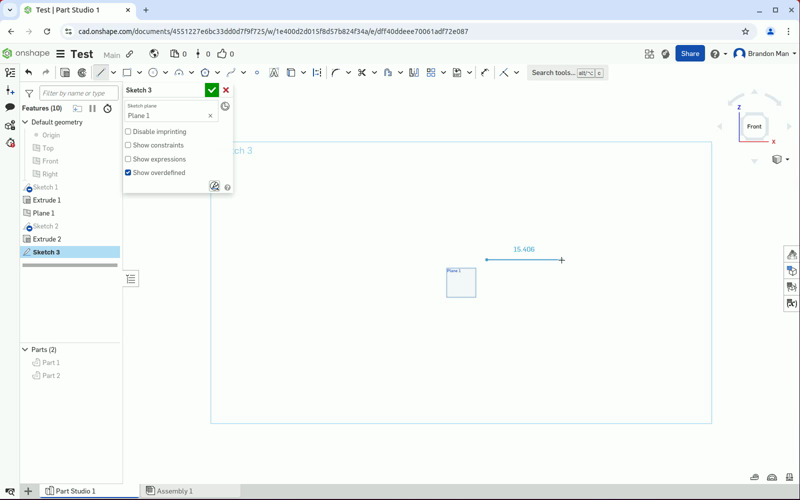
key_down(shift)
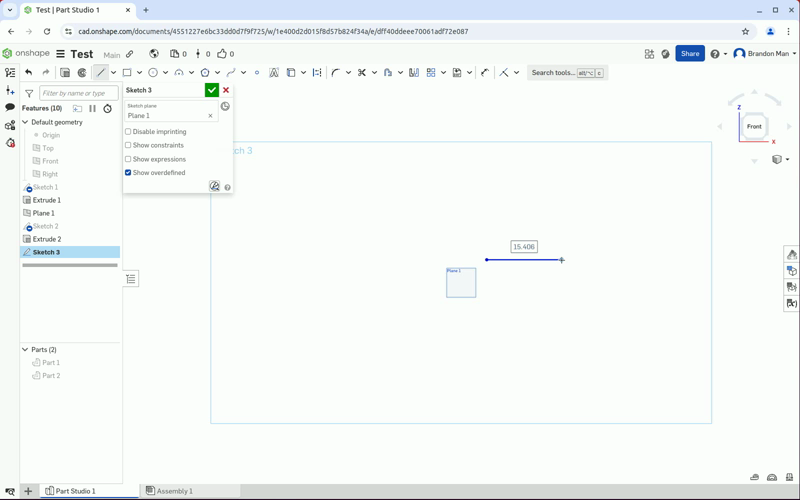
mouse_move(561, 184)
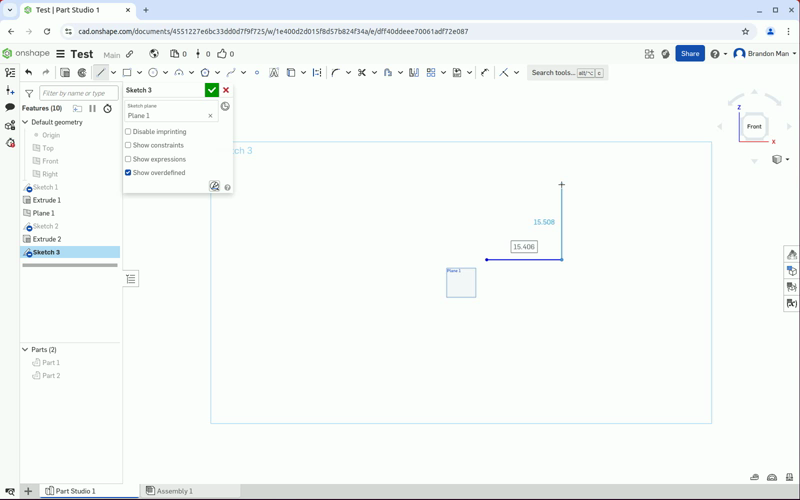
click(561, 184)
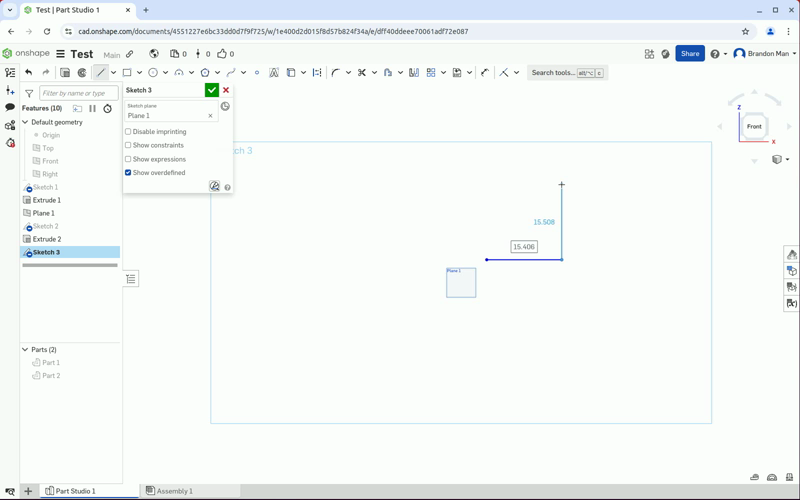
key_up(shift)
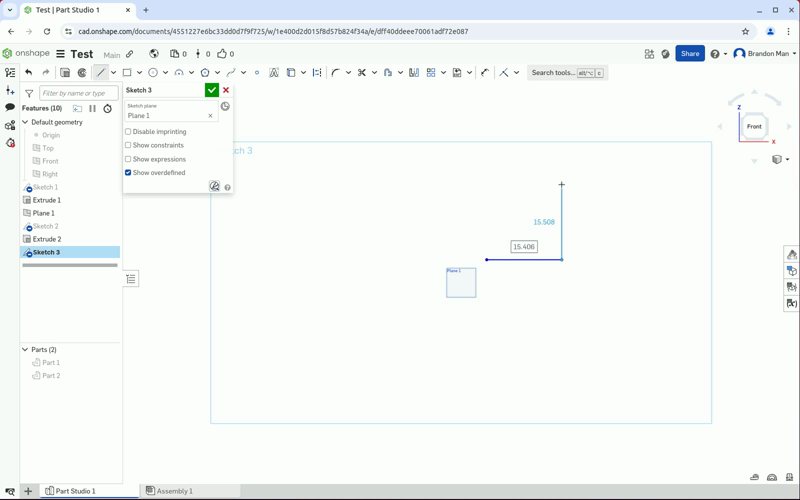
key_down(shift)
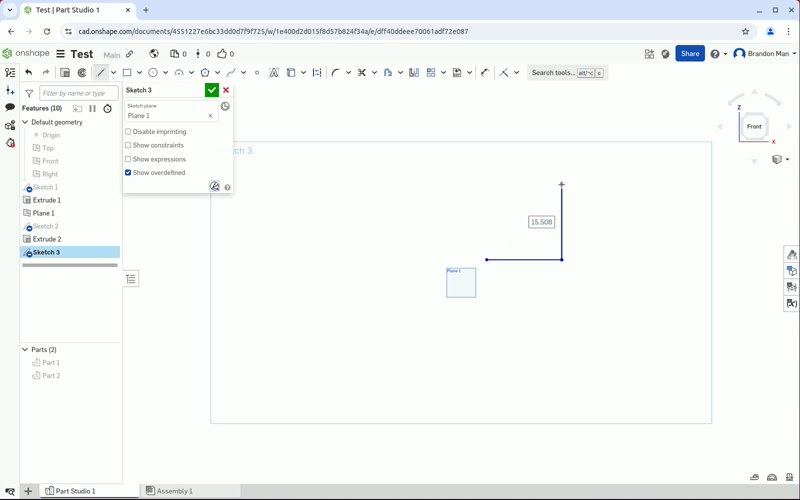
mouse_move(486, 184)
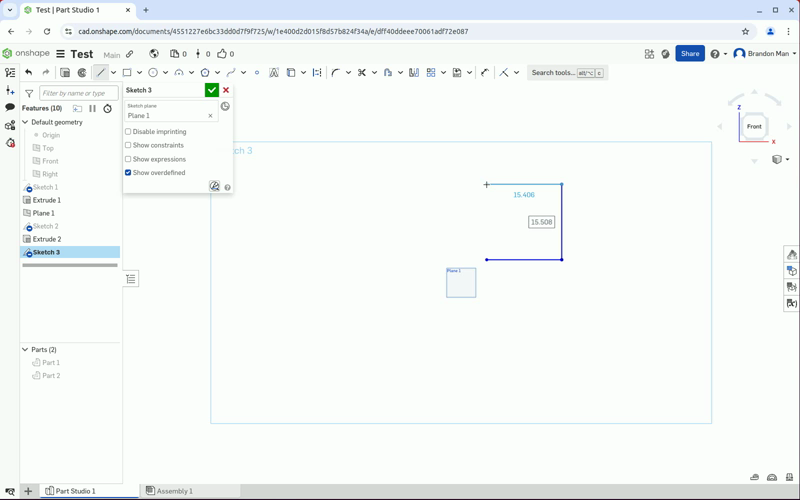
click(486, 184)
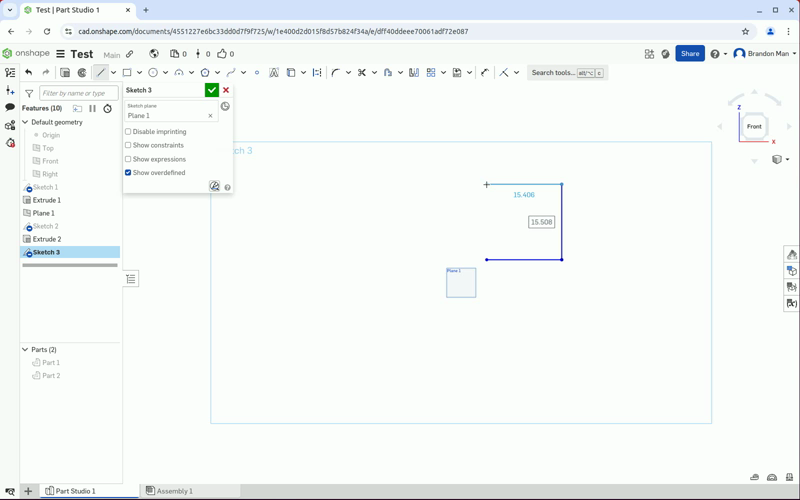
key_up(shift)
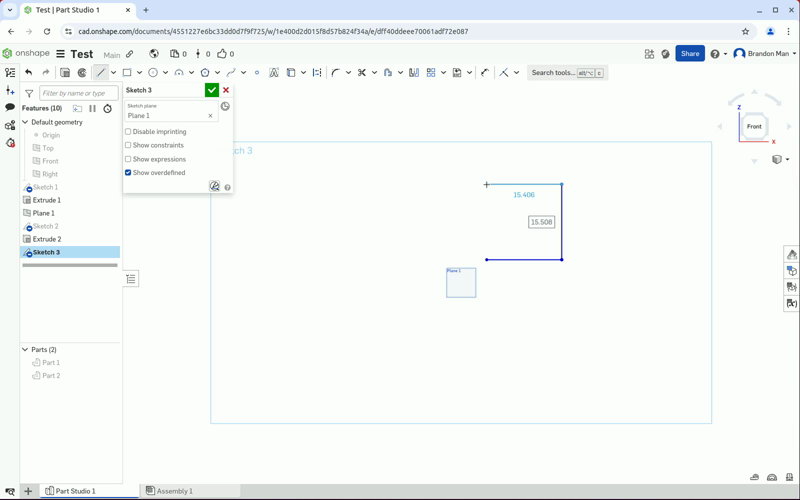
key_down(shift)
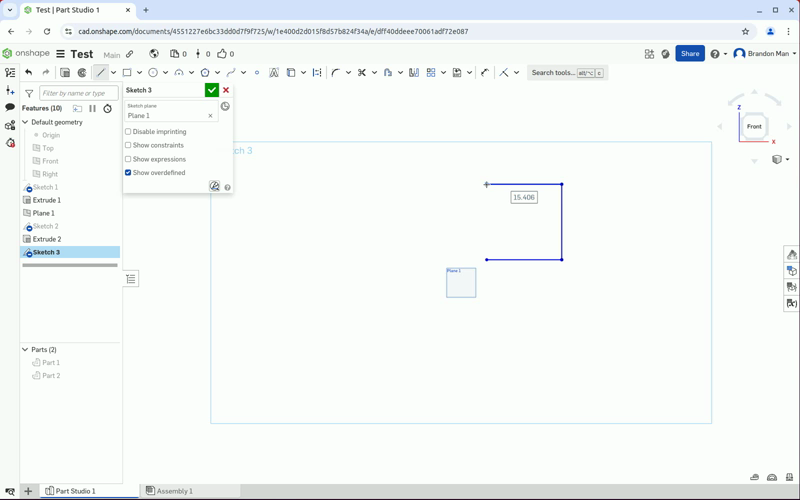
mouse_move(486, 259)
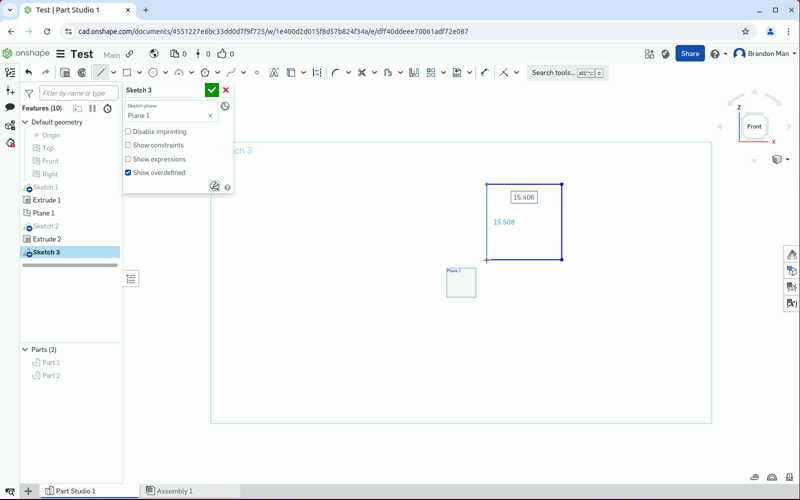
key_up(shift)
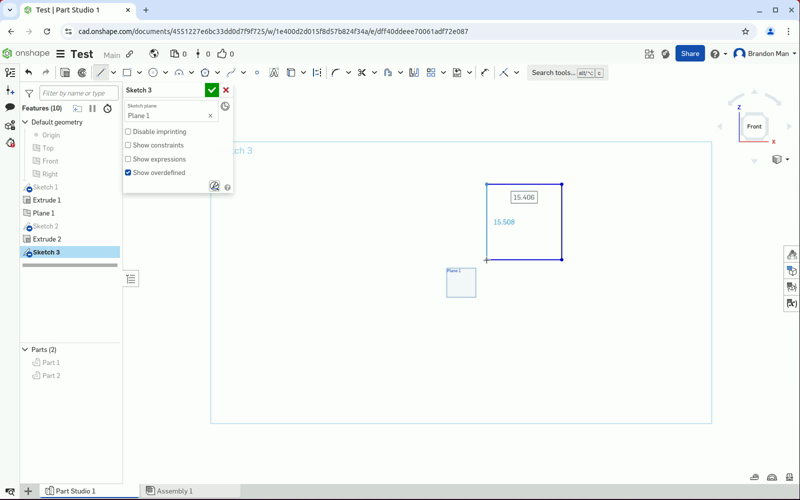
click(486, 259)
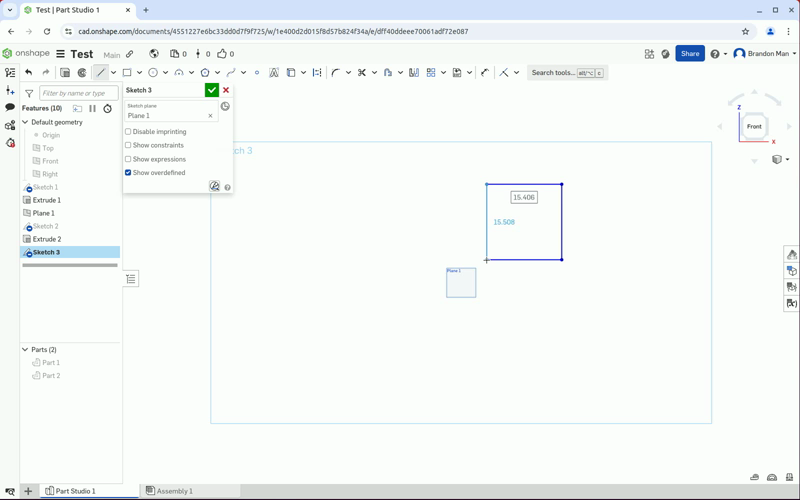
key(esc)
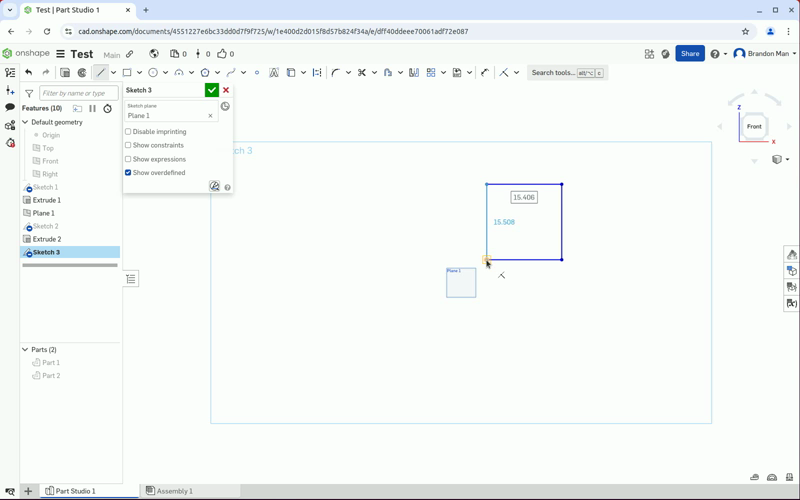
mouse_move(526, 201)
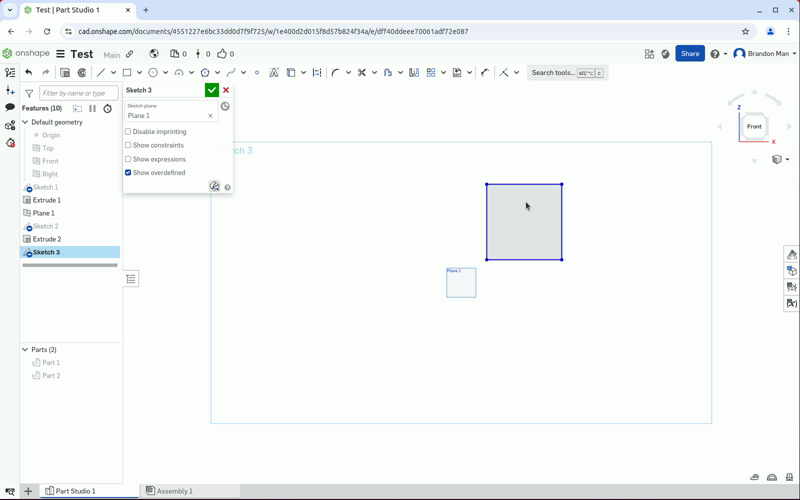
click(526, 201)
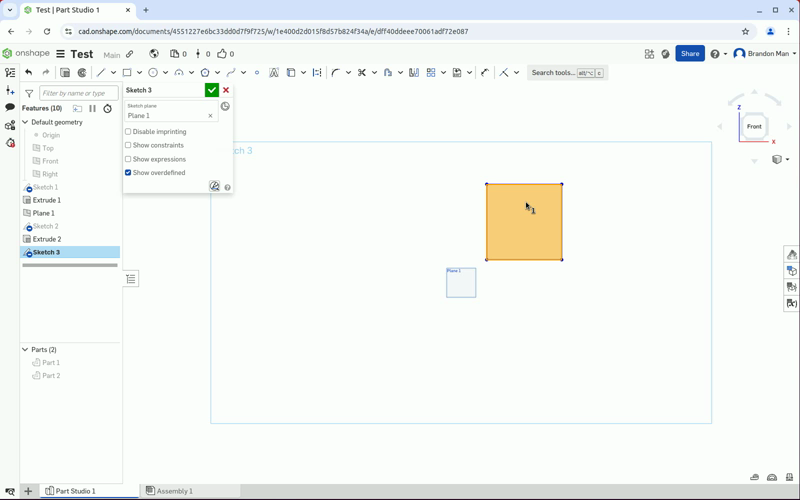
mouse_move(73, 352)
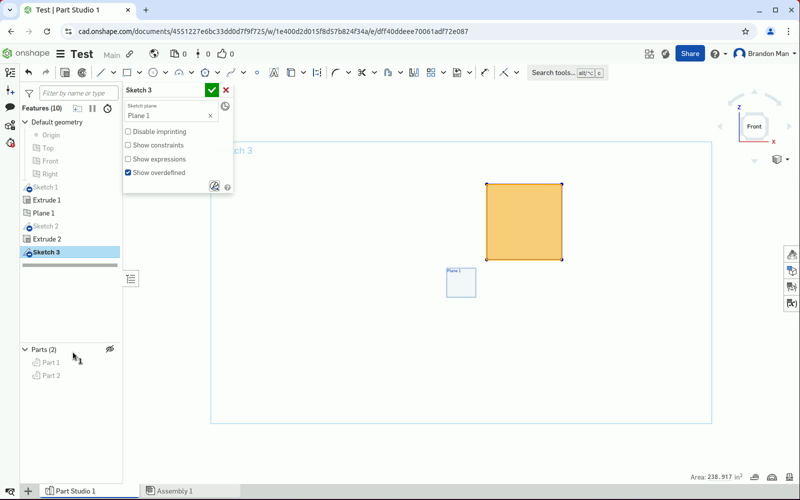
key(shift+y)
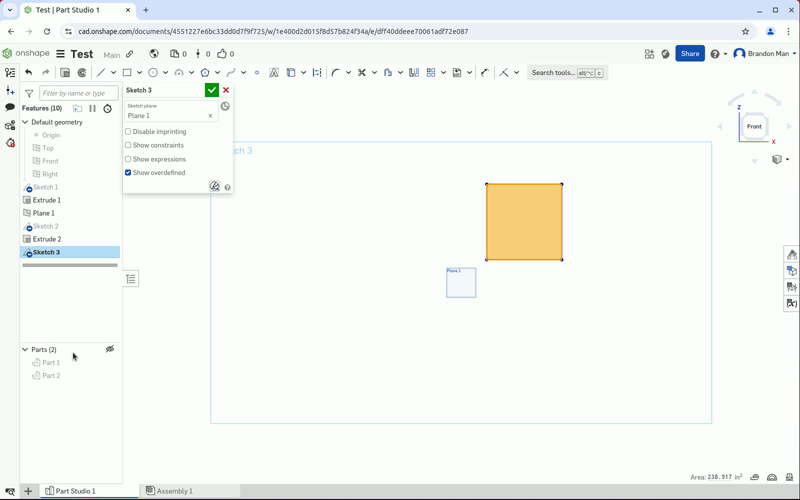
key(shift+e)
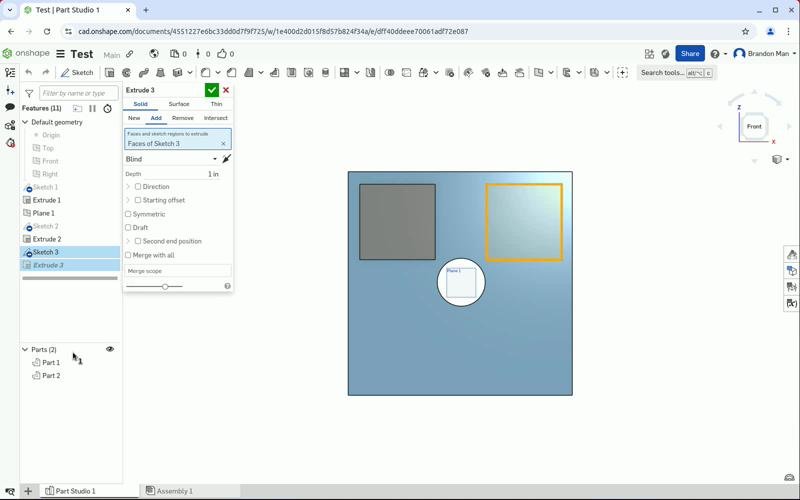
mouse_move(143, 106)
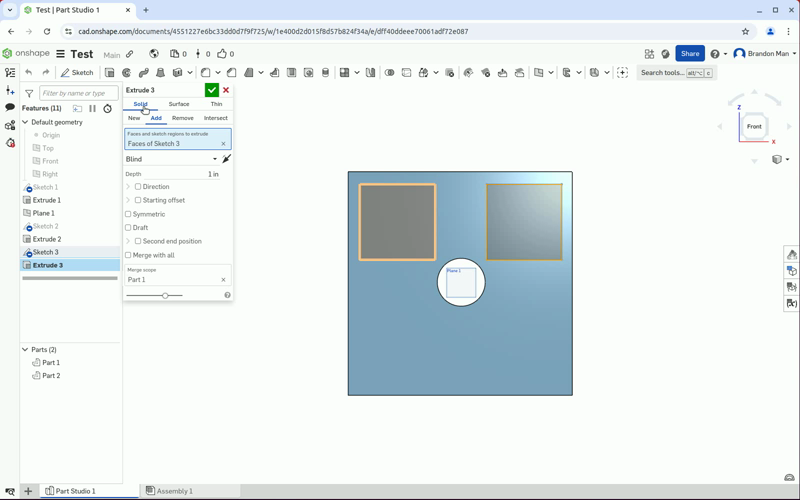
click(143, 106)
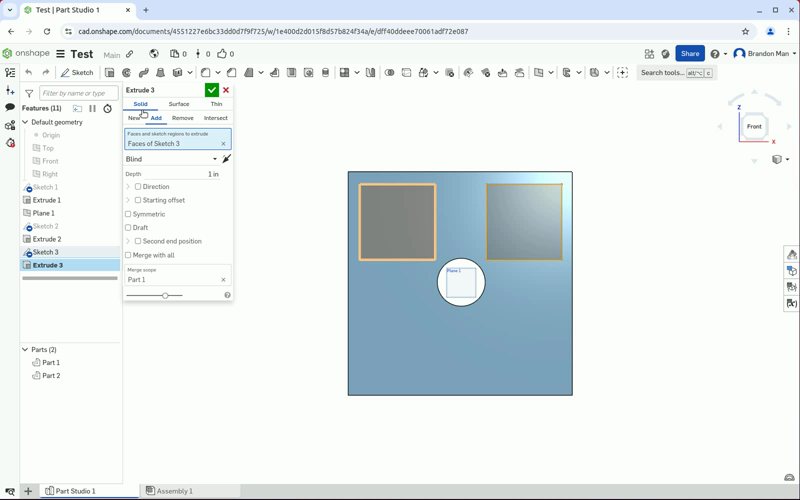
mouse_move(137, 120)
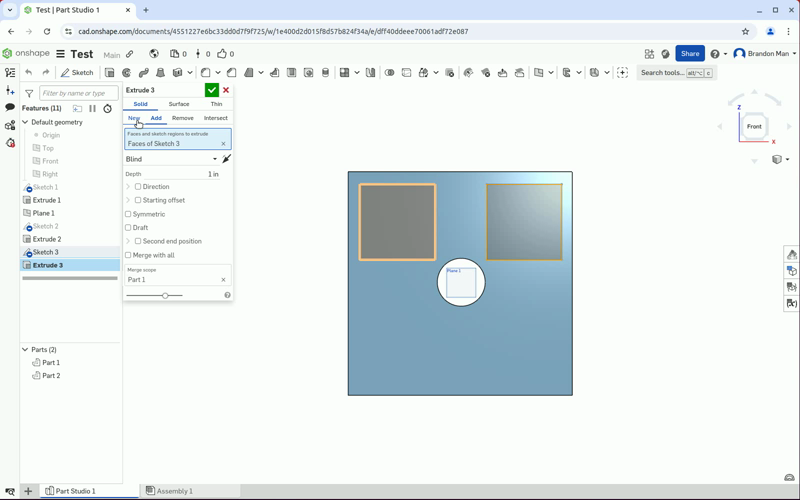
click(137, 120)
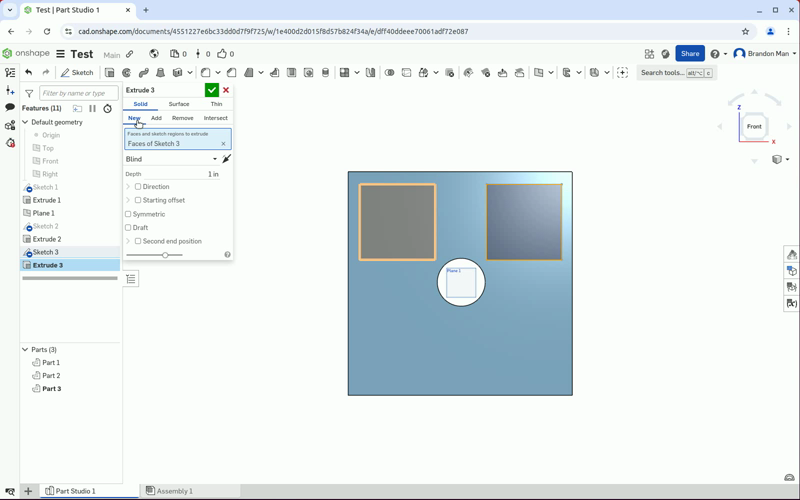
key(tab, 4)
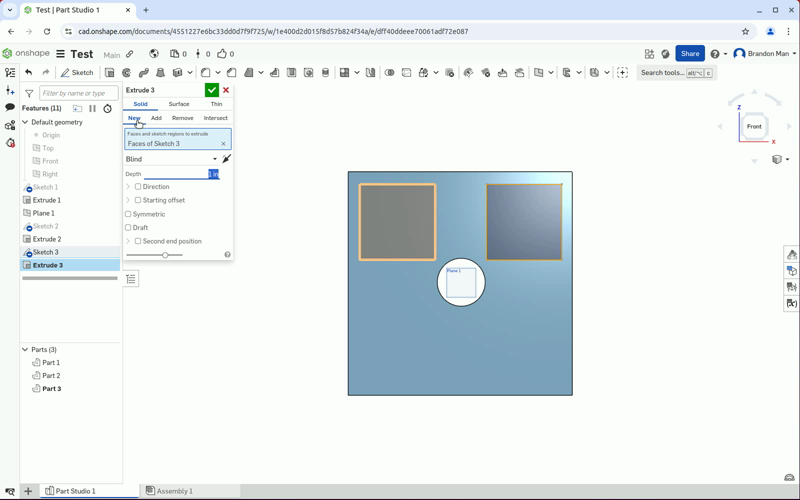
text(4.574)
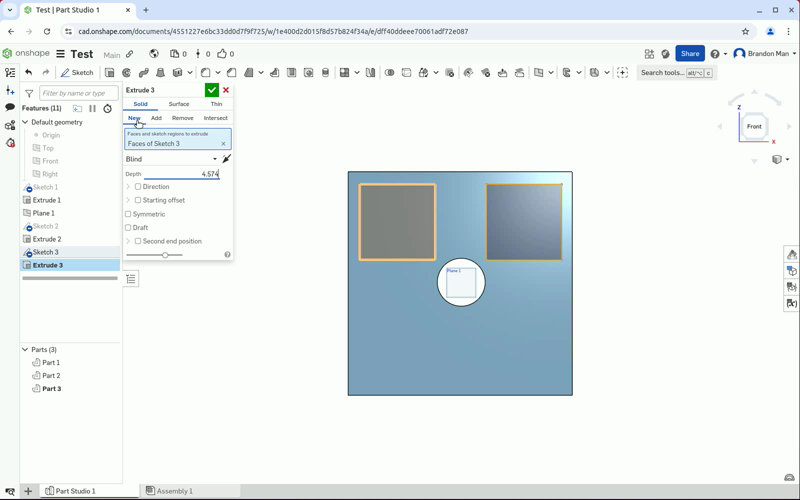
key(enter)
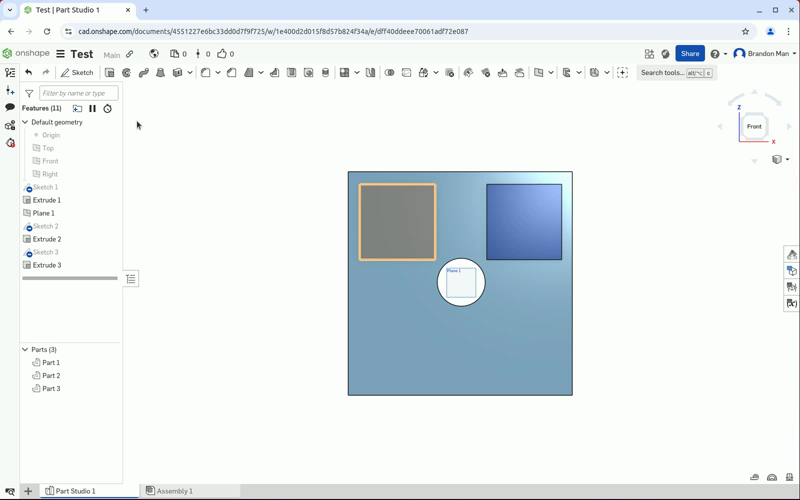
key(shift+h)
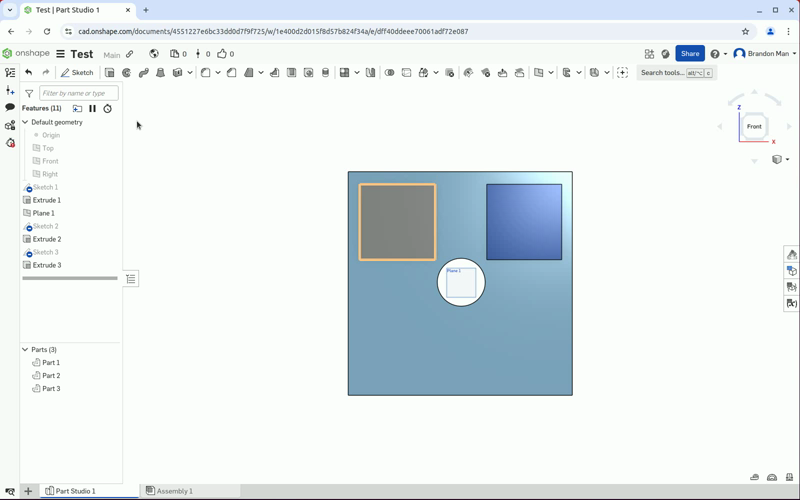
key(shift+h)
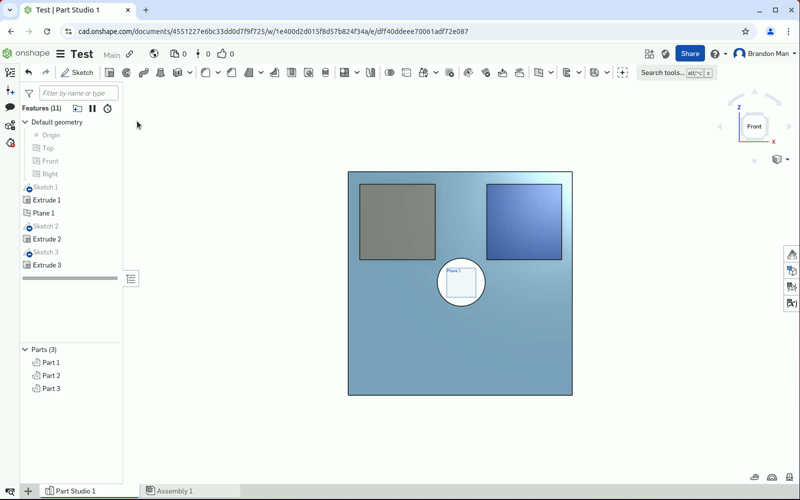
mouse_move(73, 189)
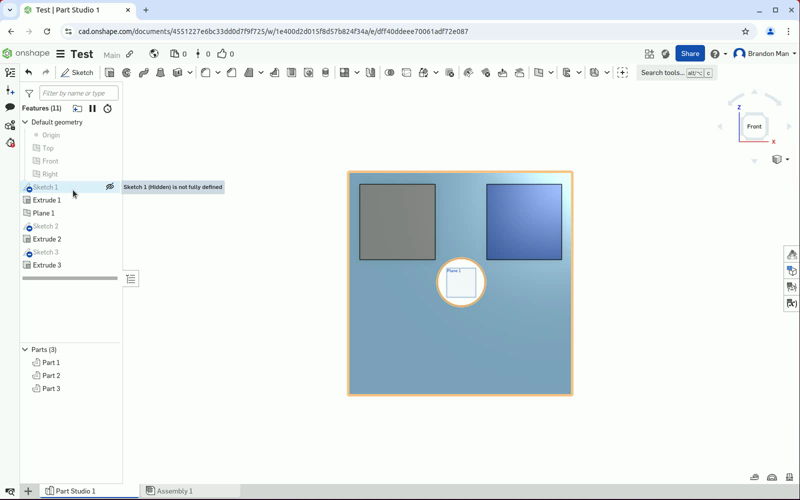
click(73, 189)
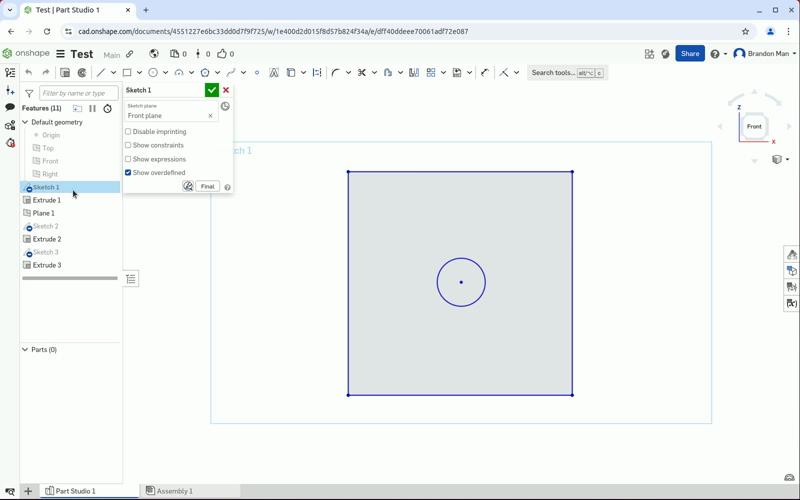
mouse_move(229, 92)
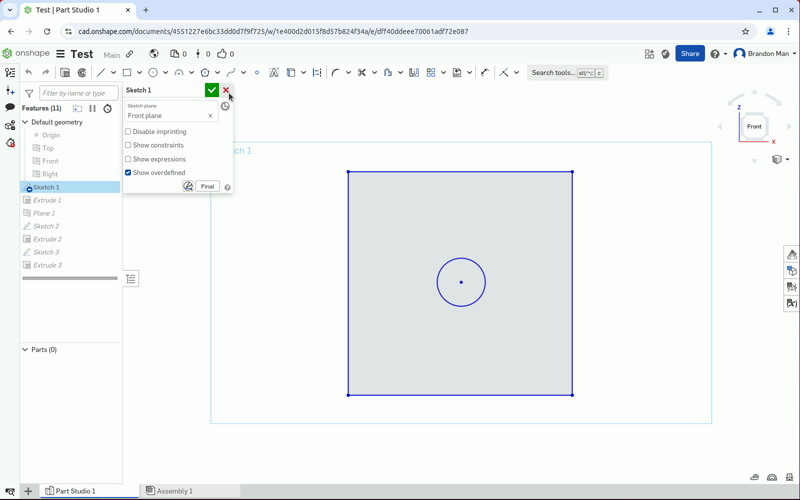
click(229, 92)
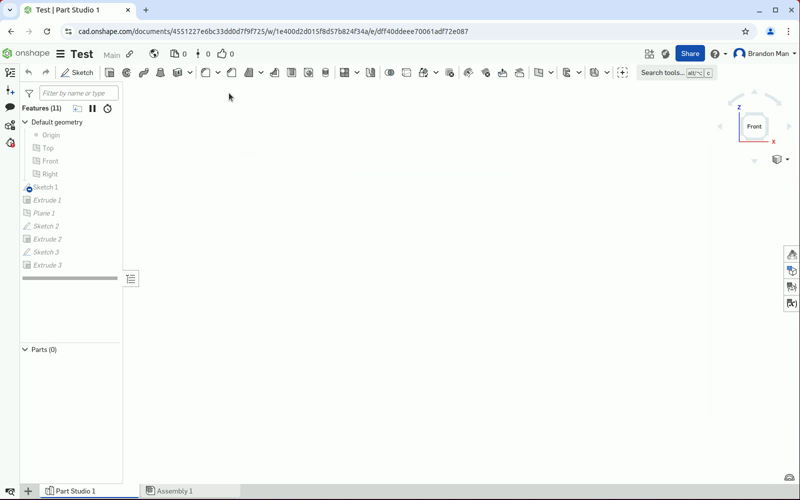
key(shift+s)
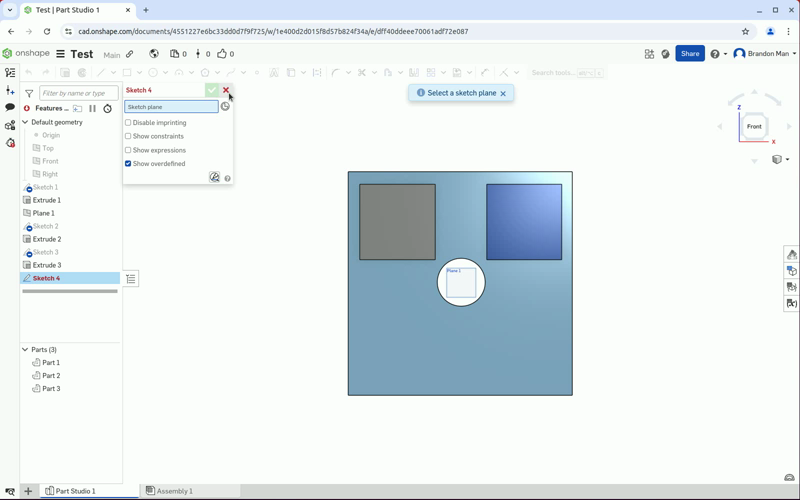
mouse_move(73, 215)
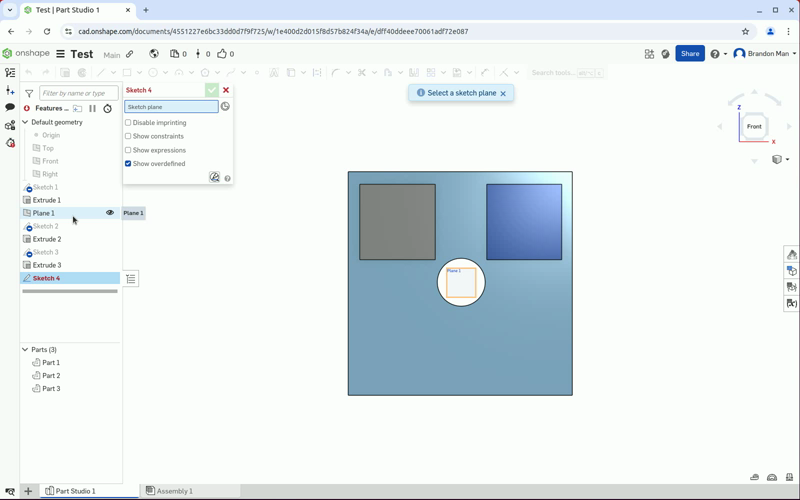
click(73, 215)
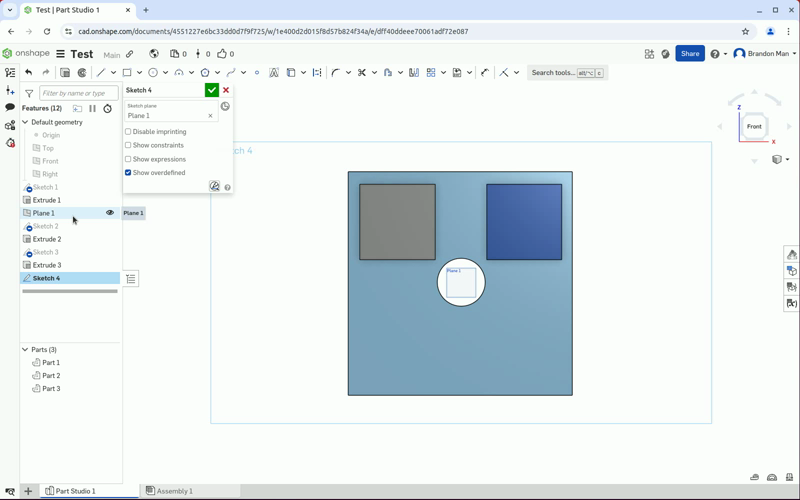
mouse_move(73, 352)
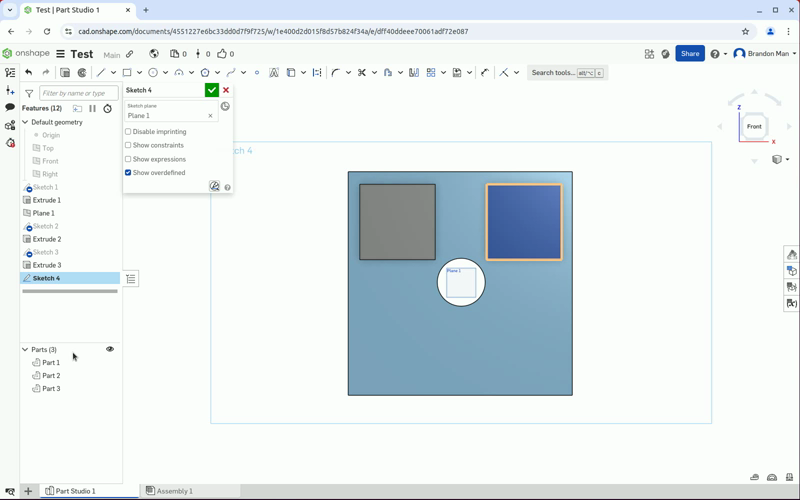
key(y)
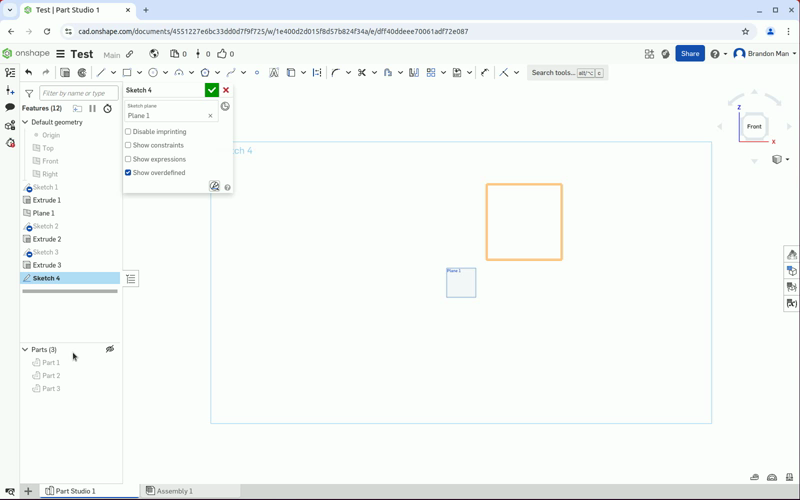
key(l)
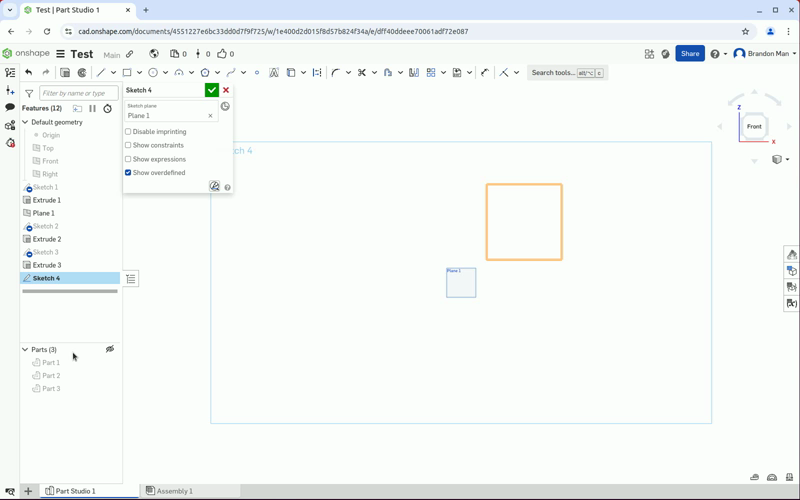
key_down(shift)
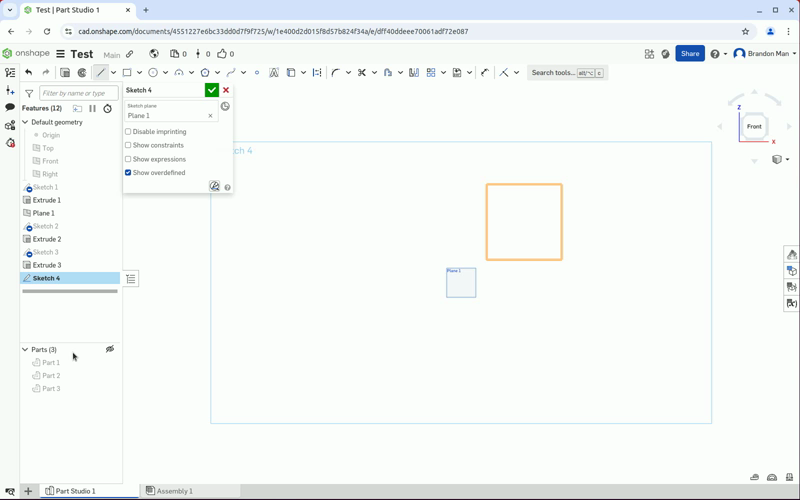
mouse_move(362, 381)
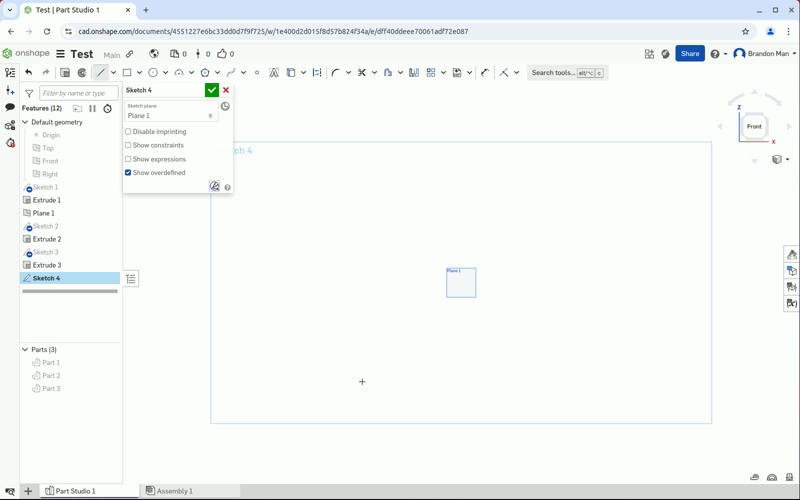
click(362, 381)
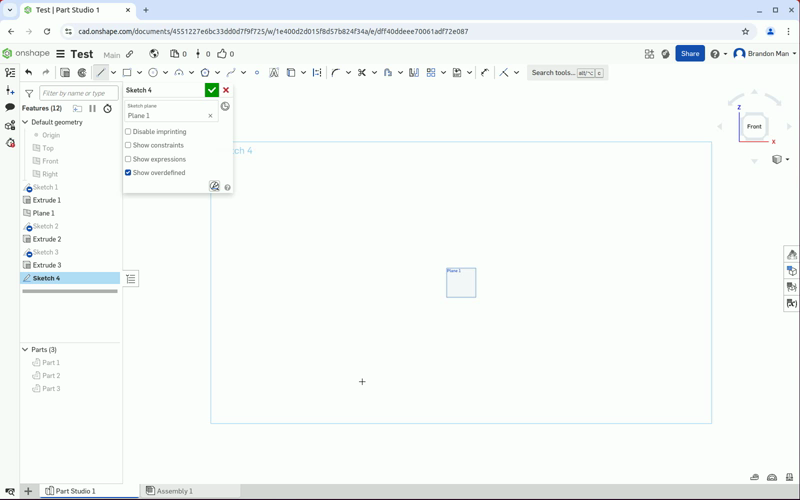
key_up(shift)
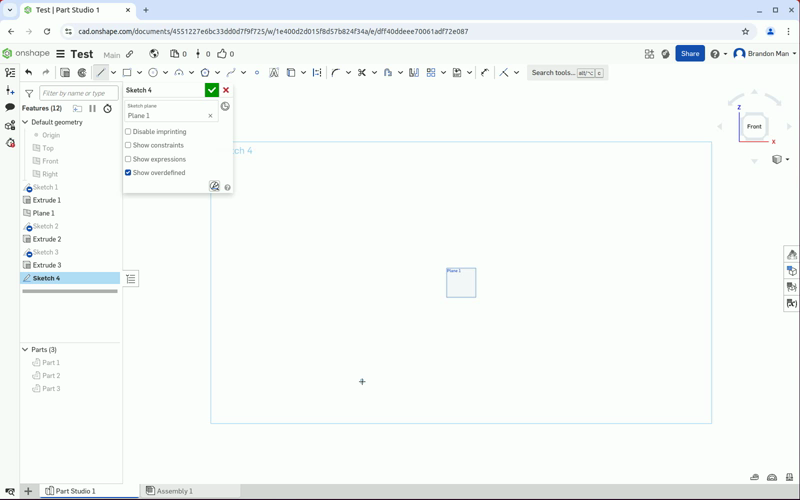
key_down(shift)
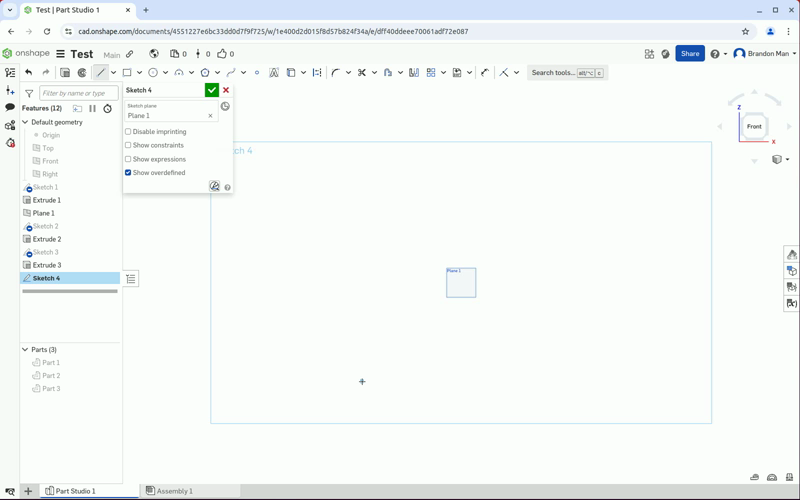
mouse_move(437, 381)
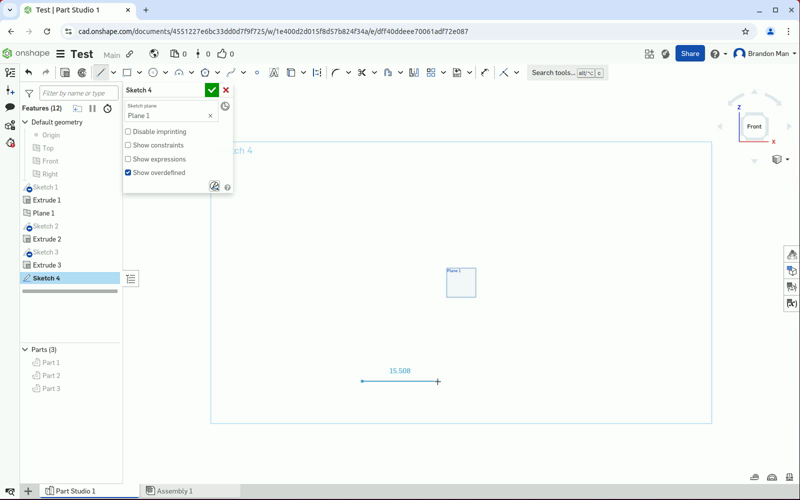
click(437, 381)
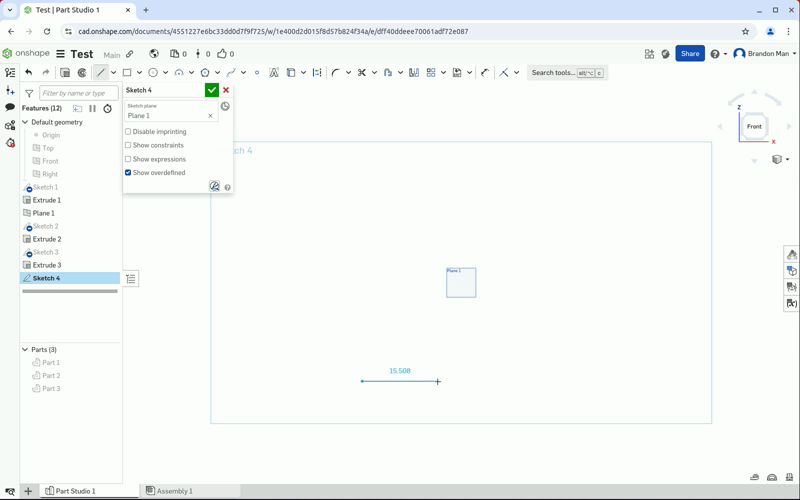
key_up(shift)
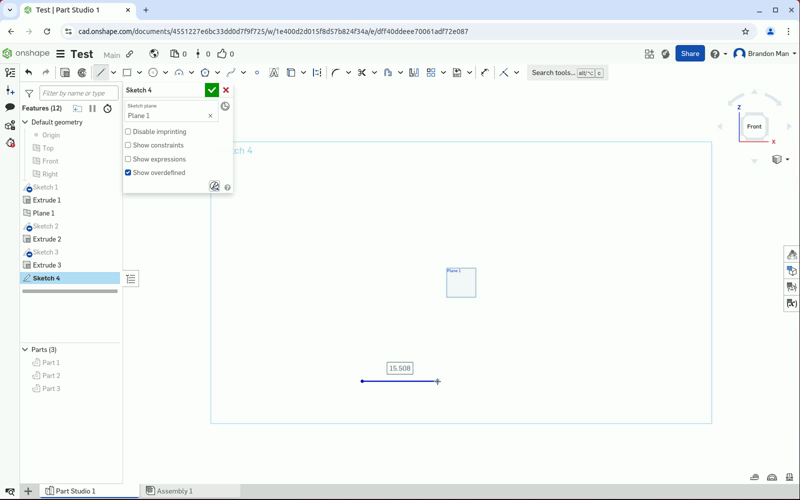
key_down(shift)
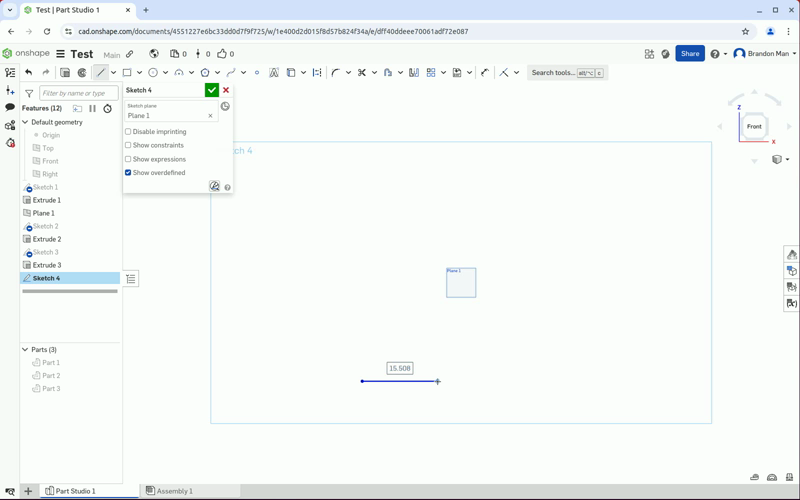
mouse_move(437, 306)
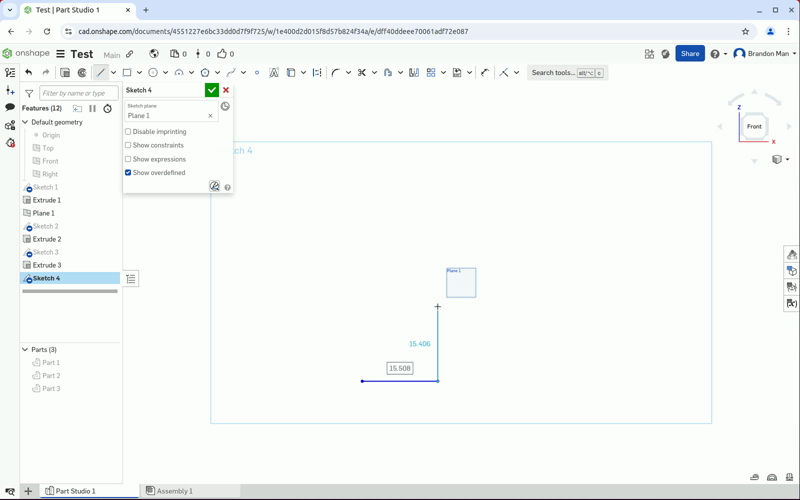
click(437, 306)
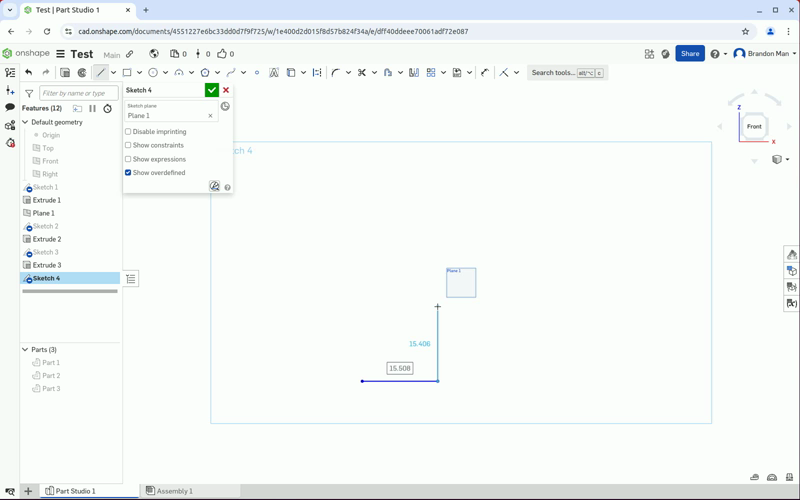
key_up(shift)
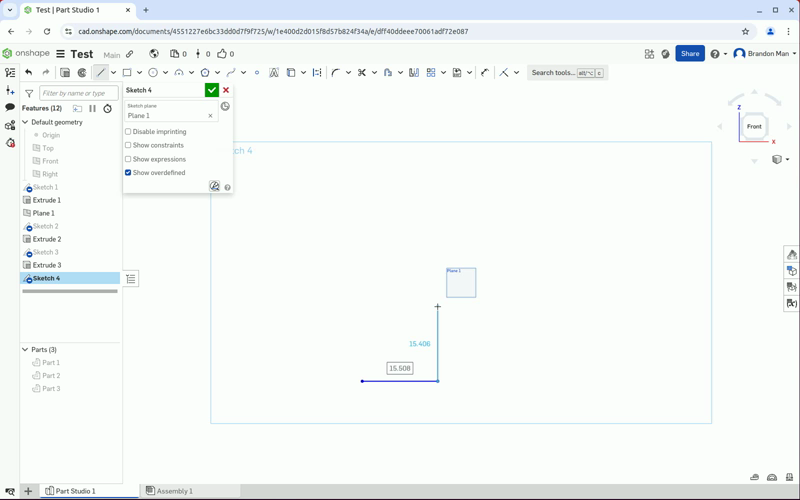
key_down(shift)
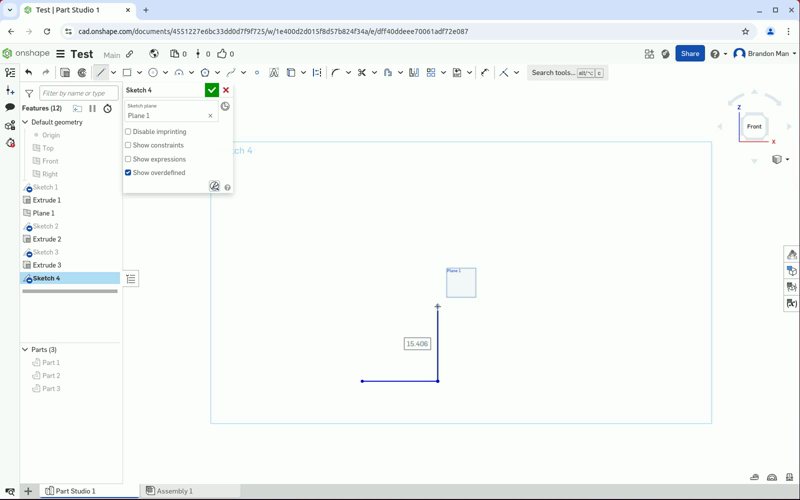
mouse_move(362, 306)
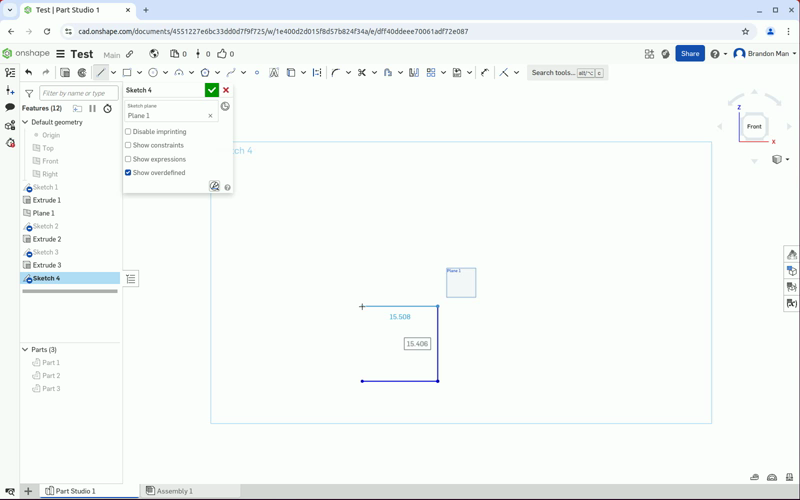
click(362, 306)
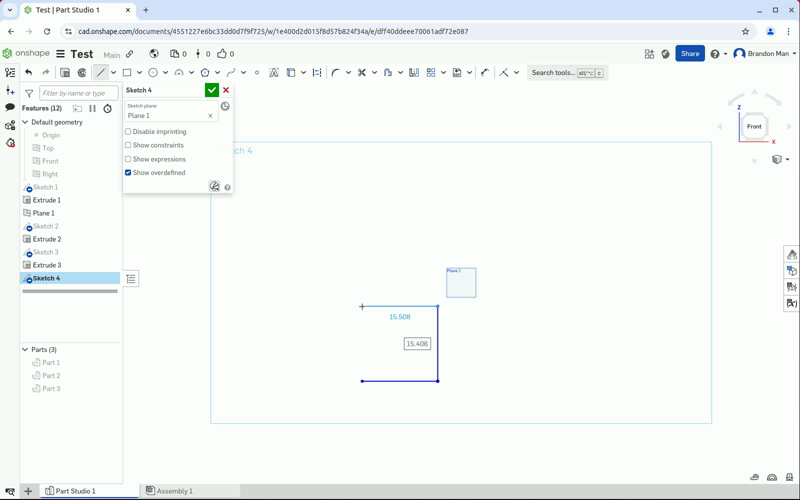
key_up(shift)
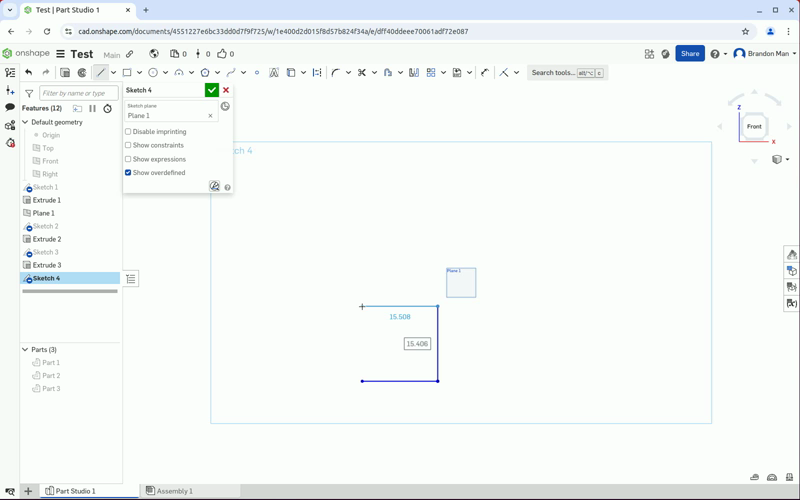
key_down(shift)
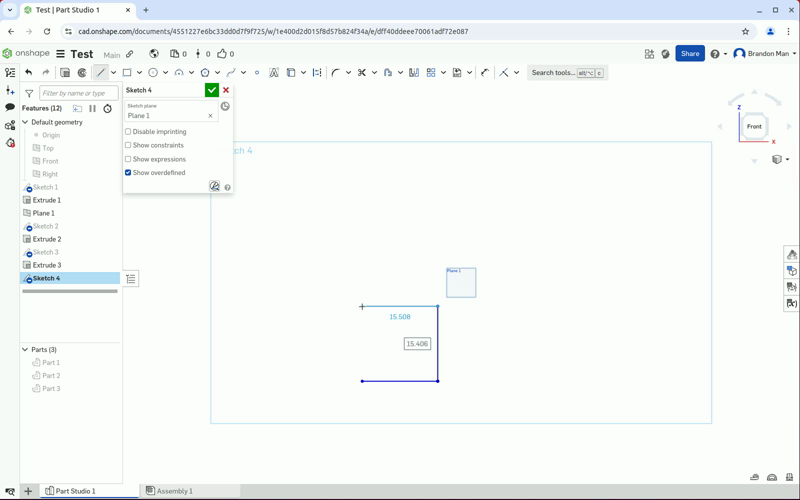
mouse_move(362, 381)
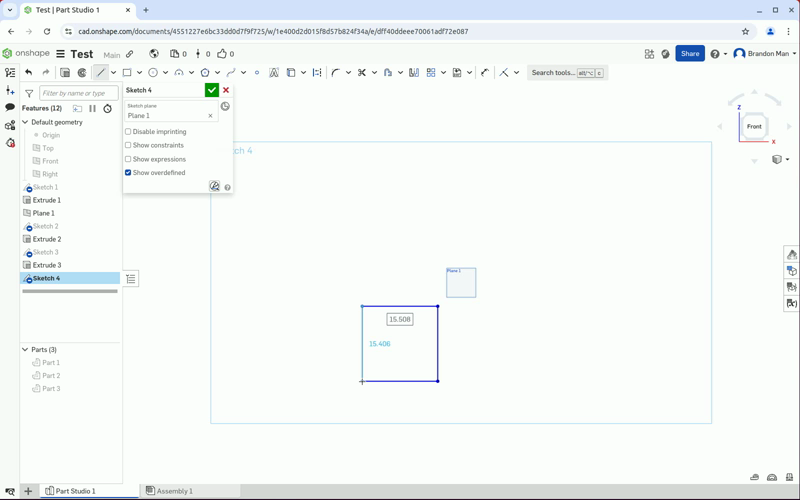
key_up(shift)
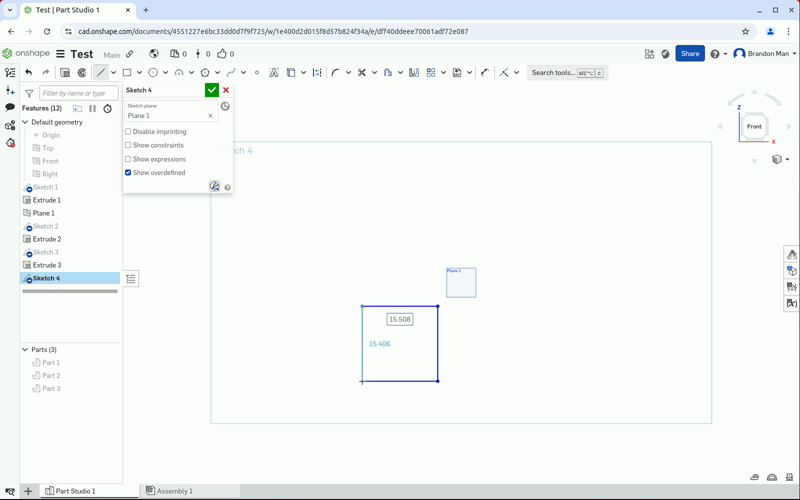
click(362, 381)
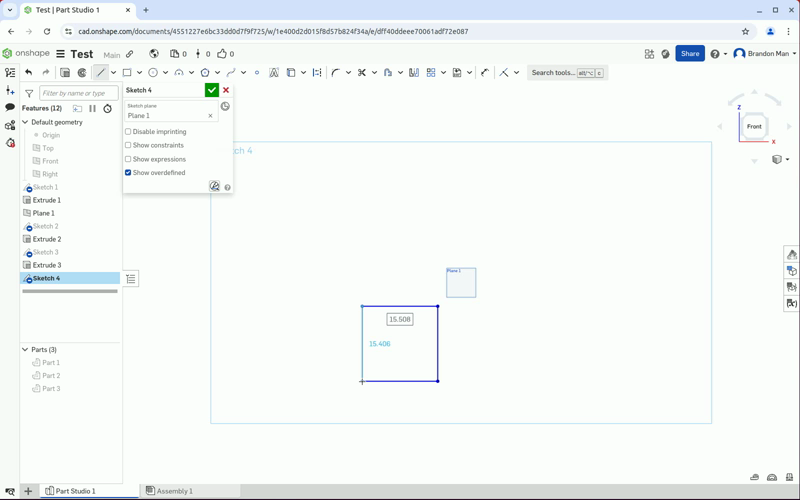
key(esc)
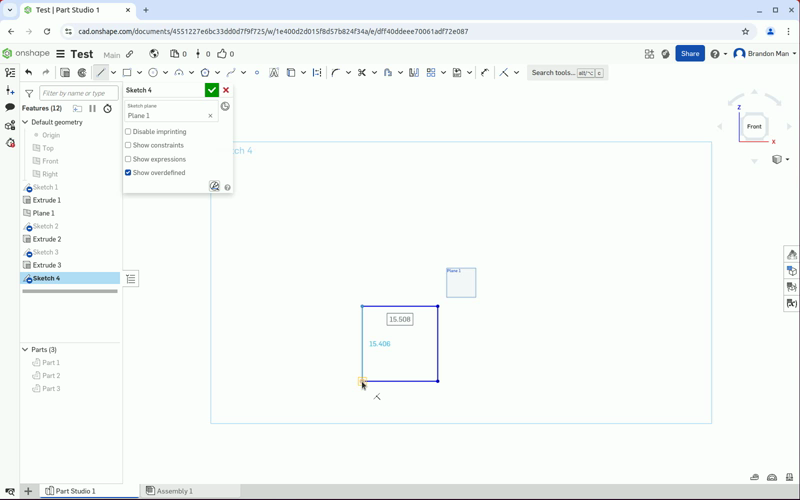
mouse_move(423, 369)
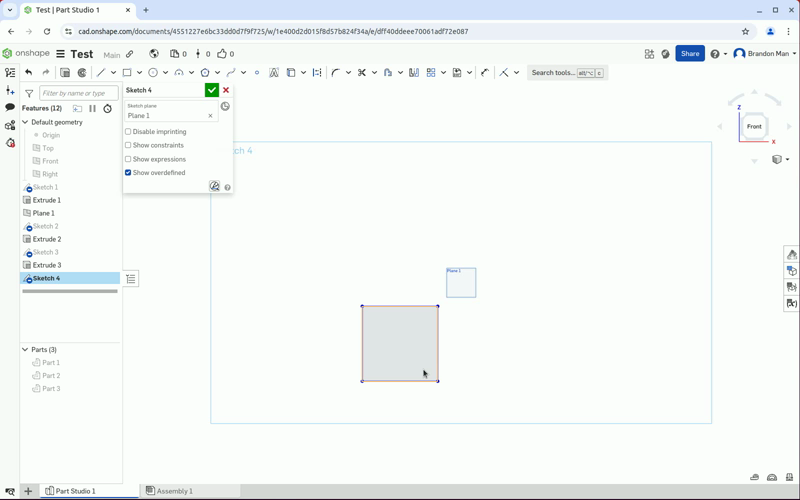
click(423, 369)
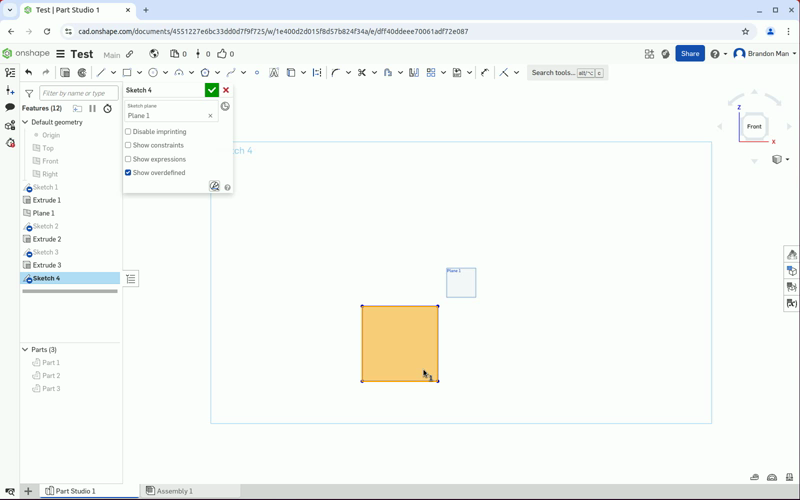
mouse_move(73, 352)
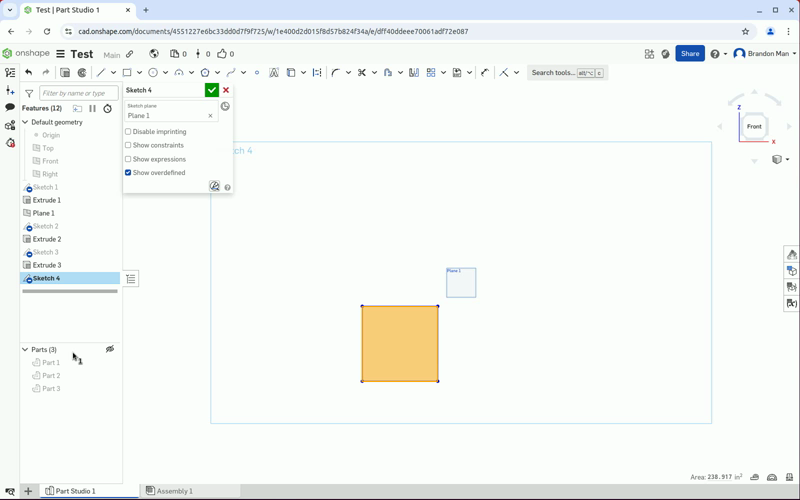
key(shift+y)
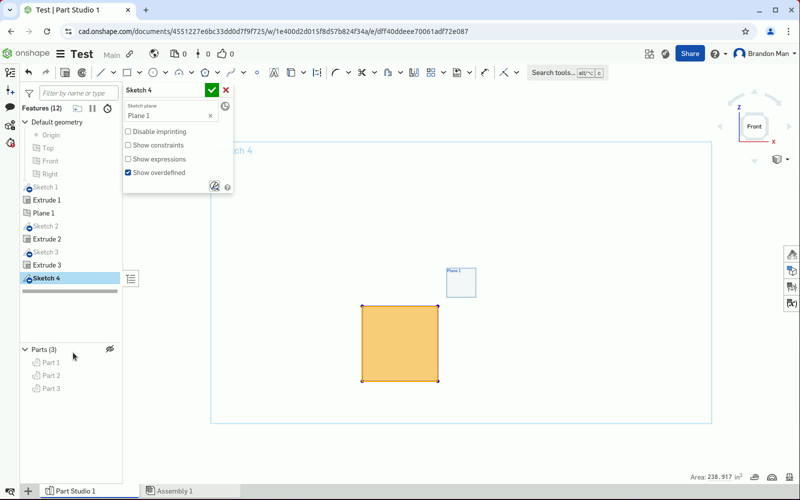
key(shift+e)
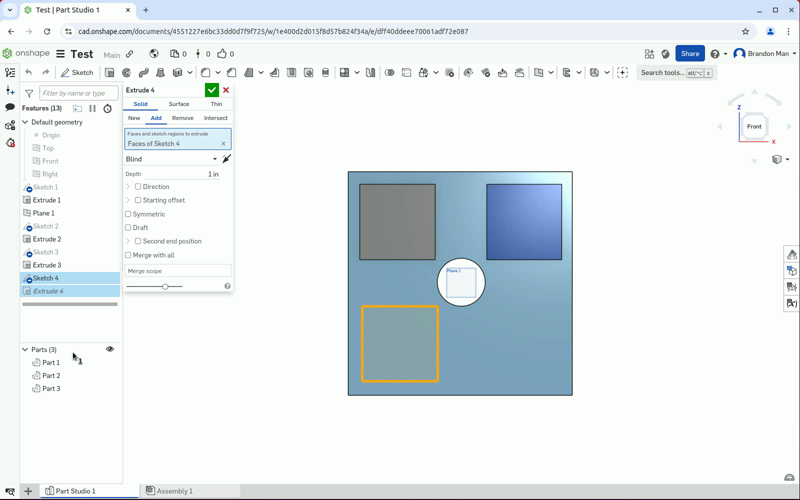
mouse_move(143, 106)
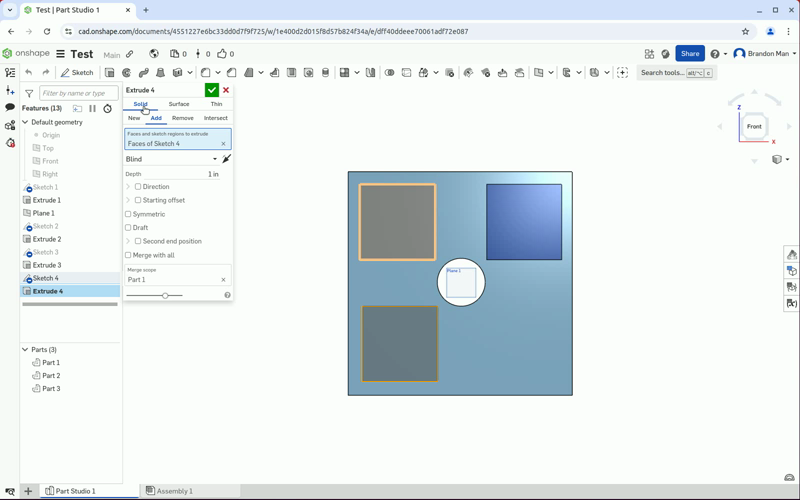
click(143, 106)
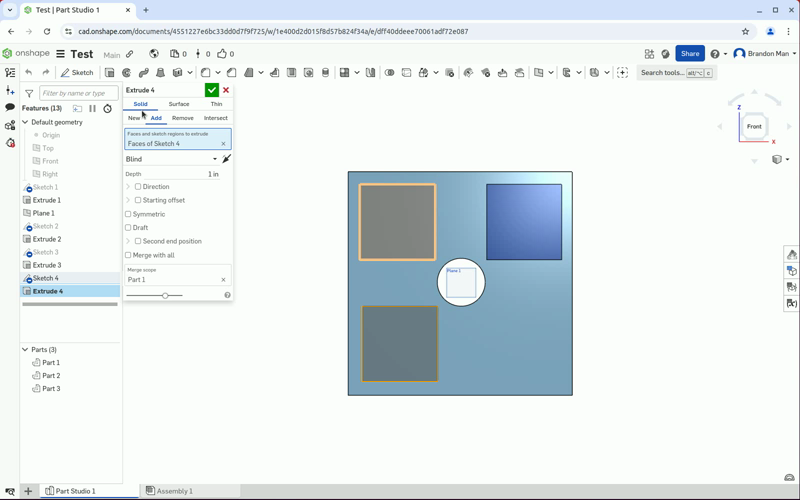
mouse_move(137, 120)
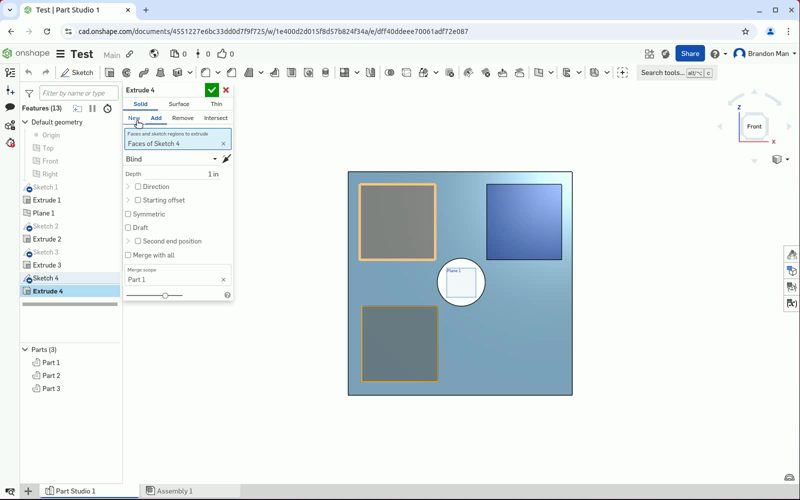
click(137, 120)
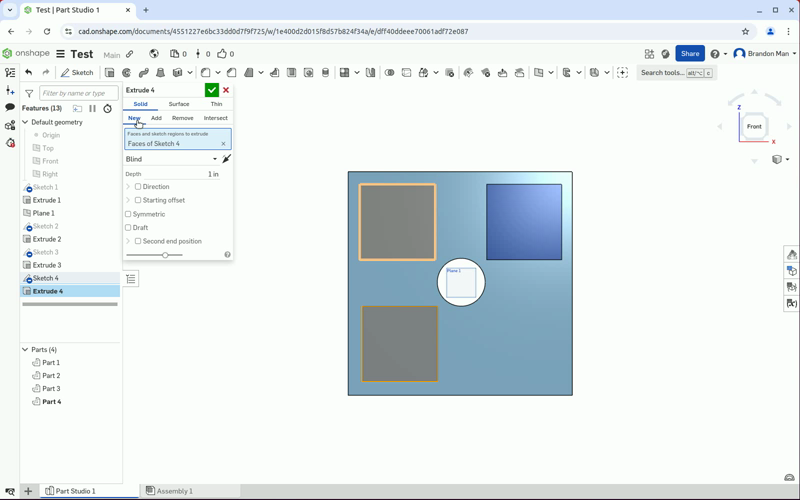
key(tab, 4)
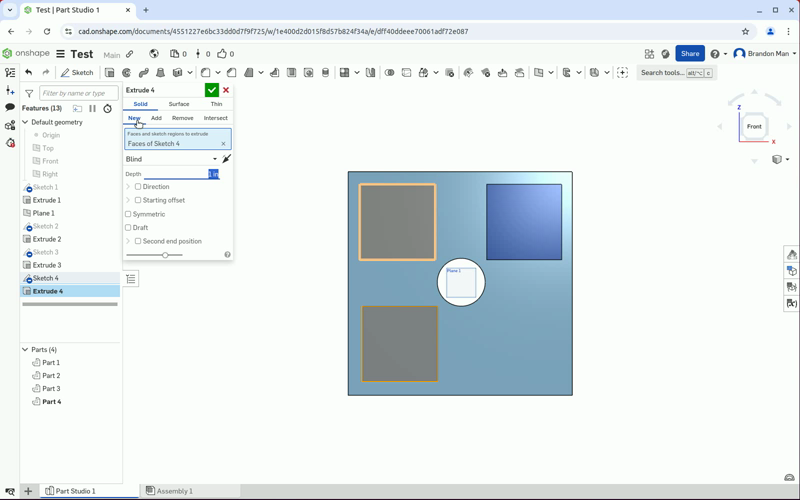
text(4.574)
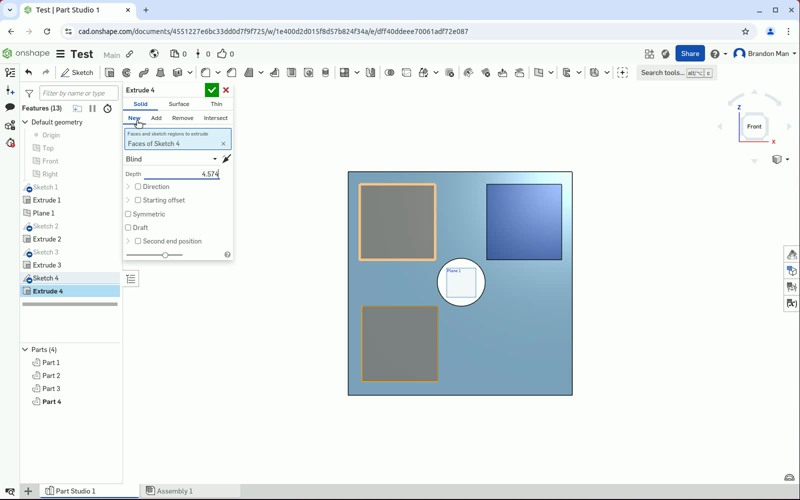
key(enter)
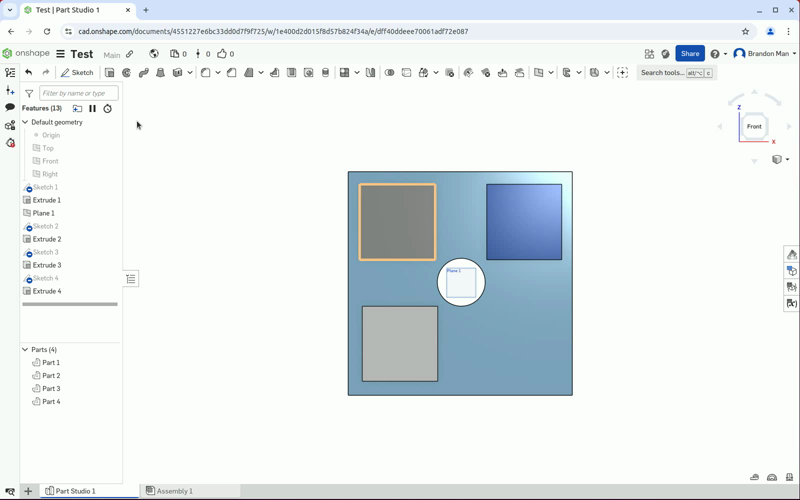
key(shift+h)
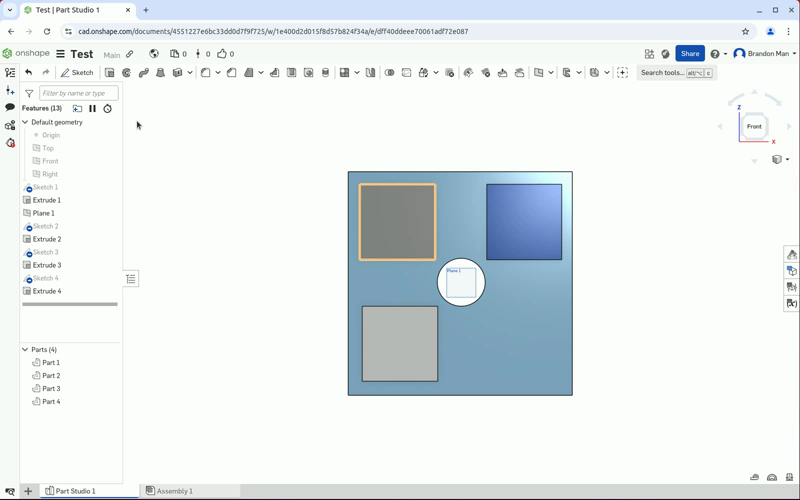
key(shift+h)
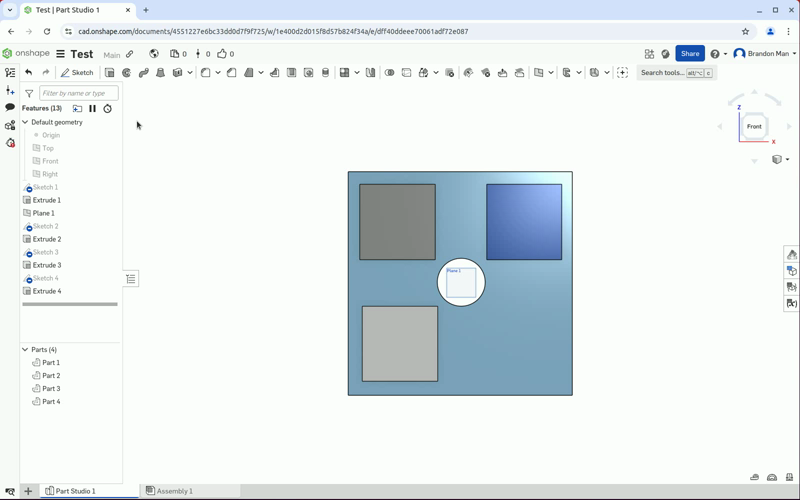
mouse_move(73, 189)
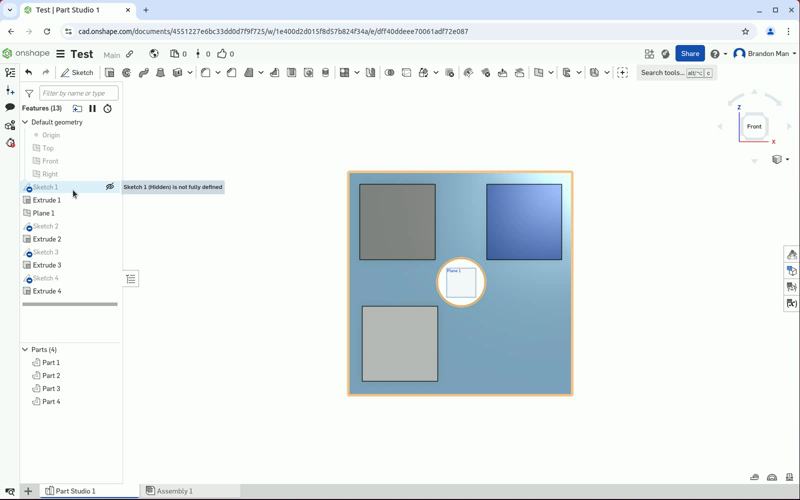
click(73, 189)
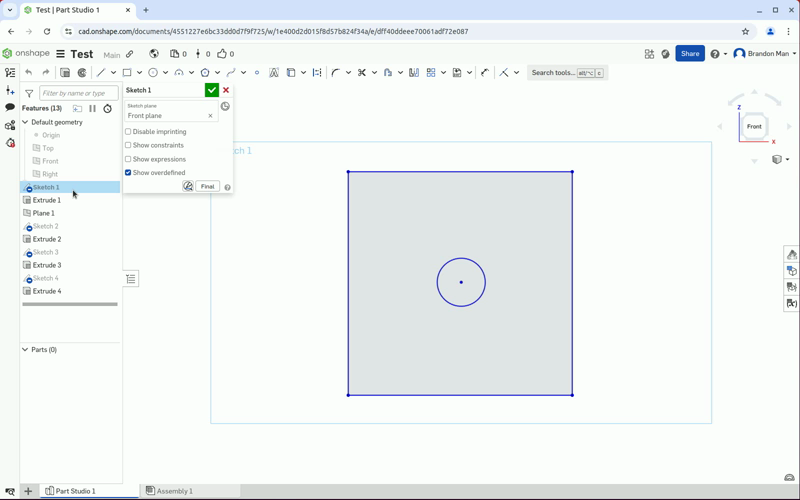
mouse_move(229, 92)
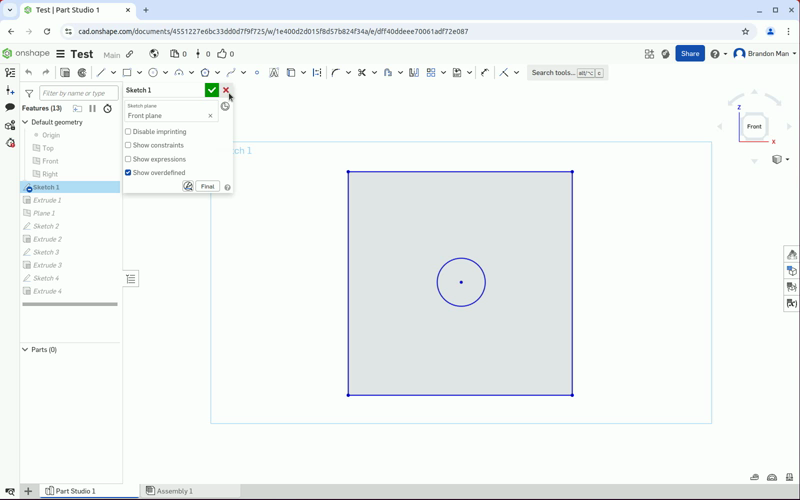
click(229, 92)
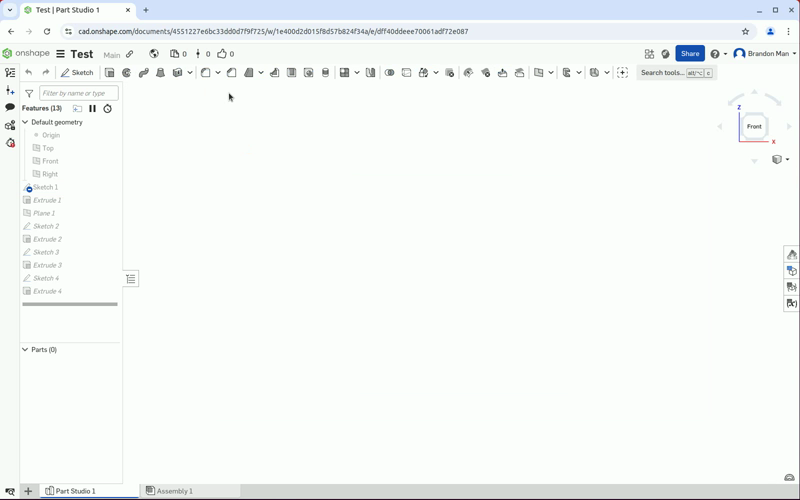
key(shift+s)
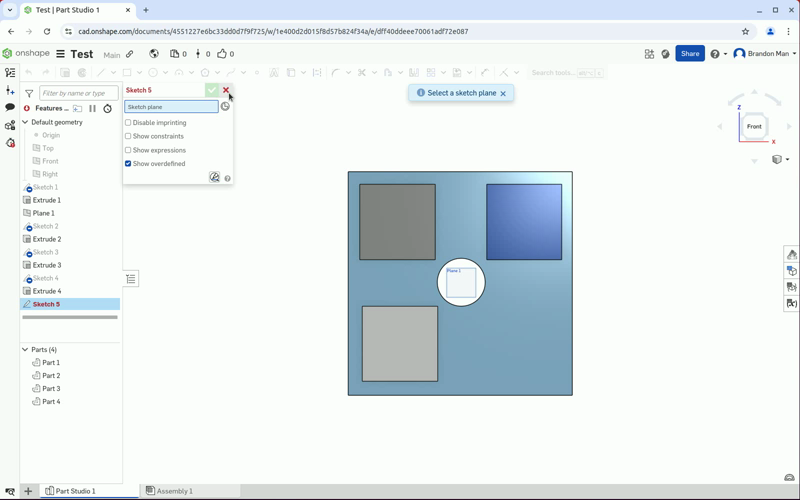
mouse_move(73, 215)
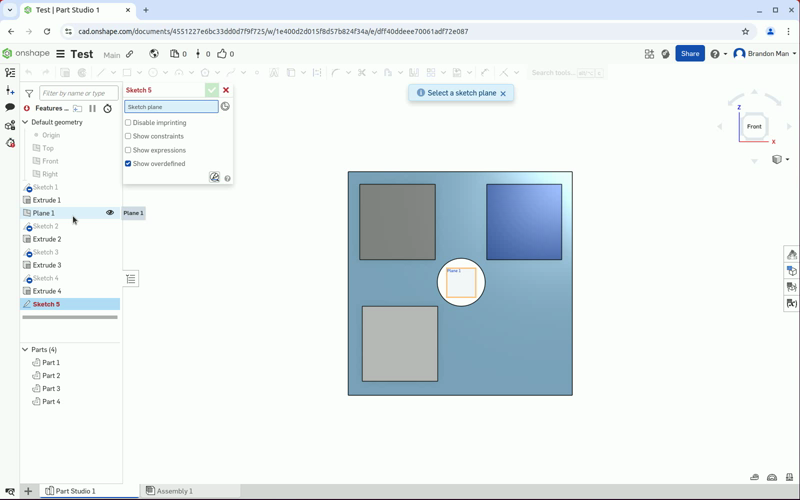
click(73, 215)
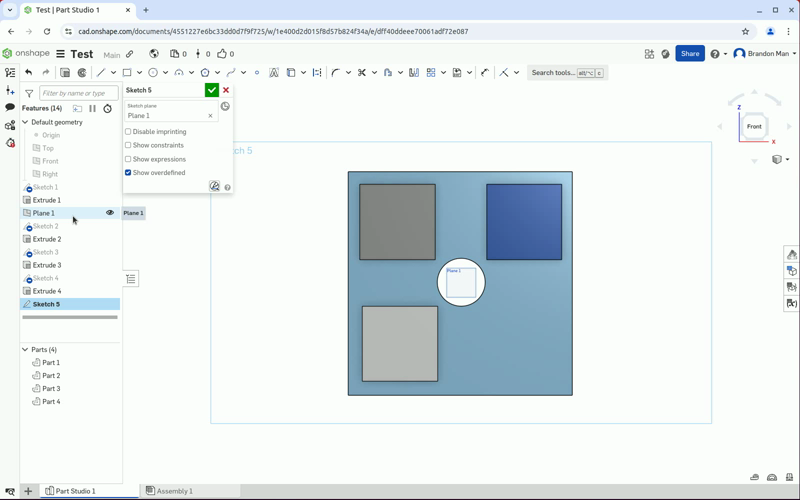
mouse_move(73, 352)
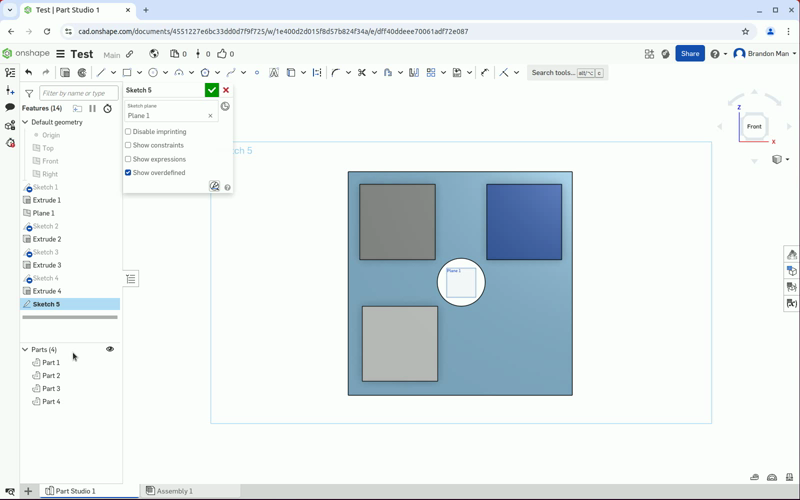
key(y)
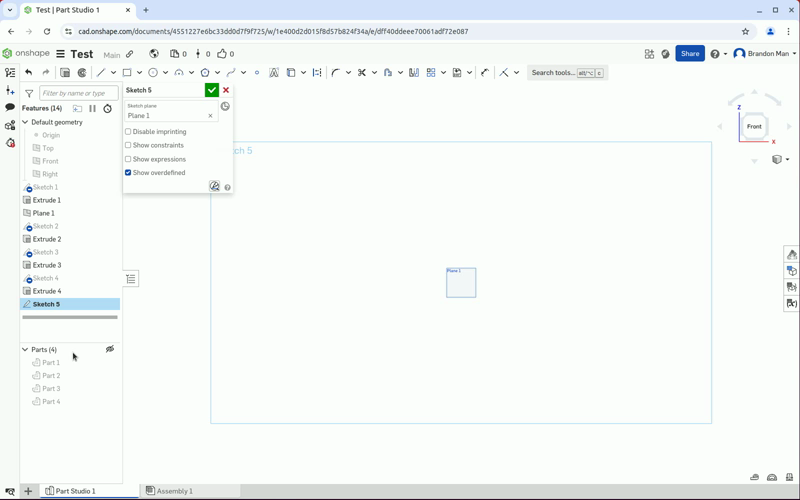
key(l)
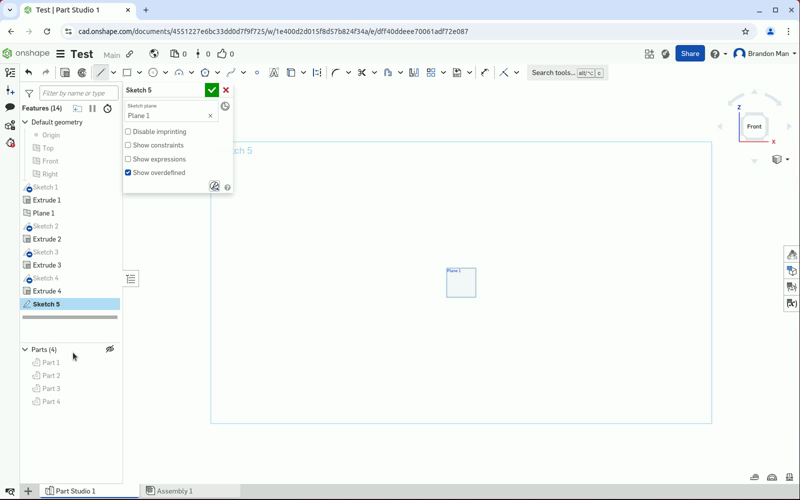
key_down(shift)
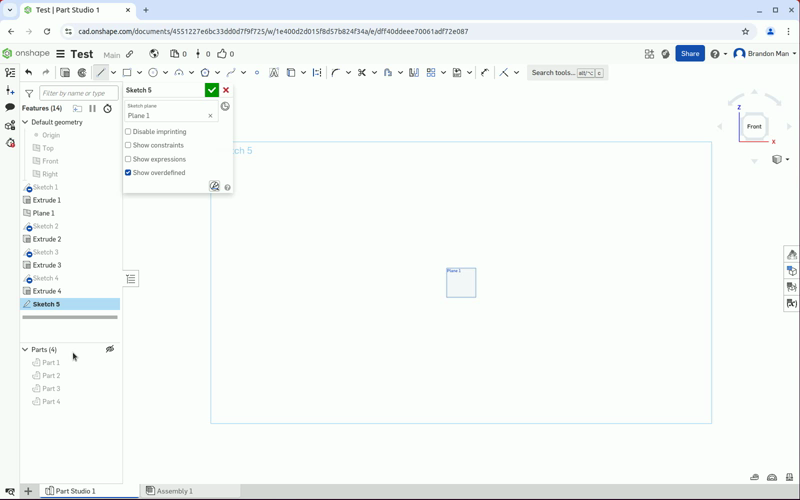
mouse_move(484, 381)
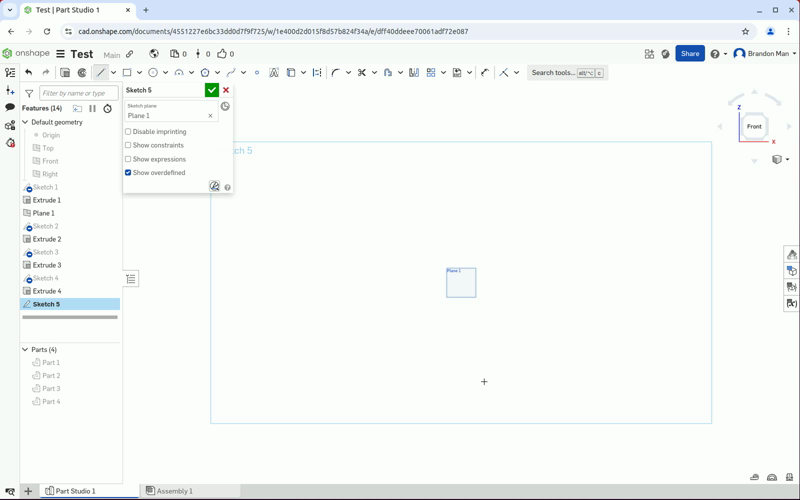
click(484, 381)
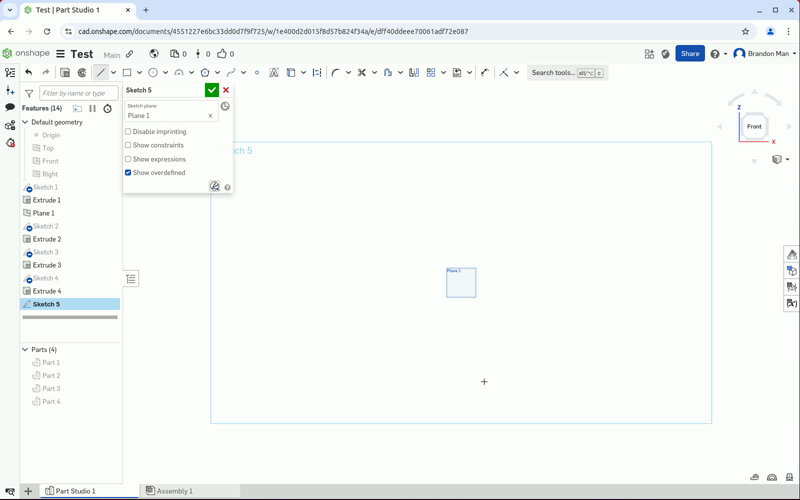
key_up(shift)
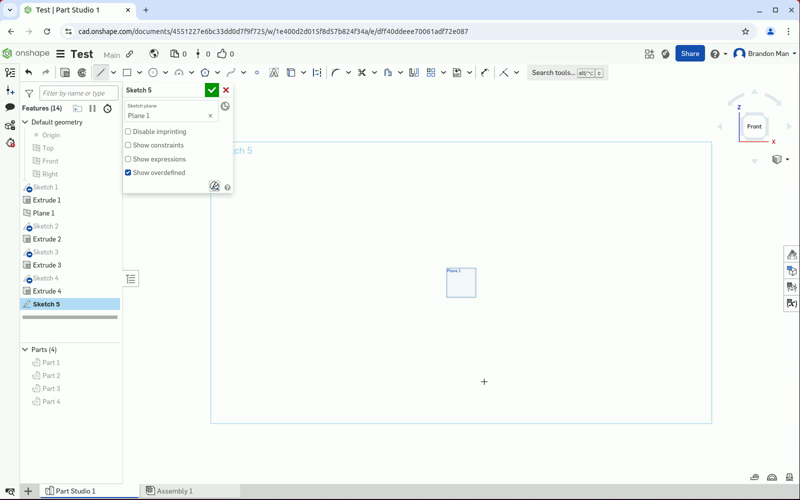
key_down(shift)
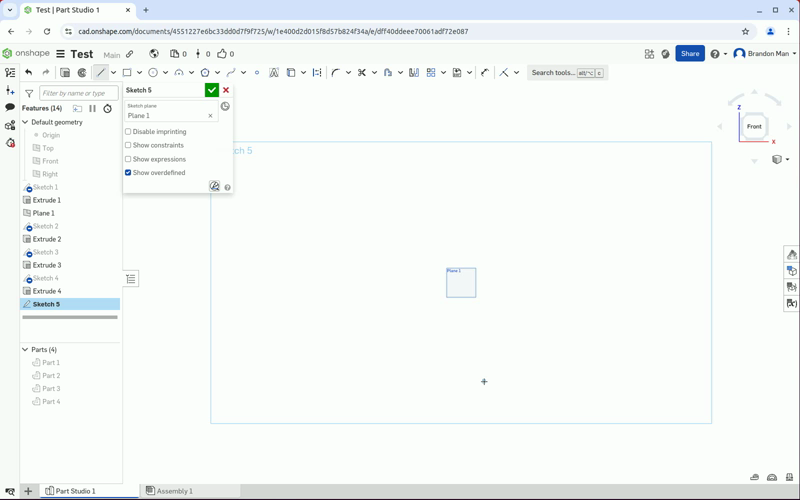
mouse_move(559, 381)
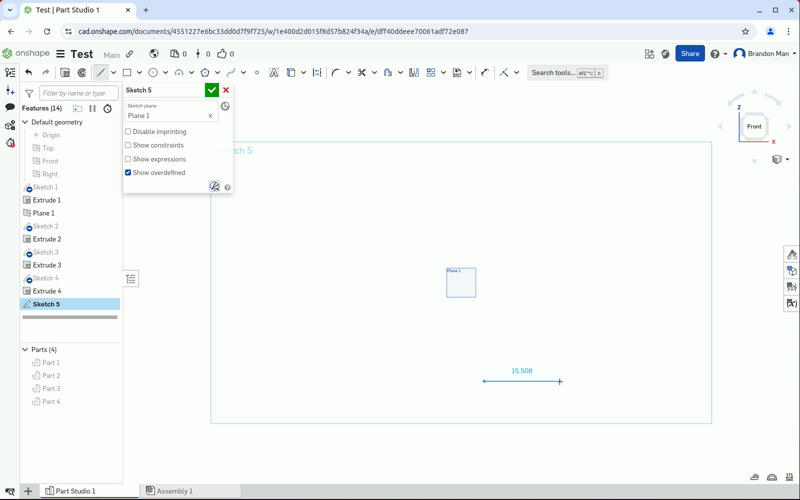
click(559, 381)
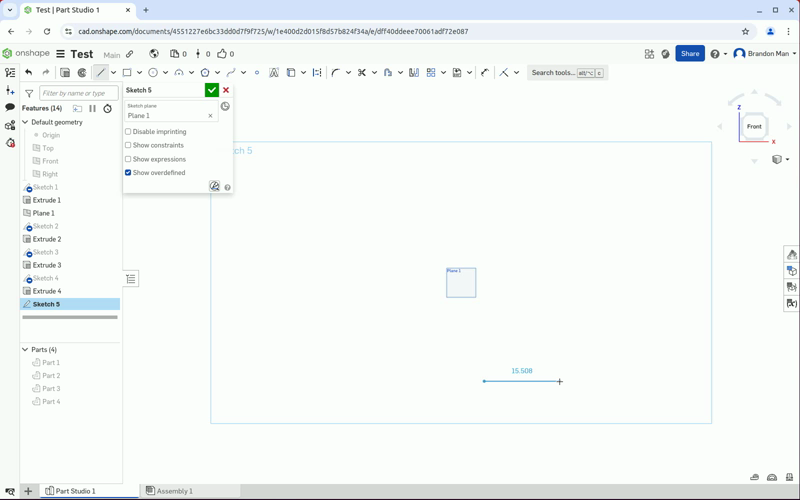
key_up(shift)
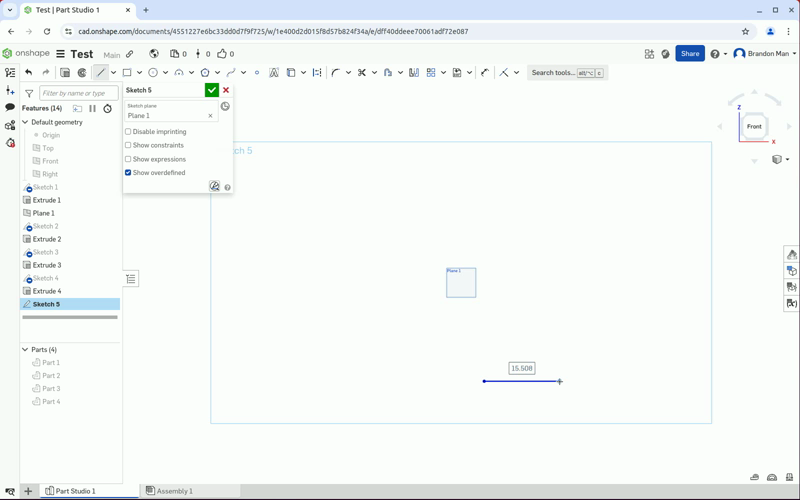
key_down(shift)
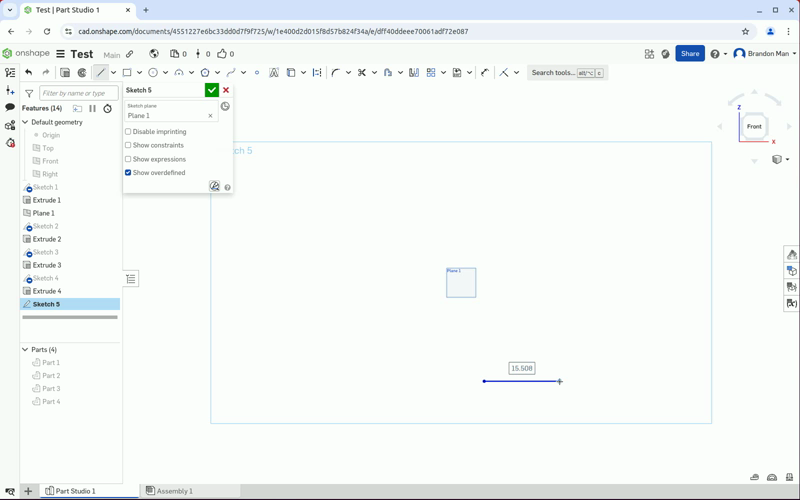
mouse_move(559, 306)
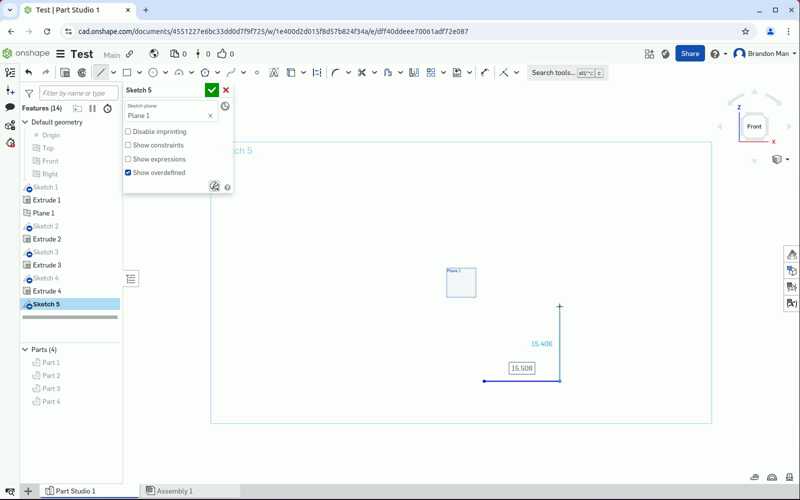
click(559, 306)
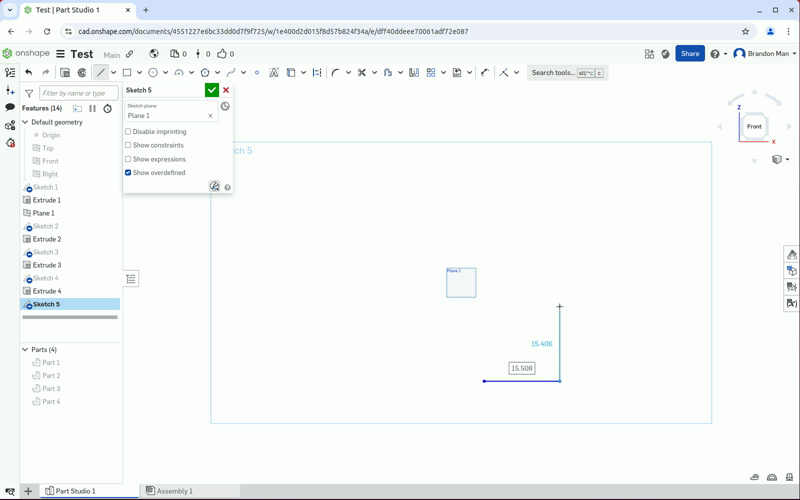
key_up(shift)
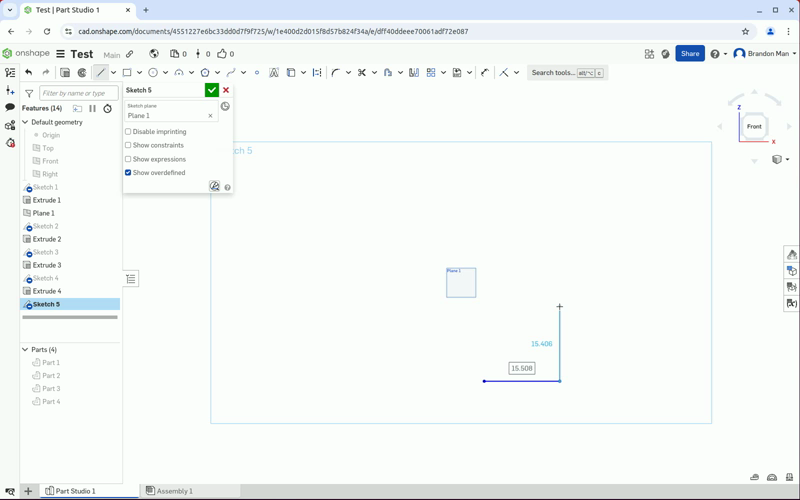
key_down(shift)
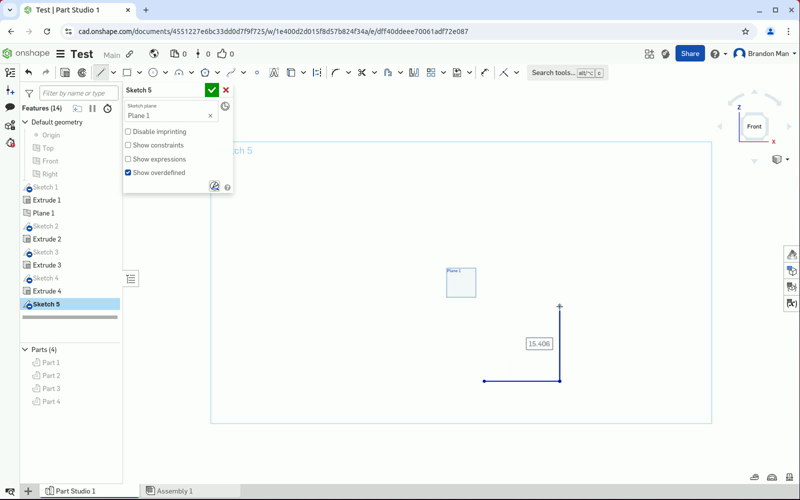
mouse_move(484, 306)
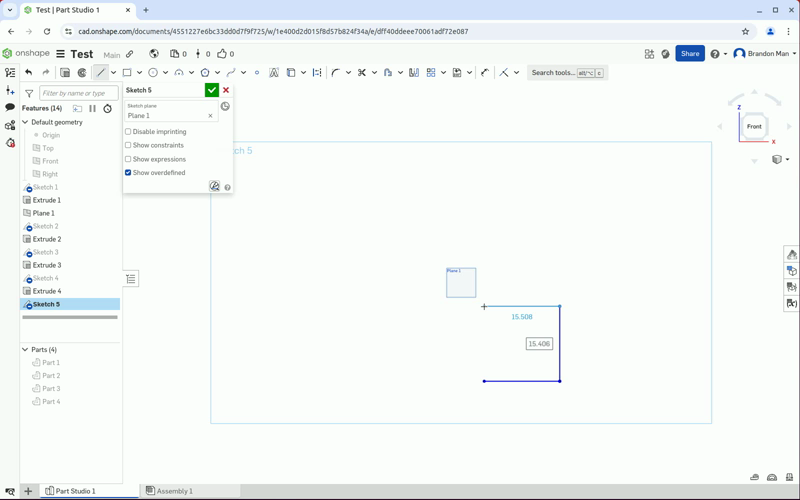
click(484, 306)
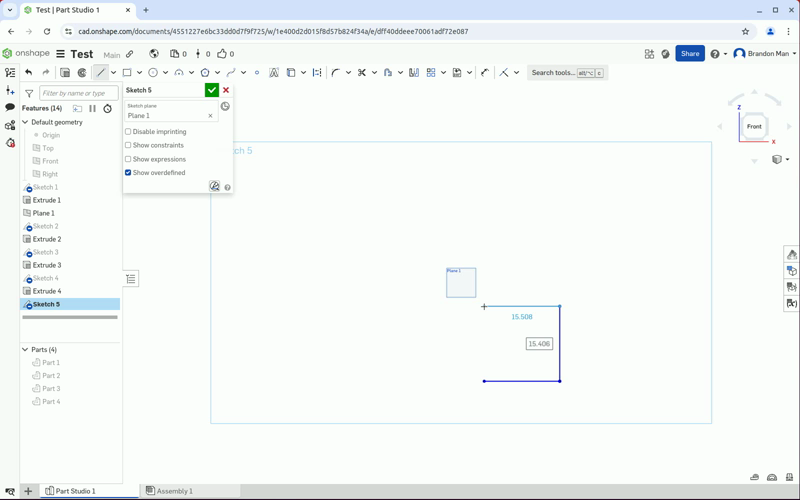
key_up(shift)
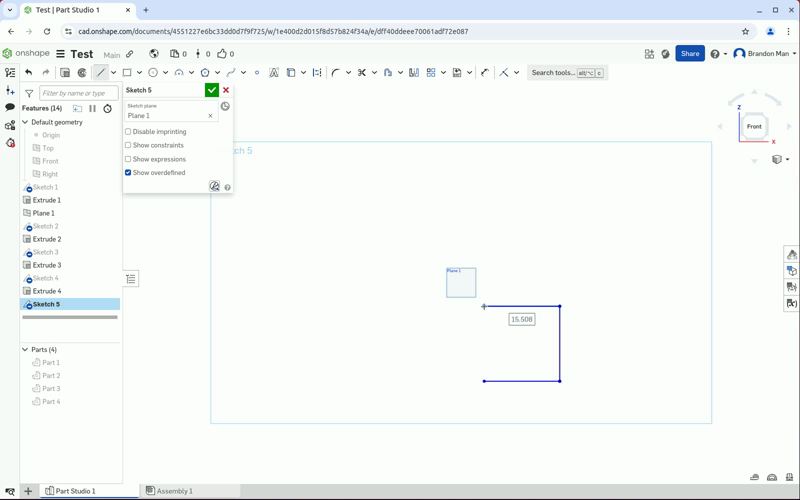
key_down(shift)
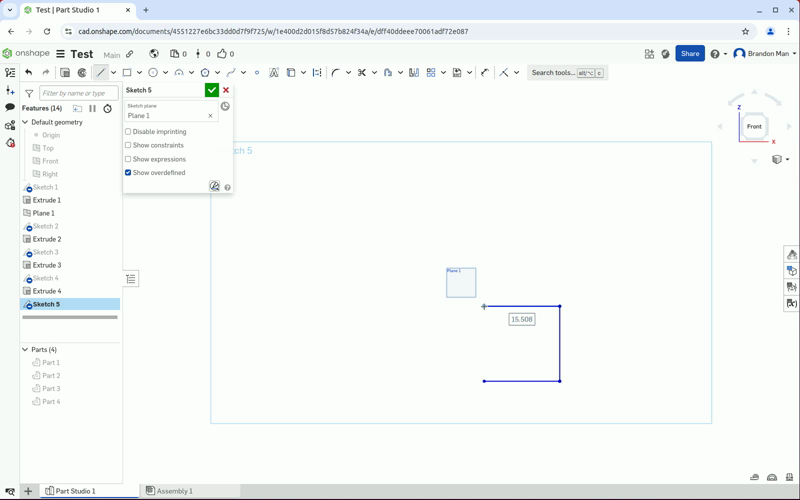
mouse_move(484, 381)
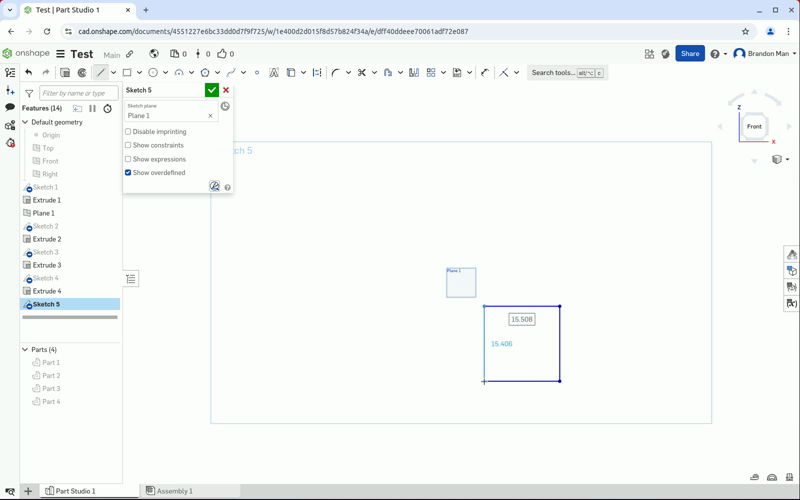
key_up(shift)
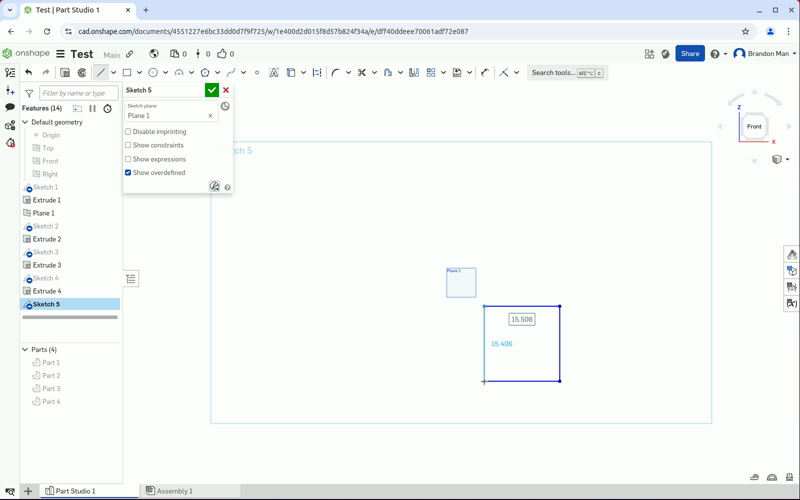
click(484, 381)
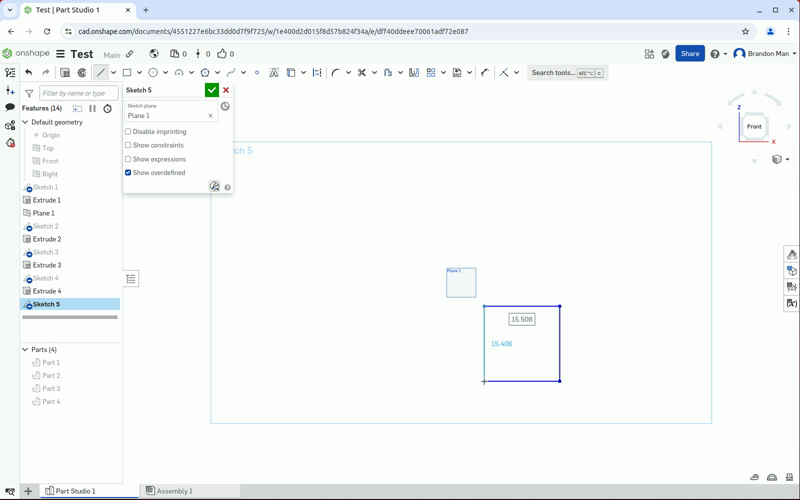
key(esc)
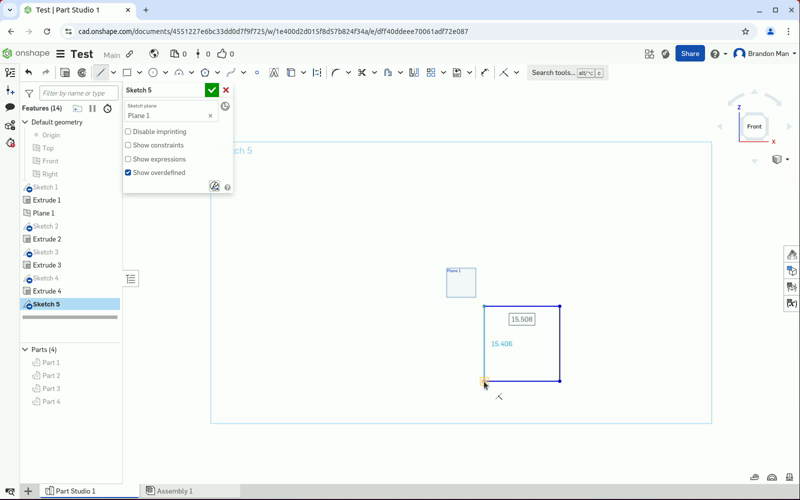
mouse_move(525, 369)
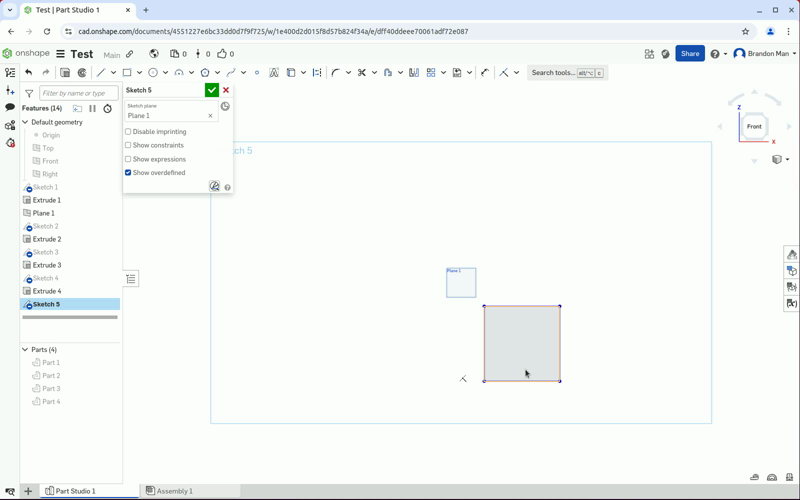
click(525, 369)
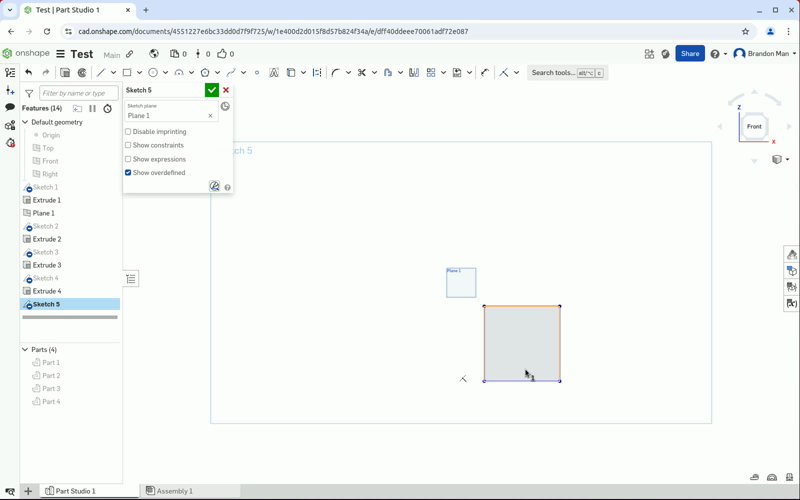
mouse_move(73, 352)
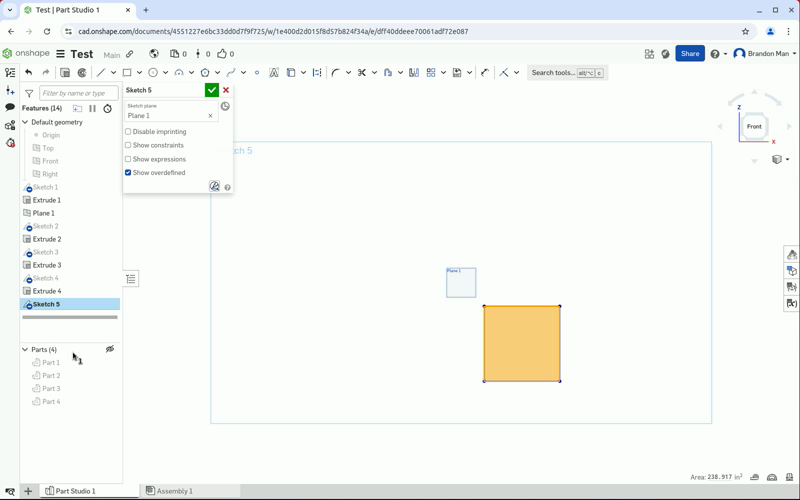
key(shift+y)
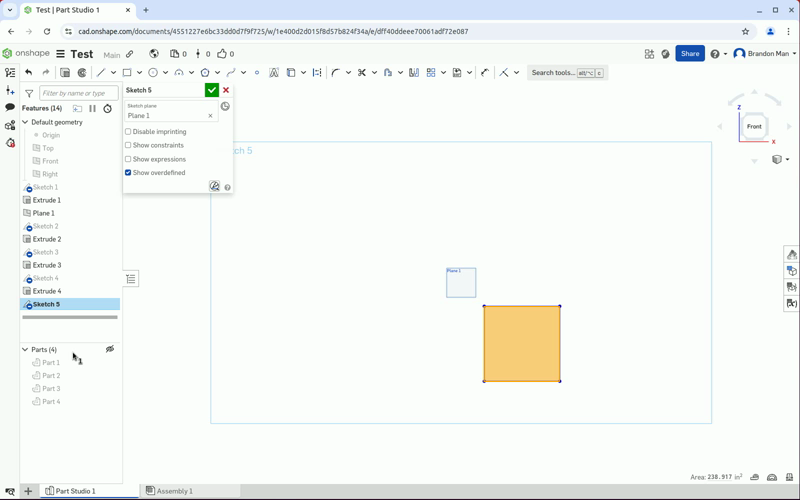
key(shift+e)
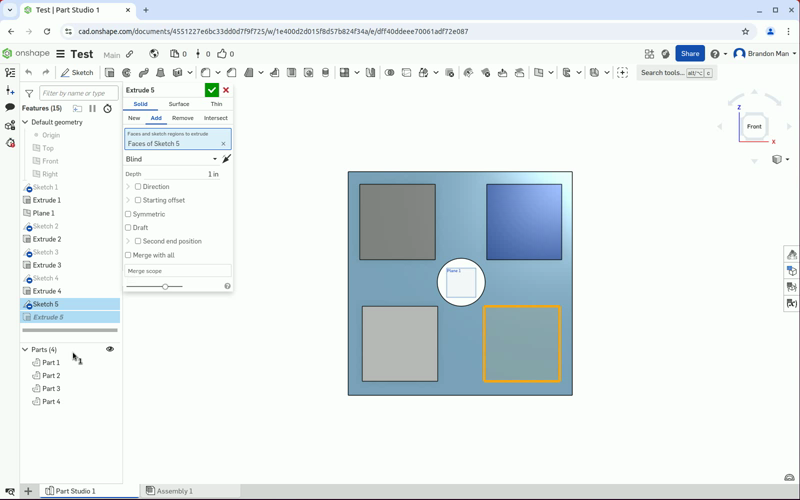
mouse_move(143, 106)
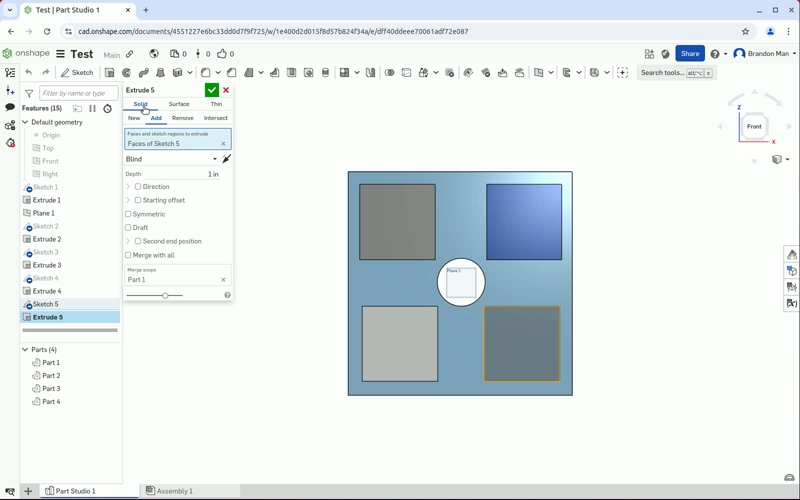
click(143, 106)
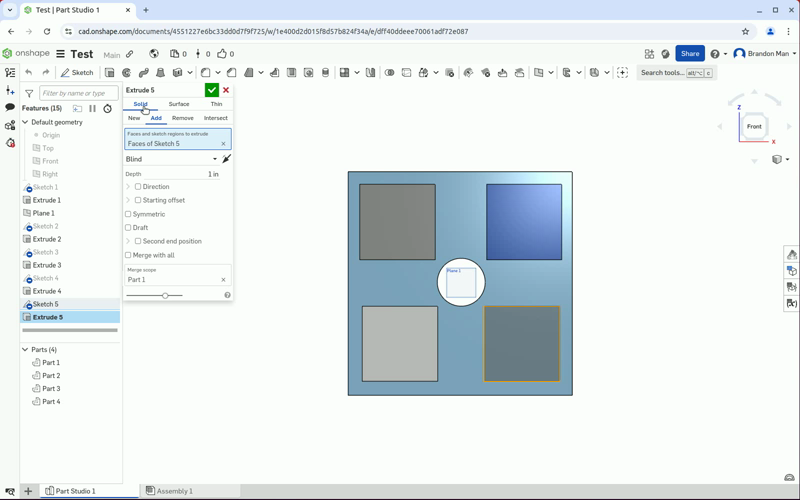
mouse_move(137, 120)
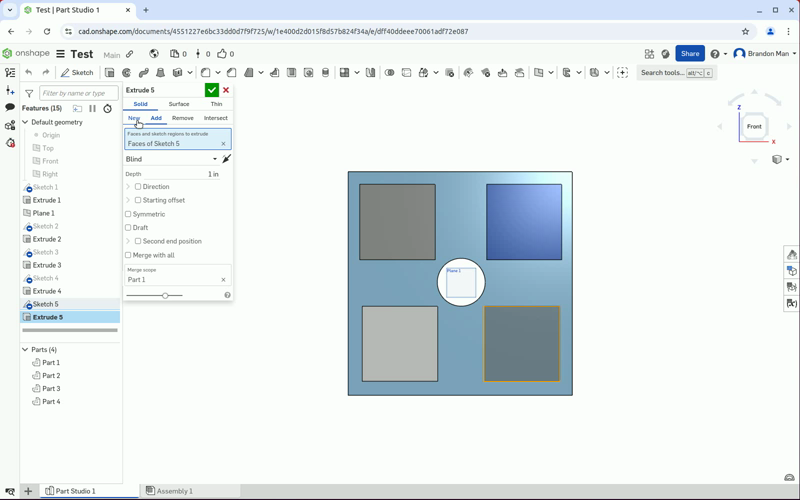
click(137, 120)
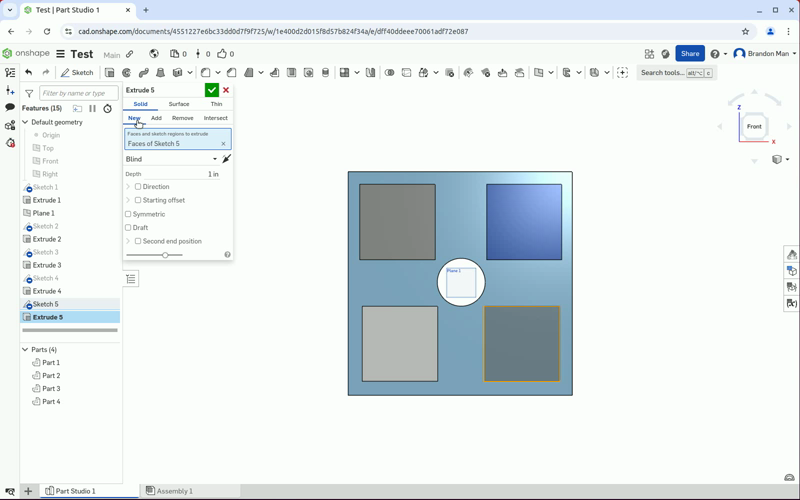
key(tab, 4)
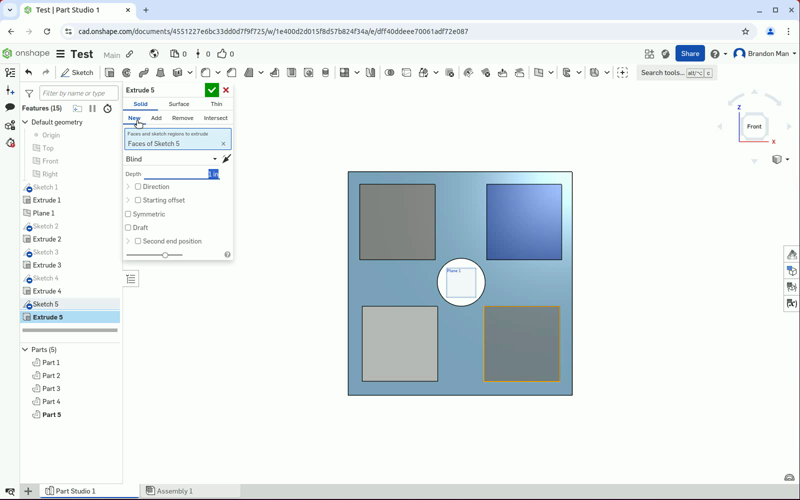
text(4.574)
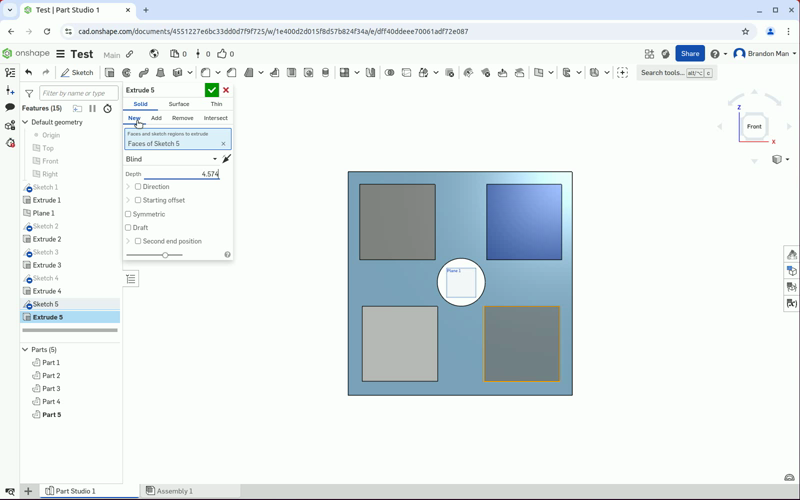
key(enter)
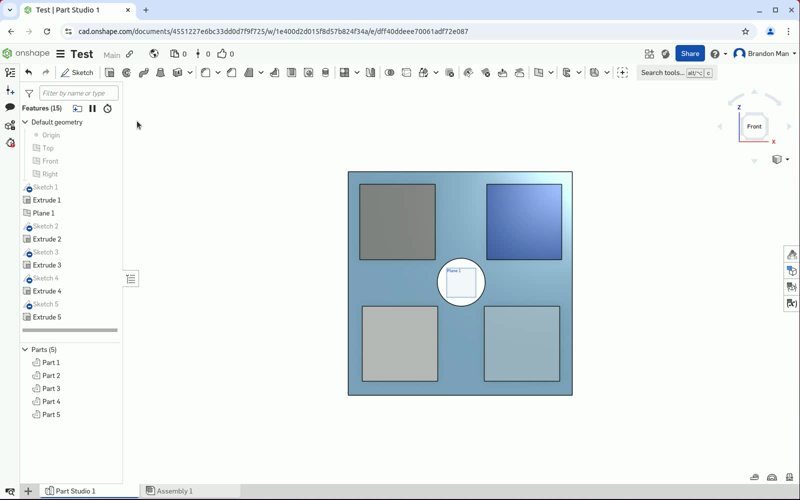
key(shift+h)
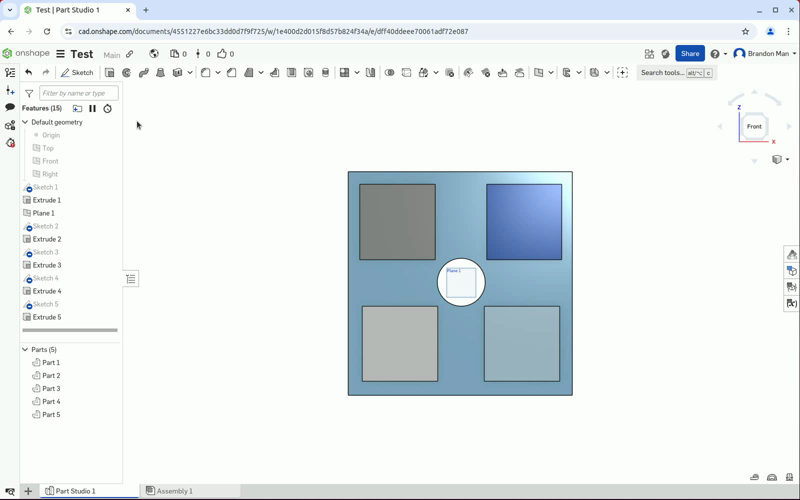
key(shift+h)
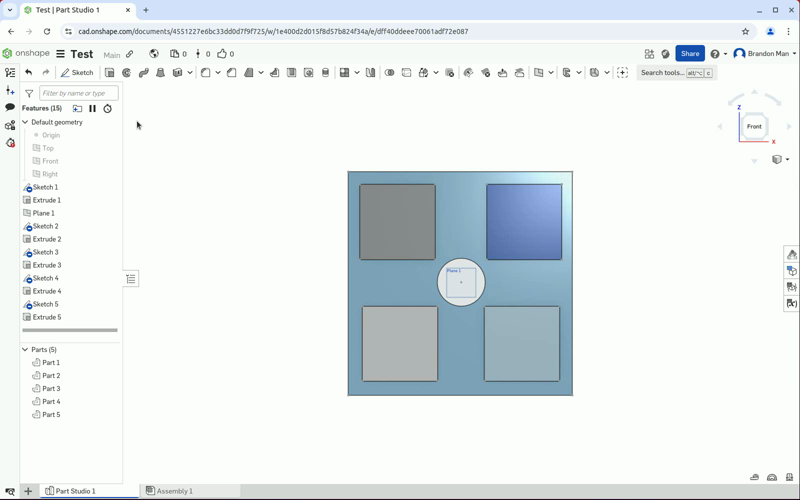
key(shift+7)
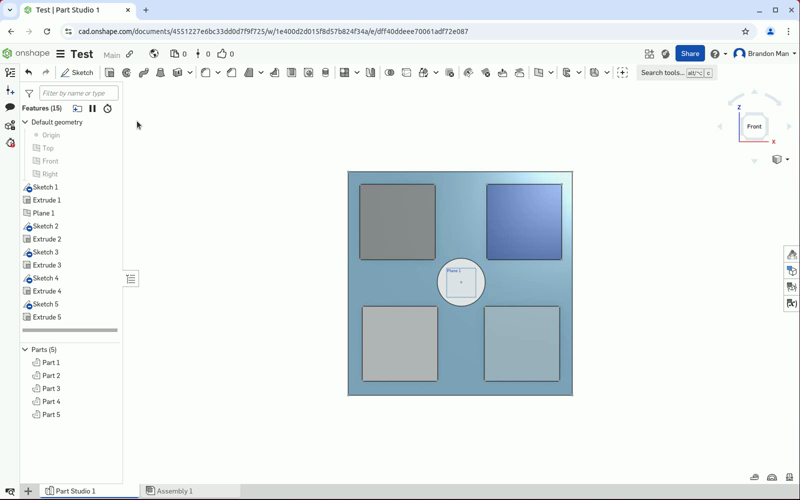
key(left, 2)
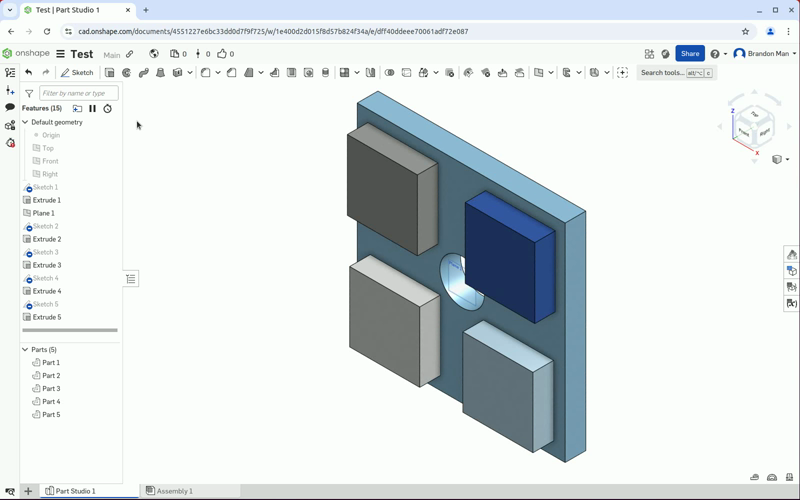
key(down, 2)
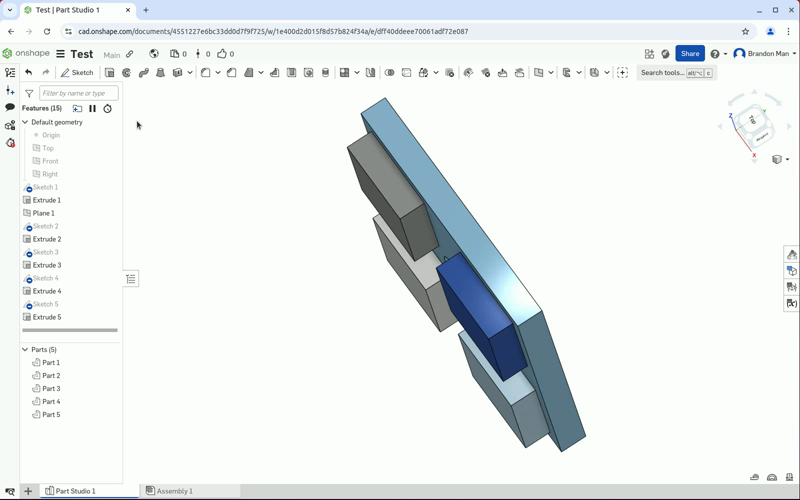
key(up, 2)
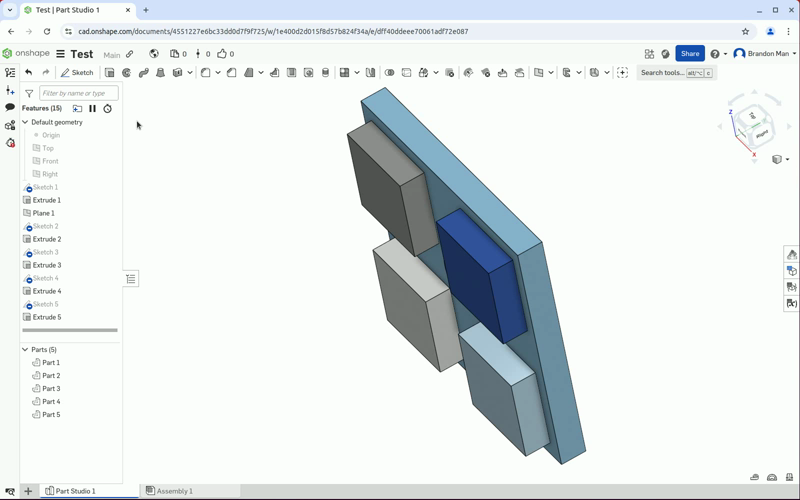
key(right, 2)
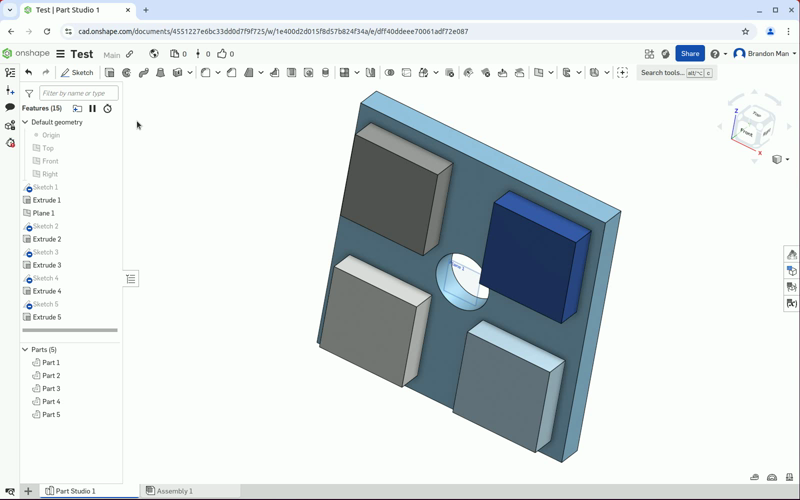
mouse_move(73, 189)
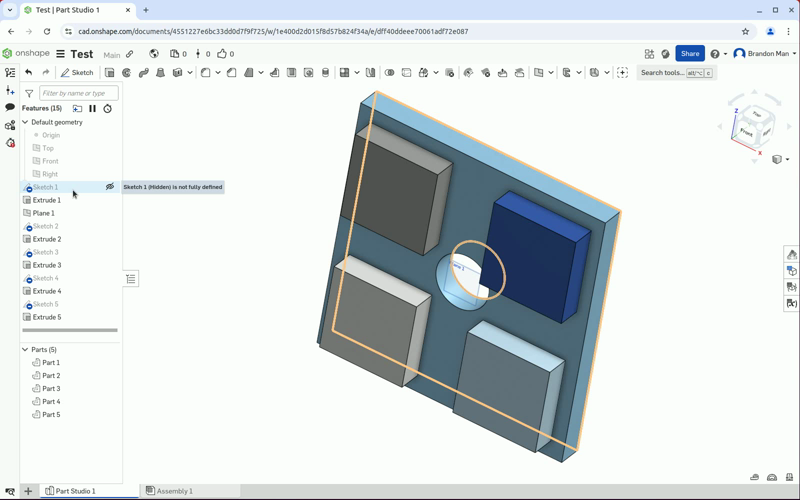
click(73, 189)